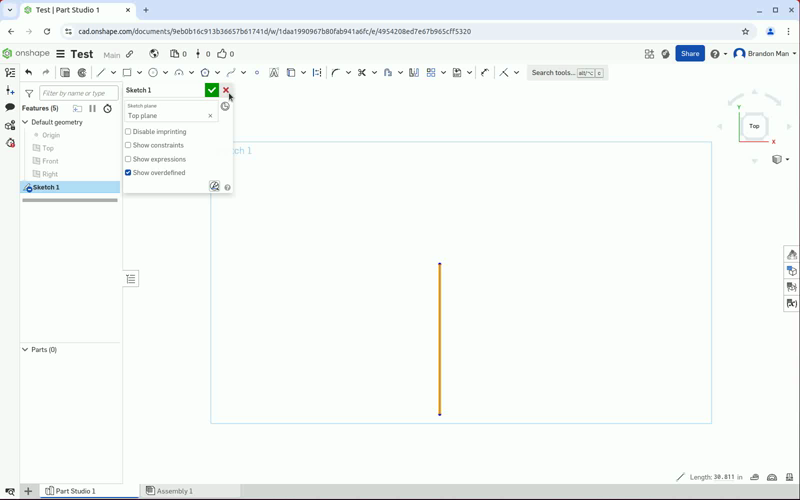
key(shift+h)
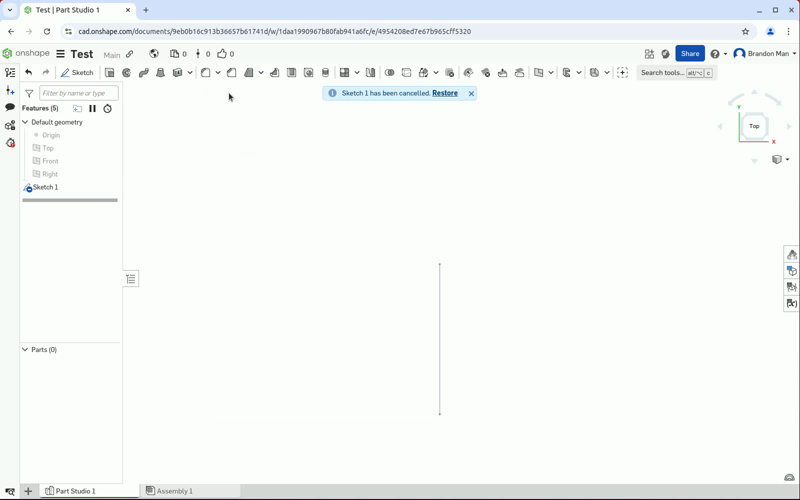
key(shift+s)
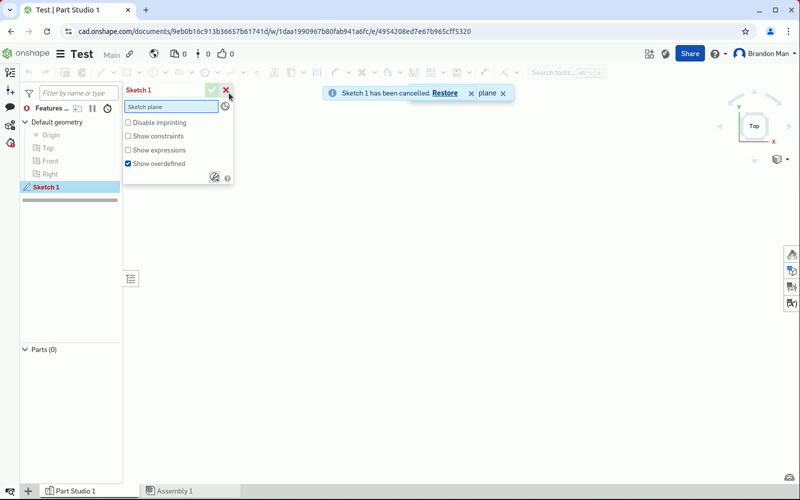
mouse_move(73, 150)
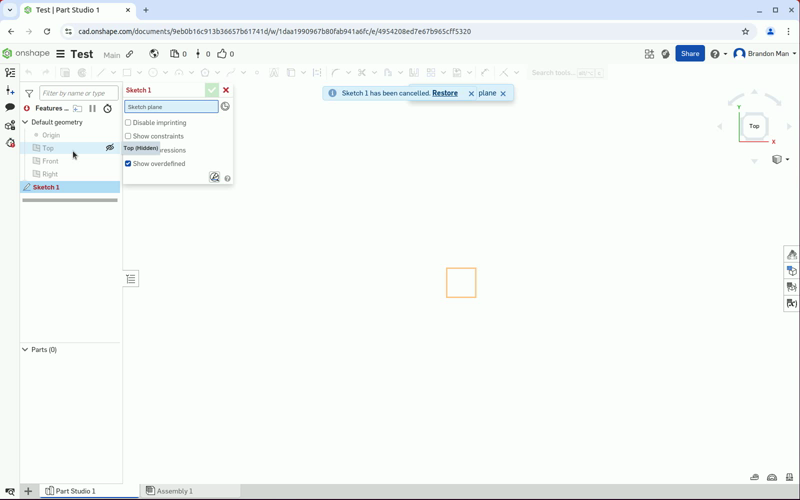
click(73, 150)
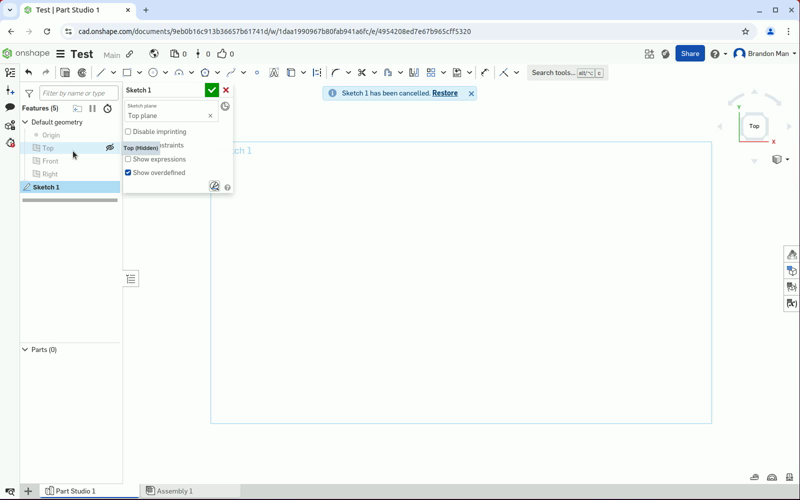
mouse_move(73, 352)
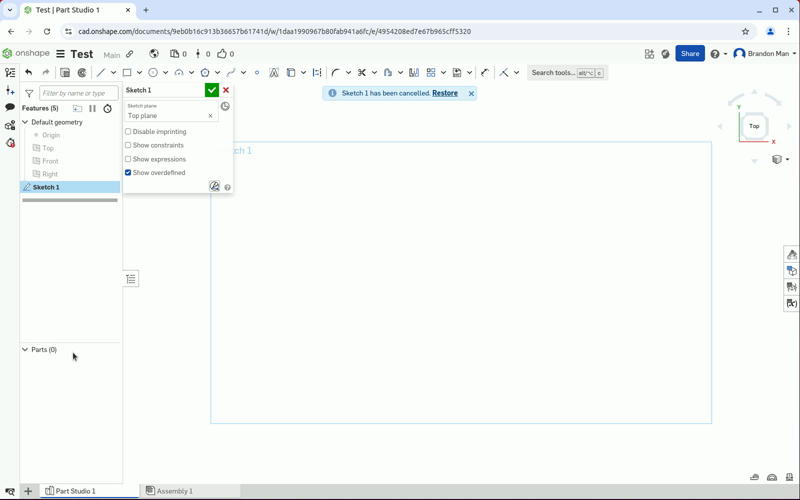
key(y)
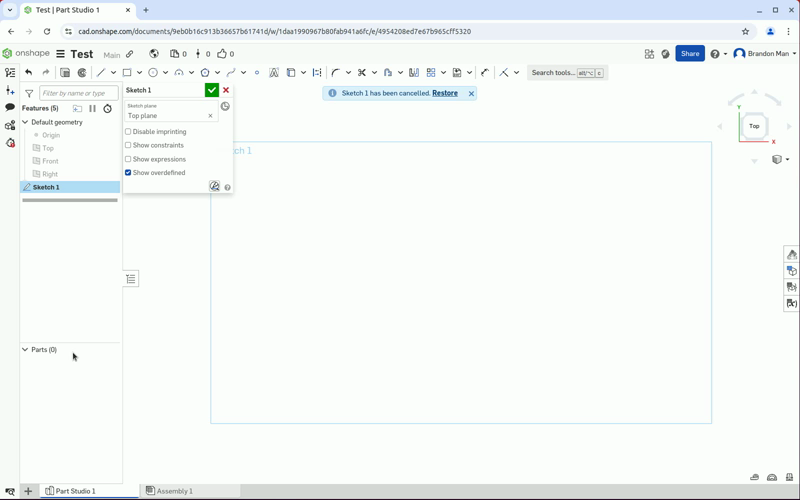
key(l)
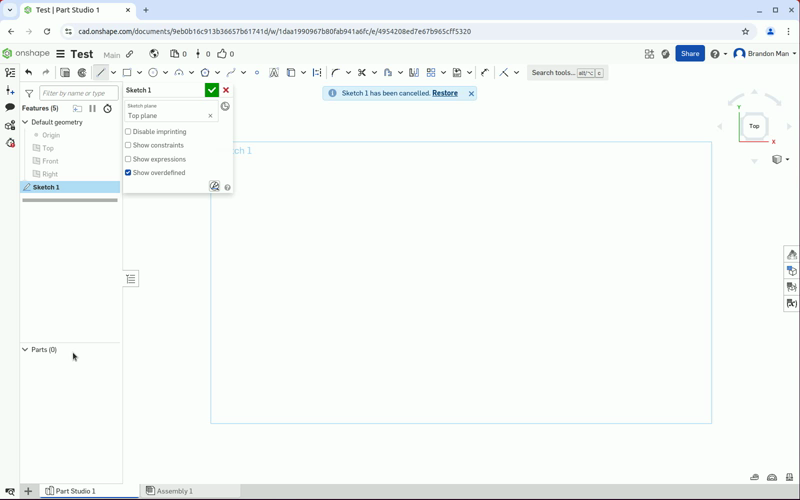
key_down(shift)
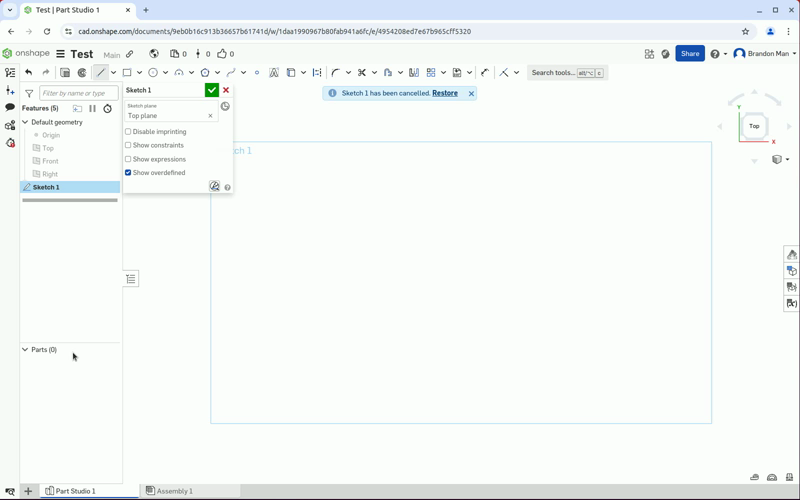
mouse_move(376, 339)
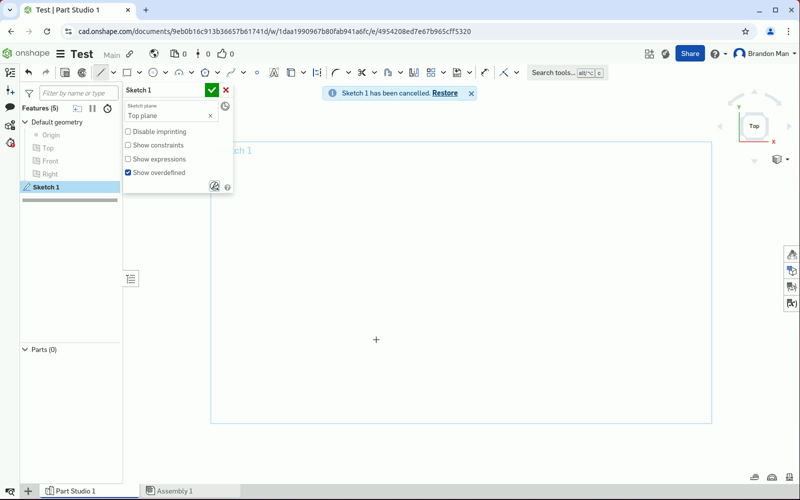
click(376, 339)
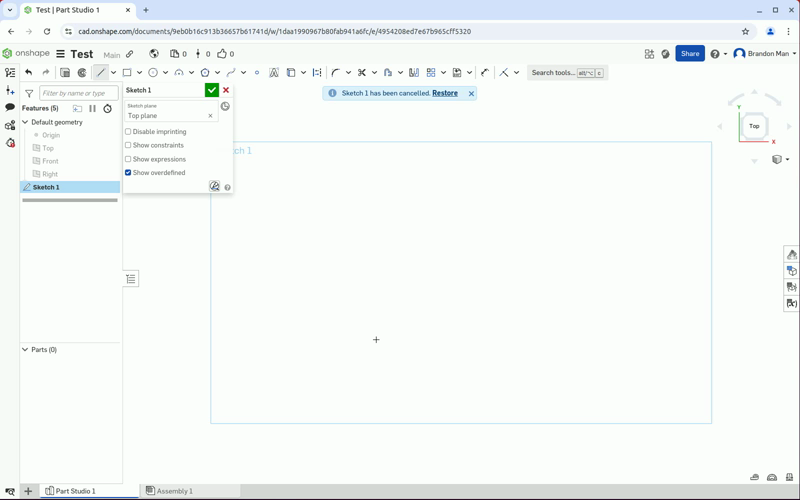
key_up(shift)
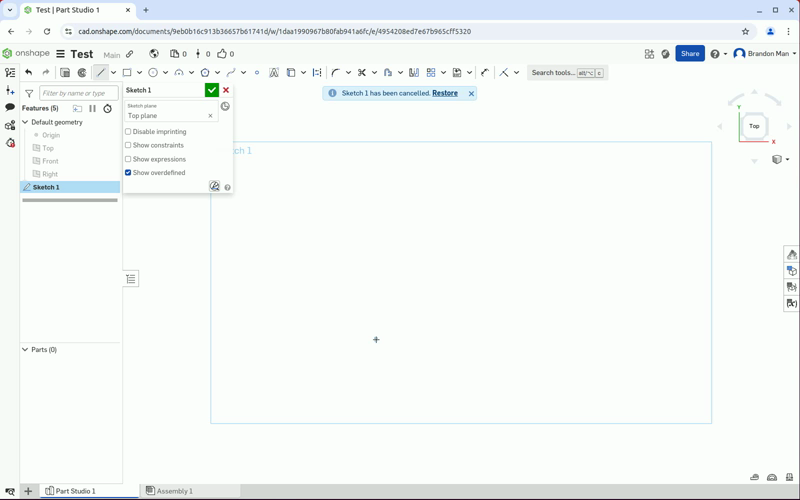
key_down(shift)
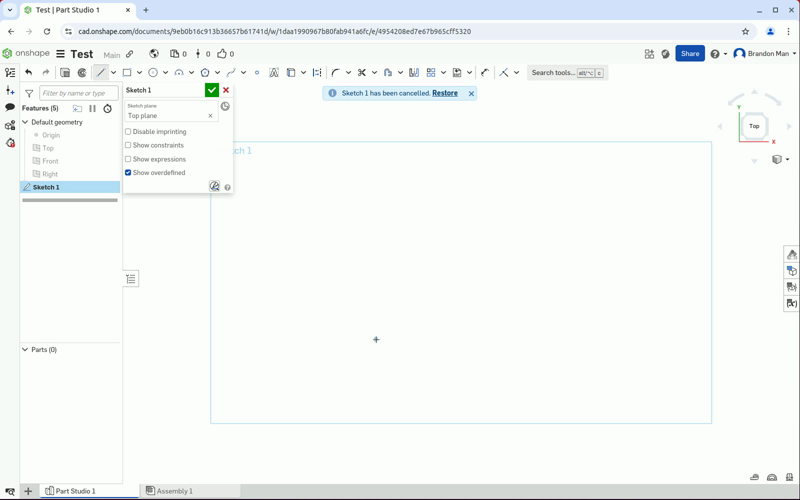
mouse_move(544, 339)
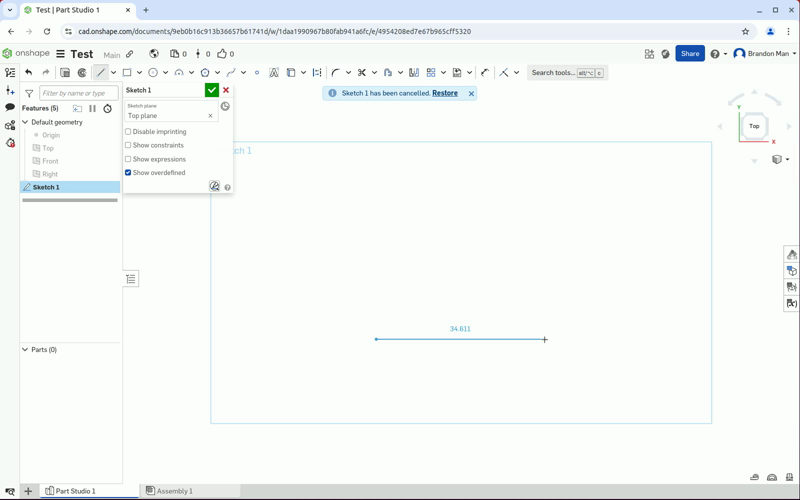
click(544, 339)
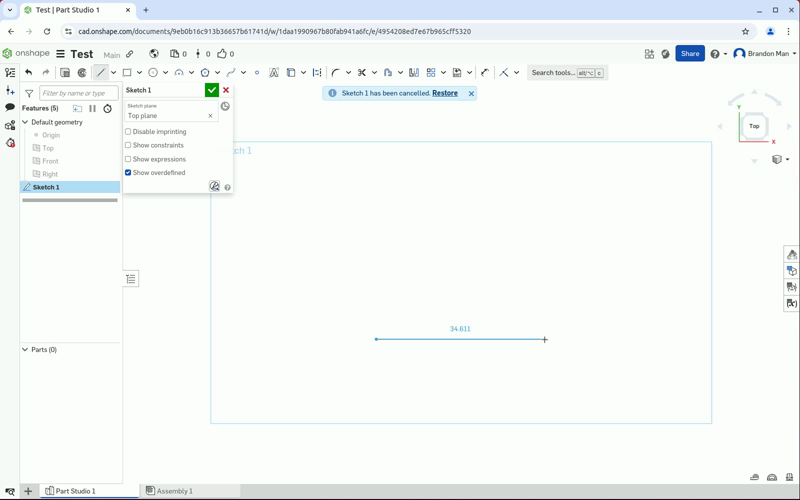
key_up(shift)
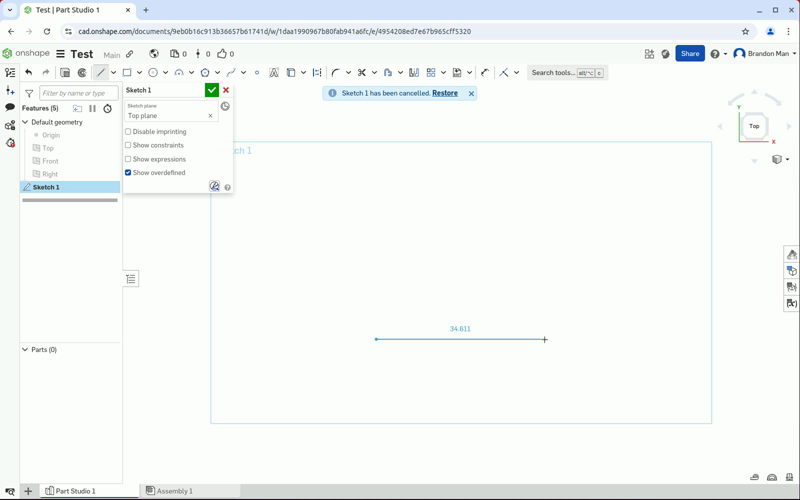
key_down(shift)
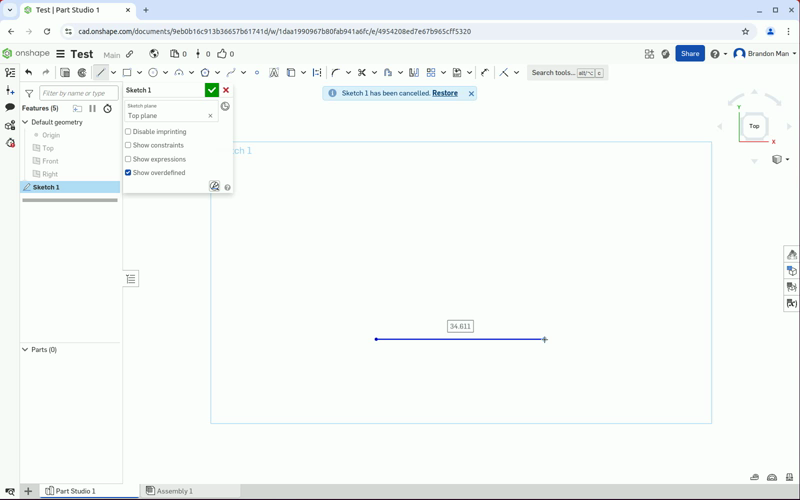
mouse_move(544, 227)
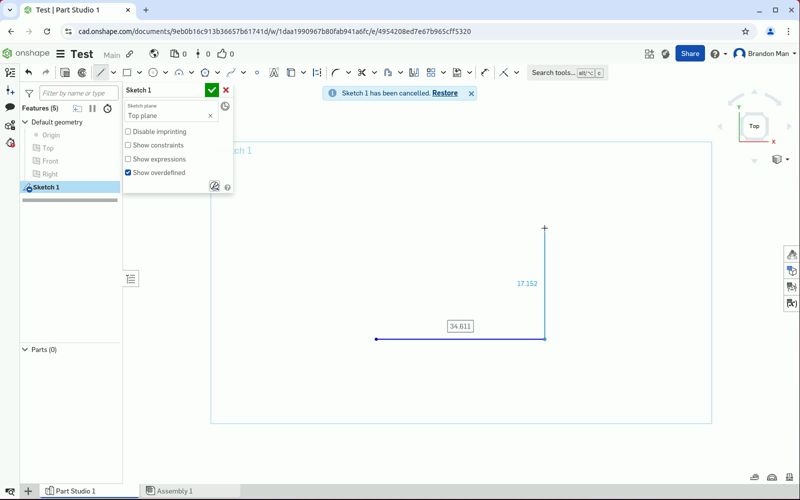
click(544, 227)
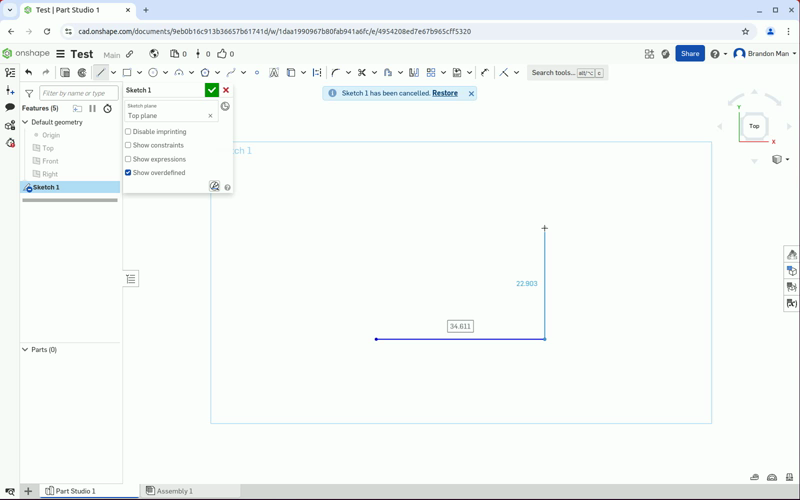
key_up(shift)
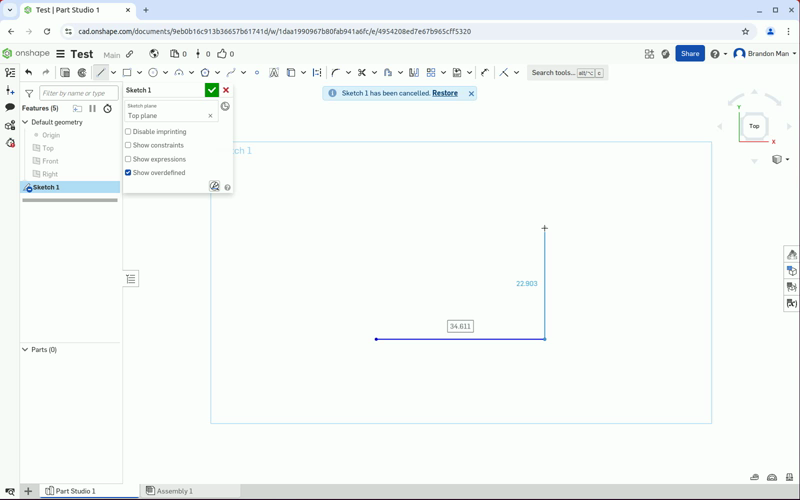
key_down(shift)
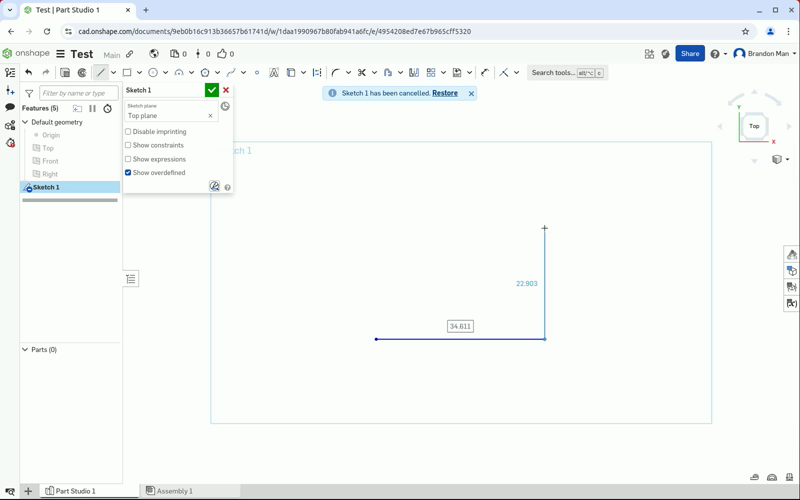
mouse_move(376, 227)
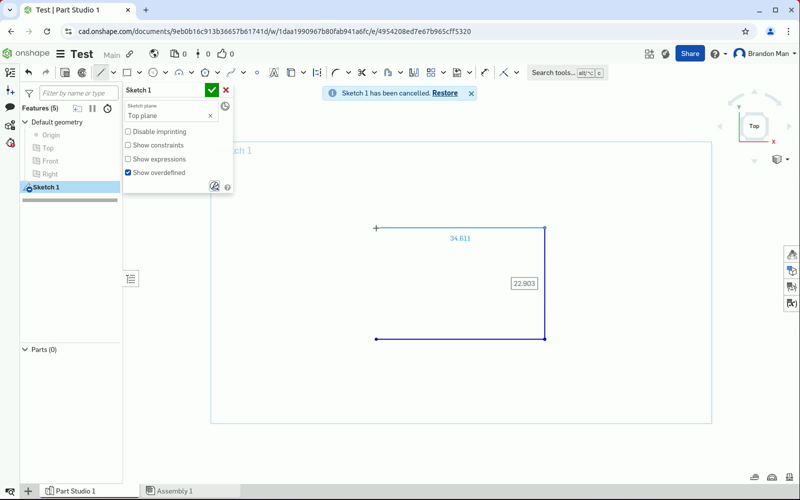
click(376, 227)
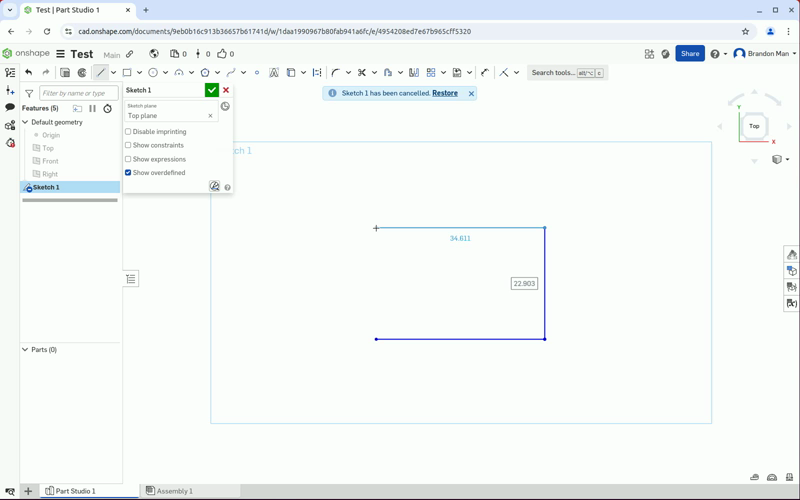
key_up(shift)
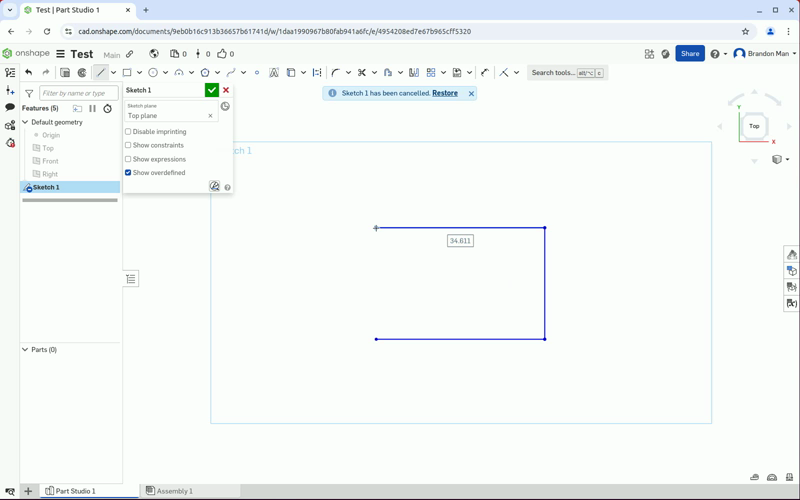
key_down(shift)
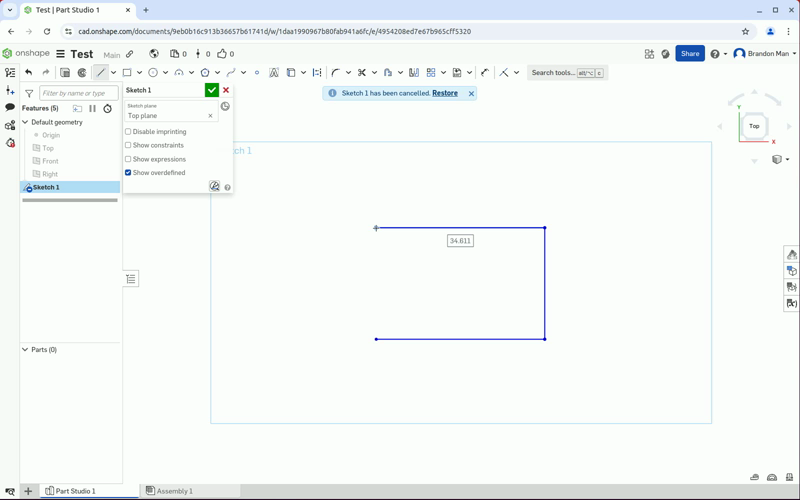
mouse_move(376, 339)
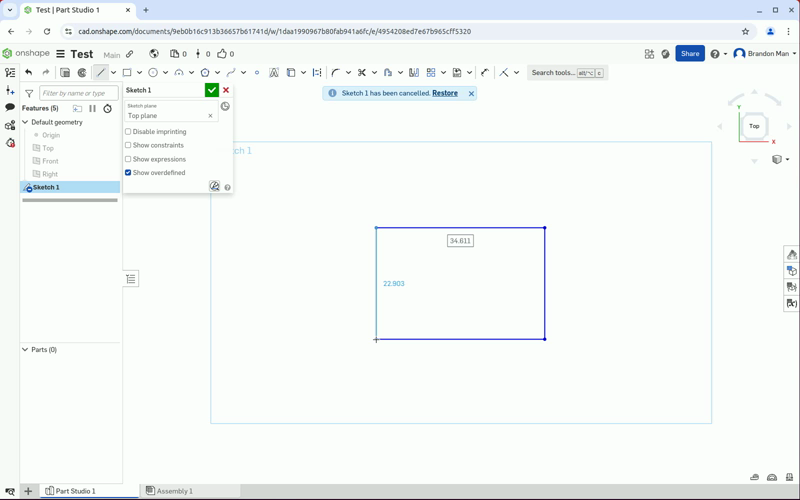
key_up(shift)
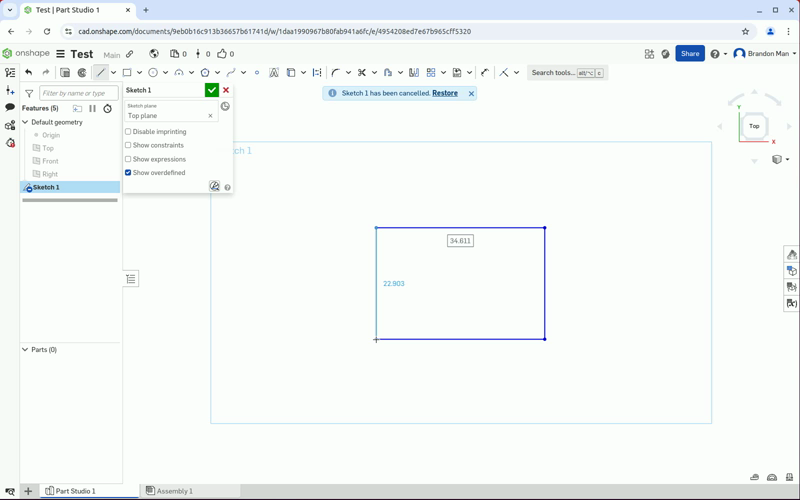
click(376, 339)
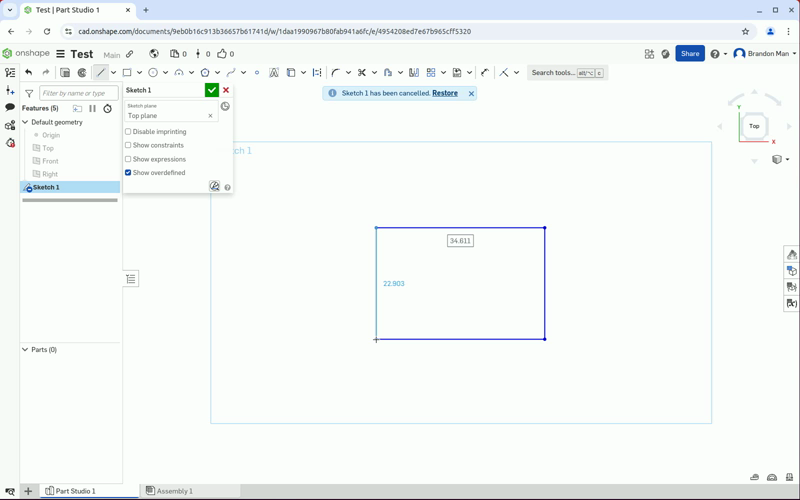
key(esc)
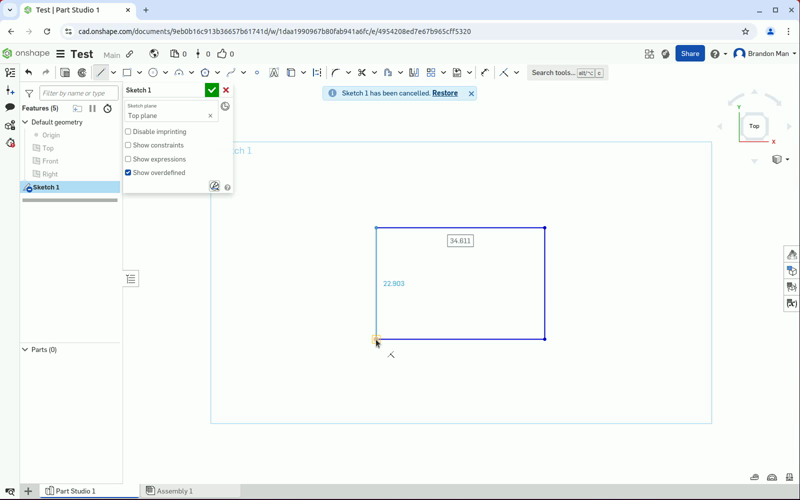
key(c)
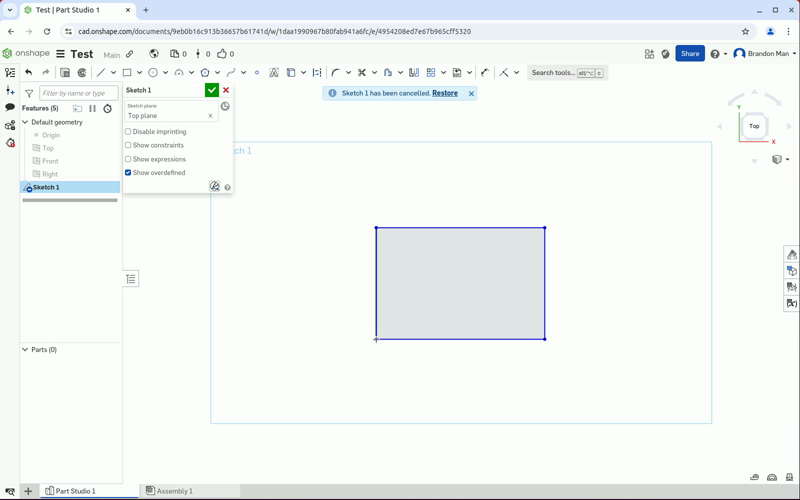
key_down(shift)
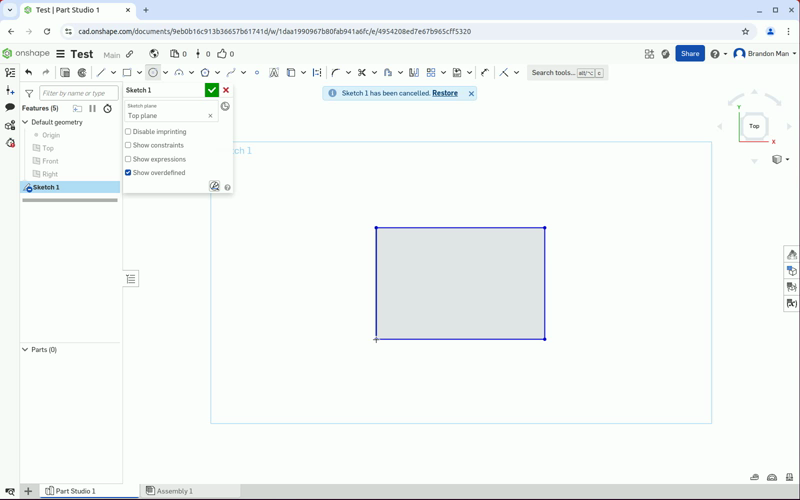
mouse_move(461, 282)
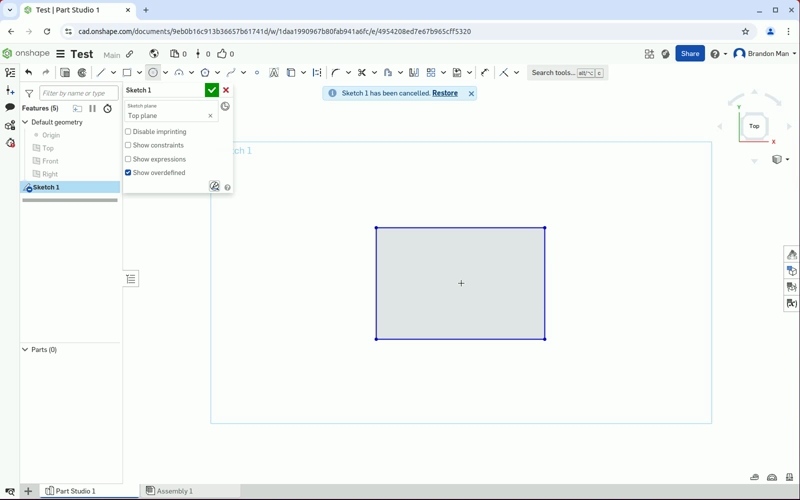
click(461, 282)
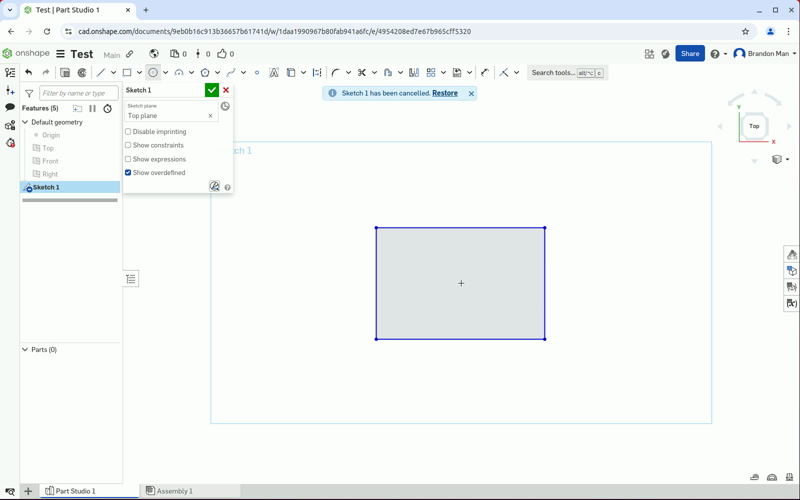
key_up(shift)
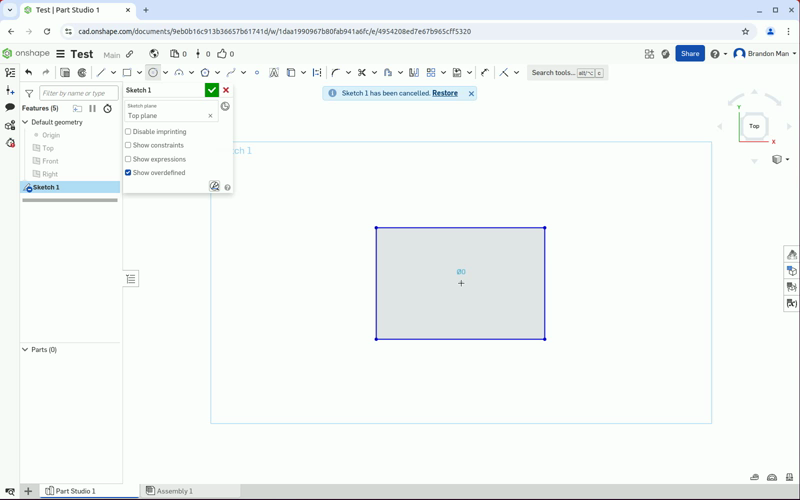
mouse_move(489, 282)
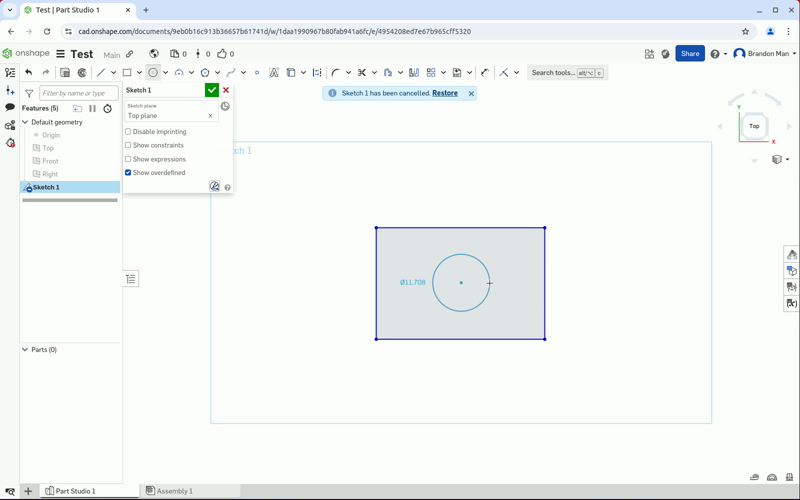
click(489, 282)
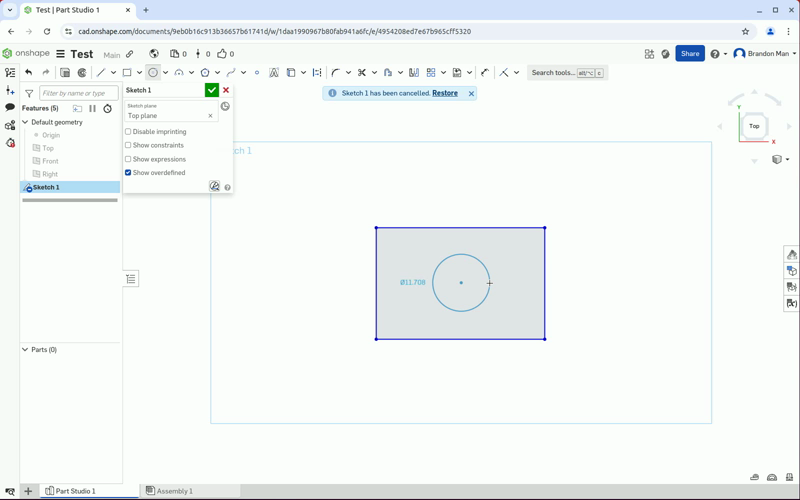
key(esc)
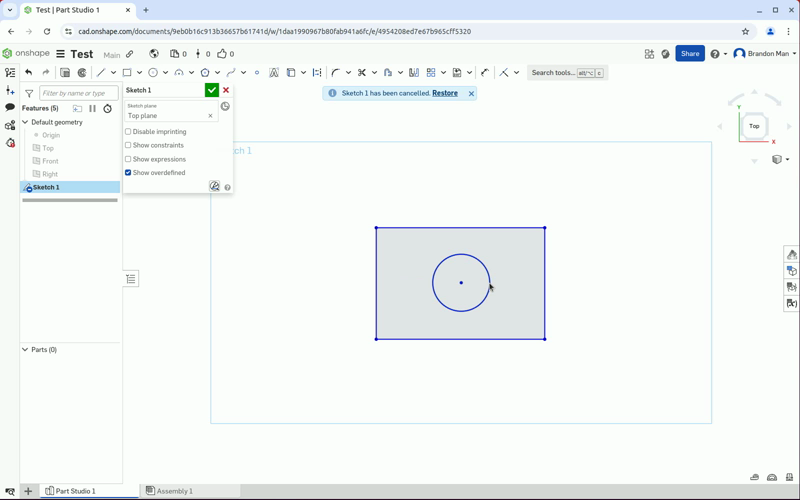
mouse_move(449, 240)
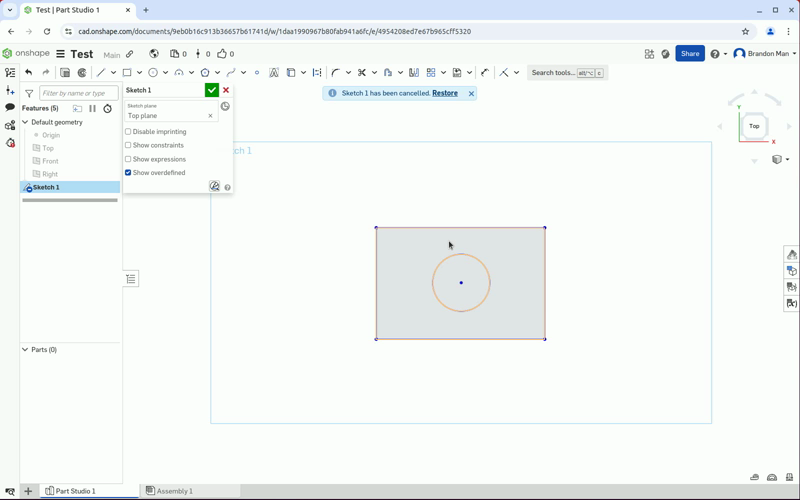
click(449, 240)
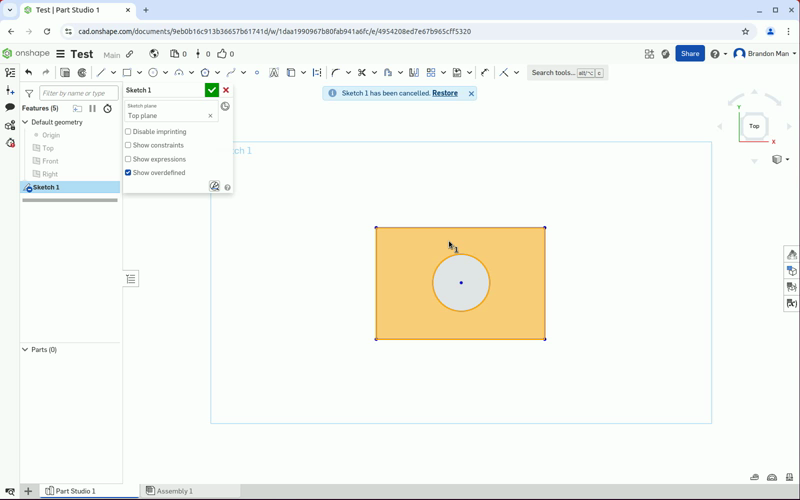
mouse_move(73, 352)
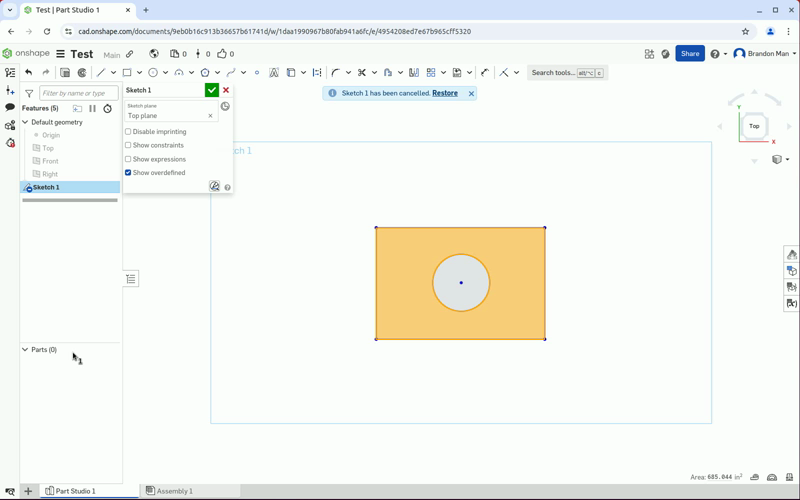
key(shift+y)
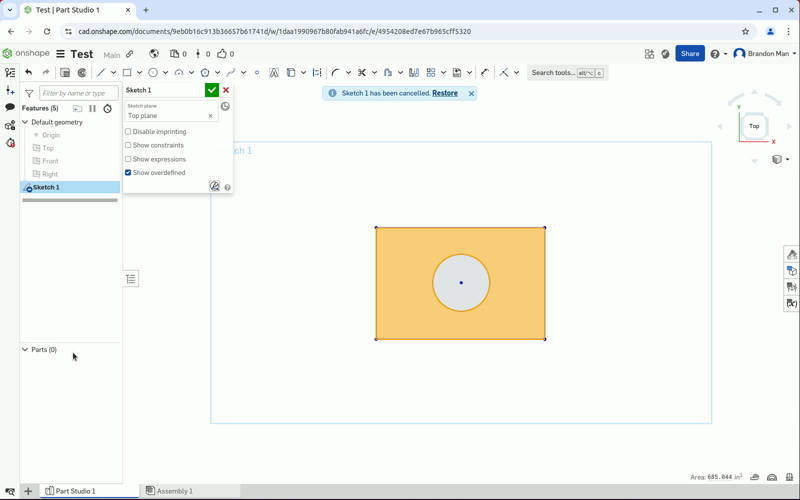
key(shift+e)
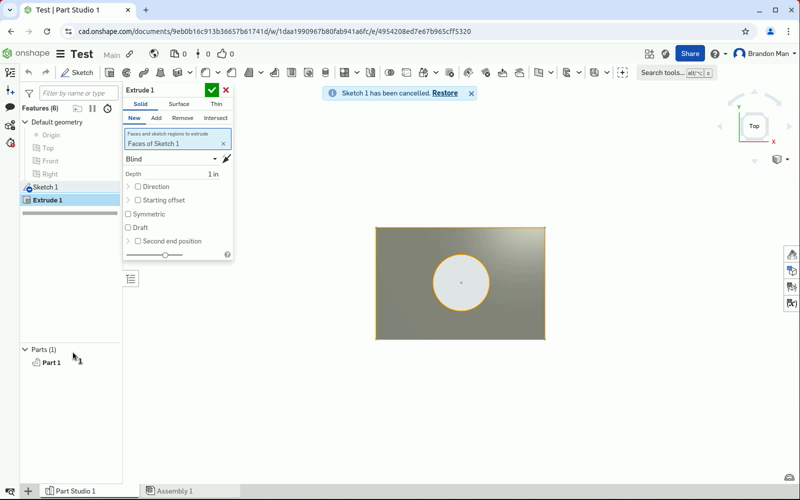
mouse_move(143, 106)
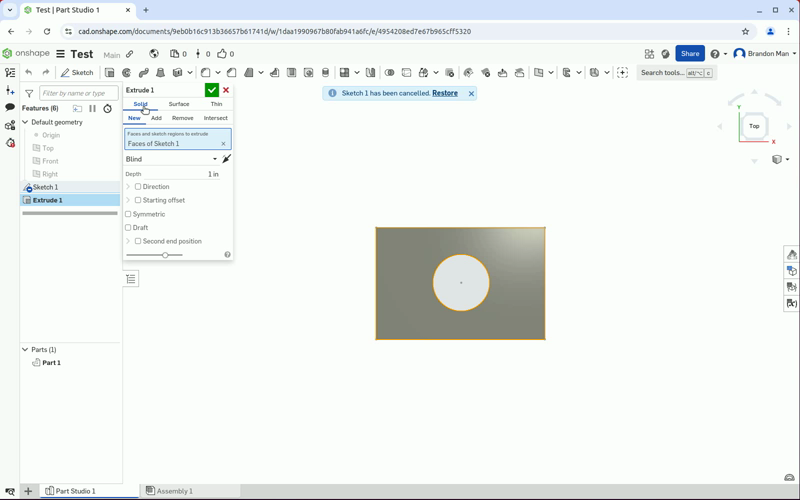
click(143, 106)
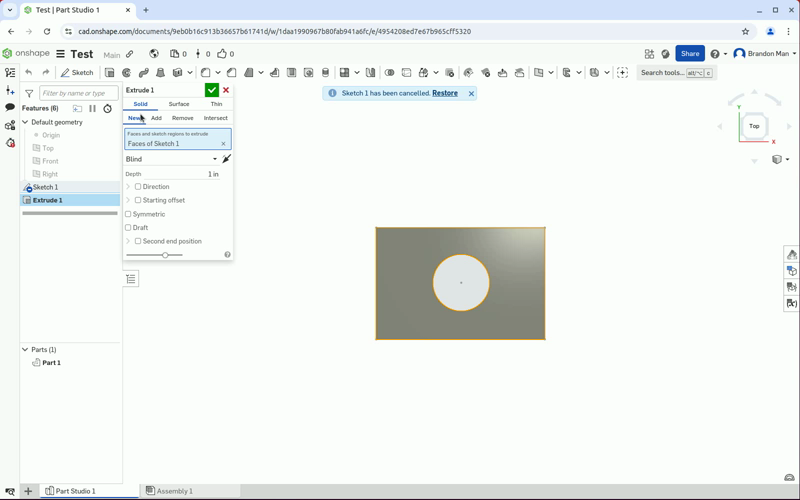
mouse_move(137, 120)
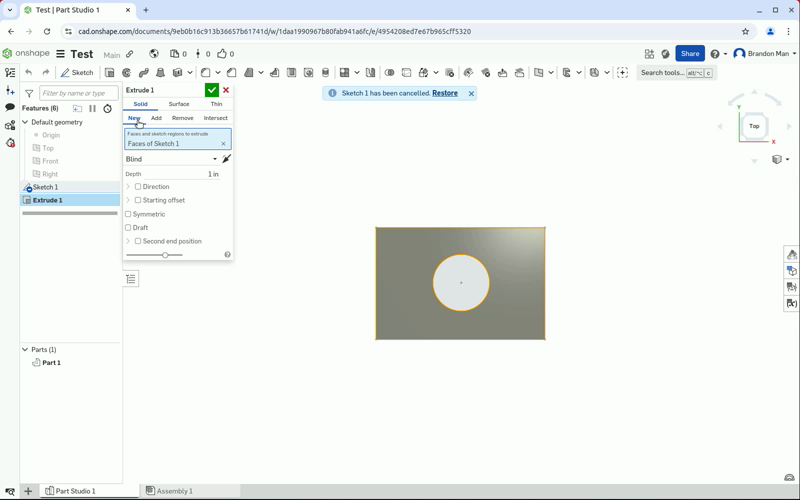
click(137, 120)
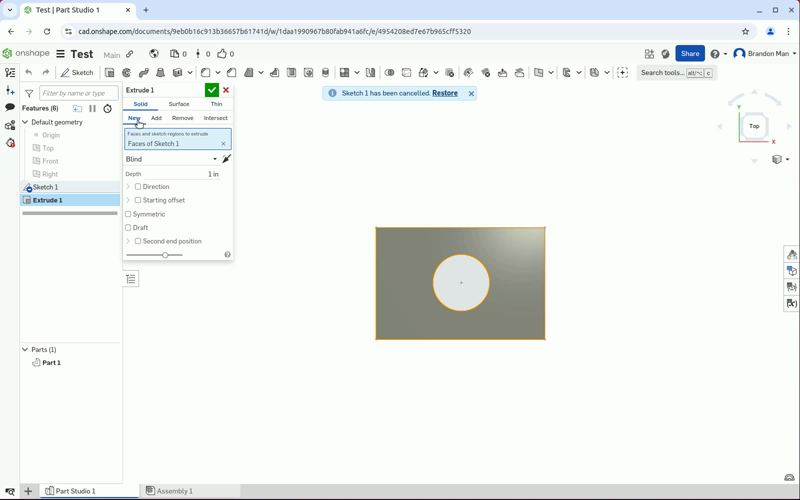
key(tab, 4)
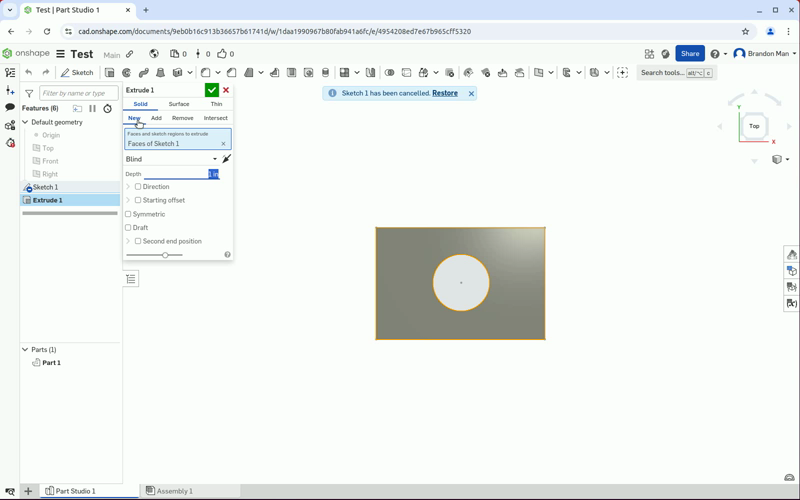
text(5.777)
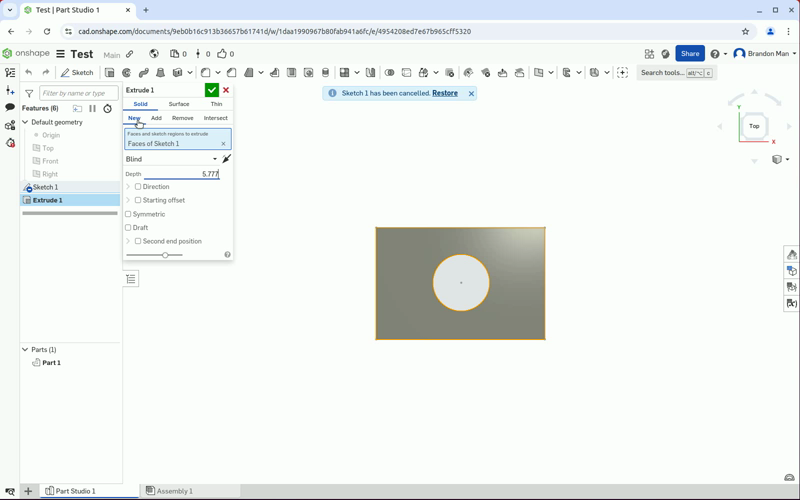
key(enter)
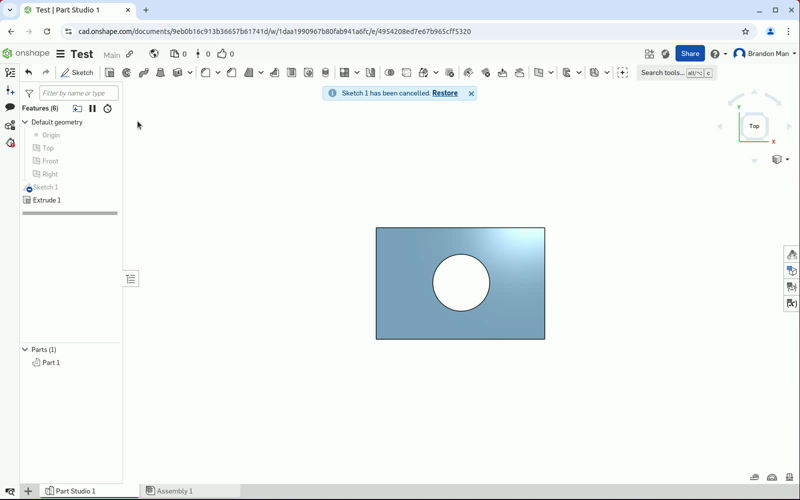
key(shift+h)
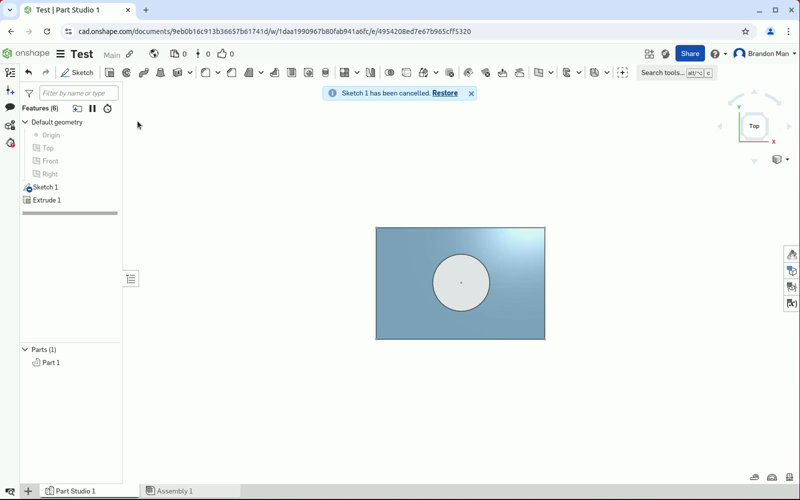
key(shift+h)
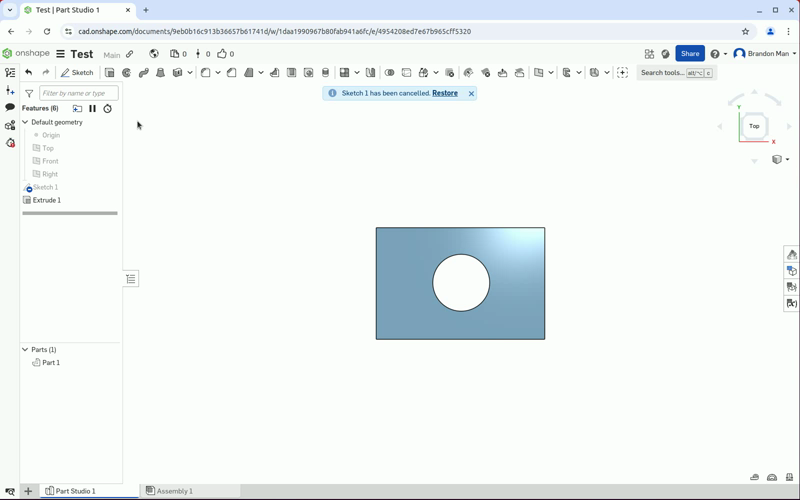
mouse_move(73, 189)
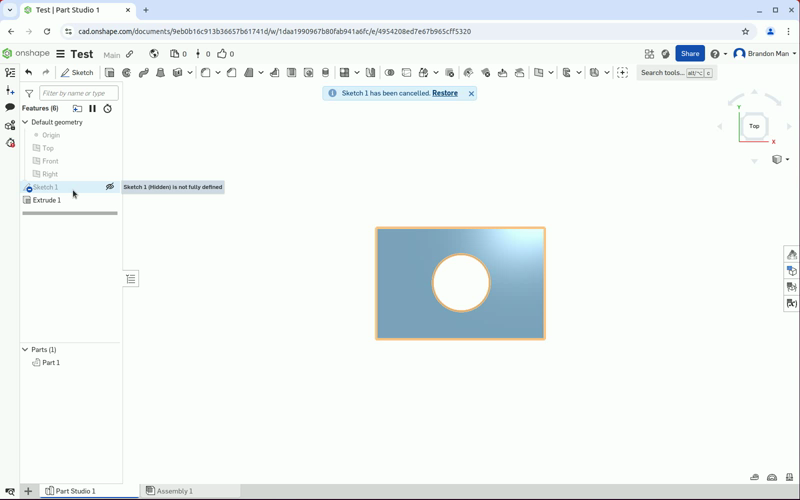
click(73, 189)
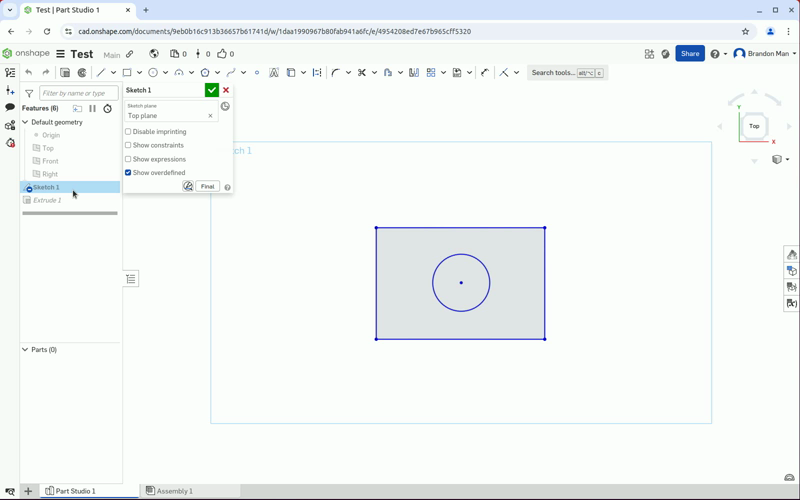
mouse_move(229, 92)
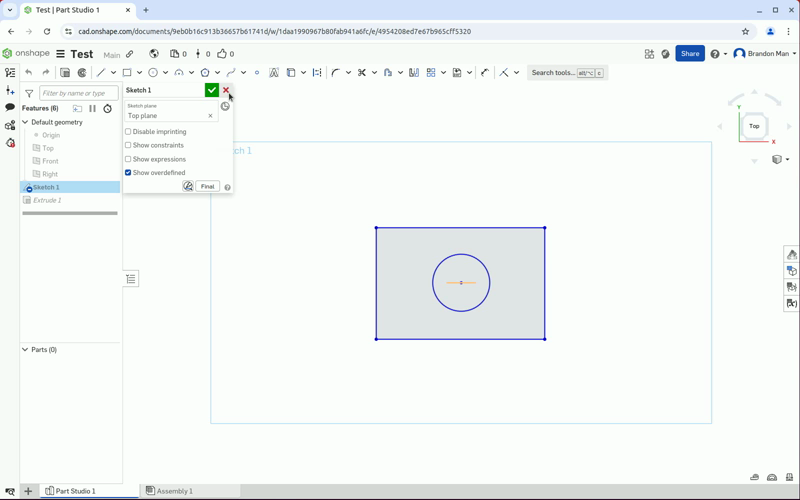
click(229, 92)
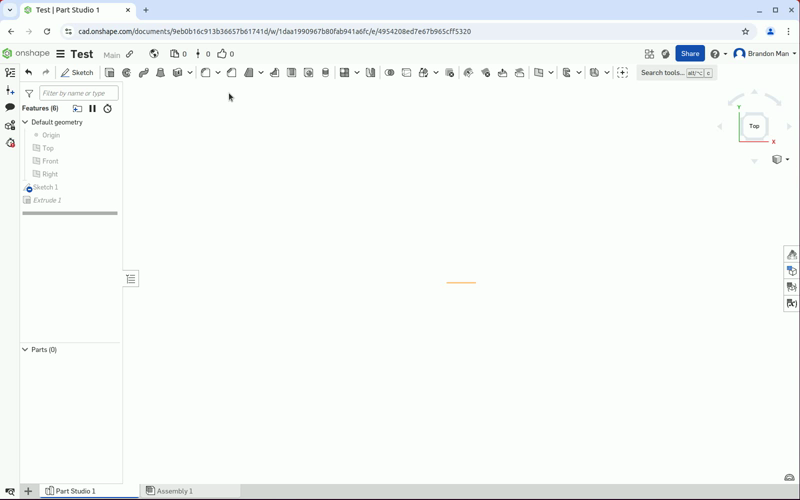
mouse_move(541, 75)
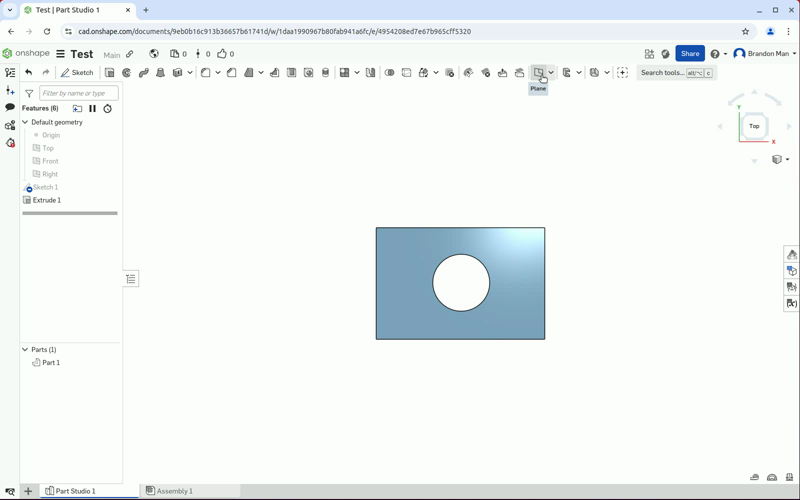
click(541, 75)
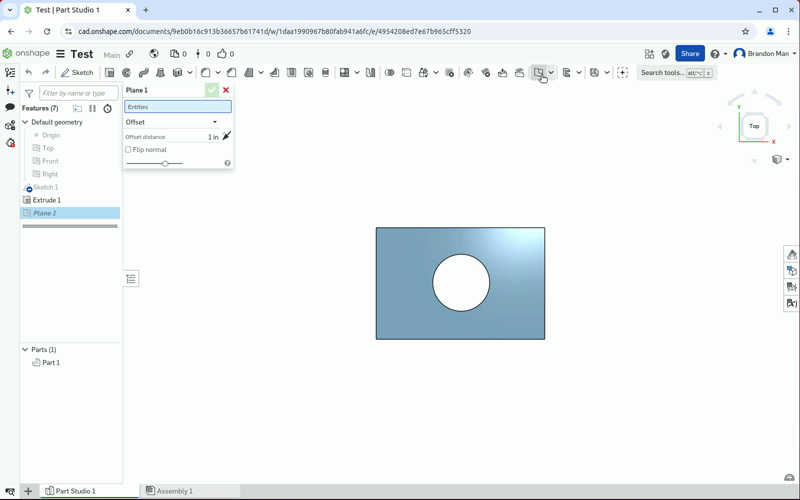
mouse_move(73, 150)
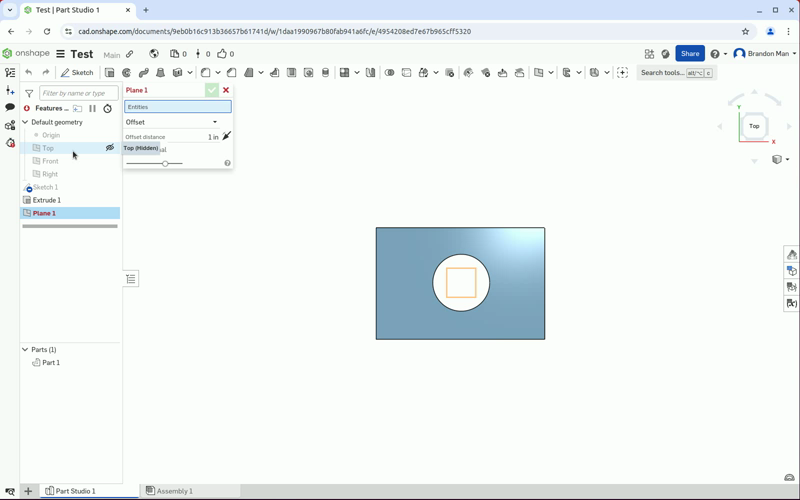
click(73, 150)
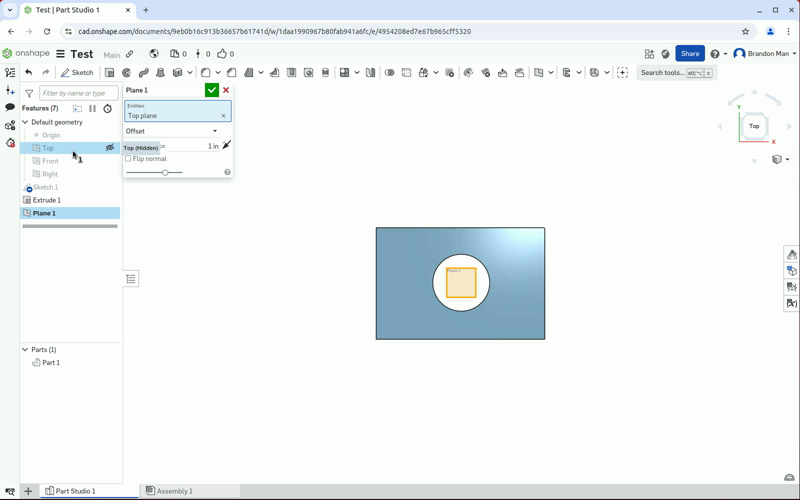
key(tab, 2)
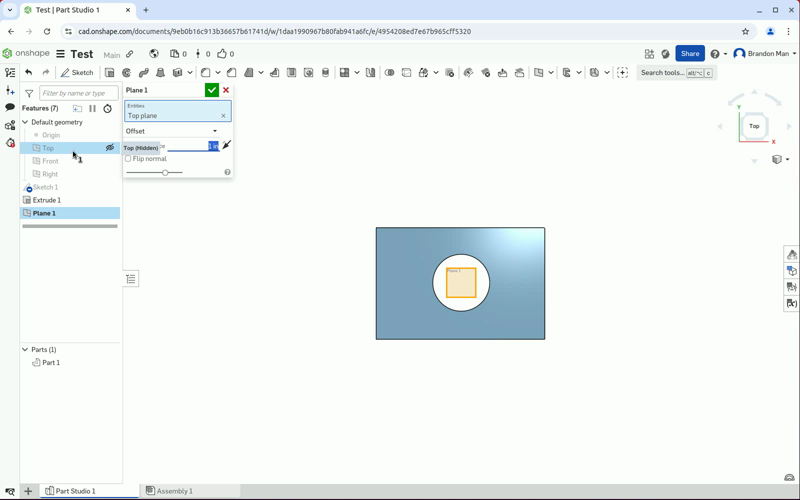
text(5.792)
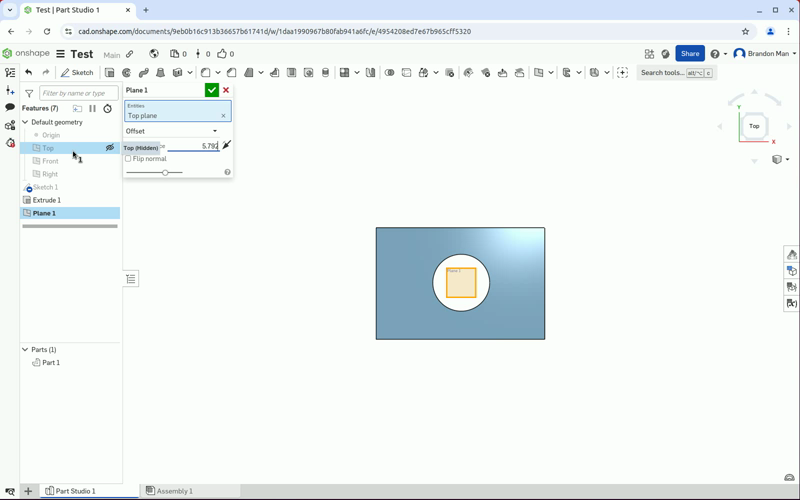
key(enter, 2)
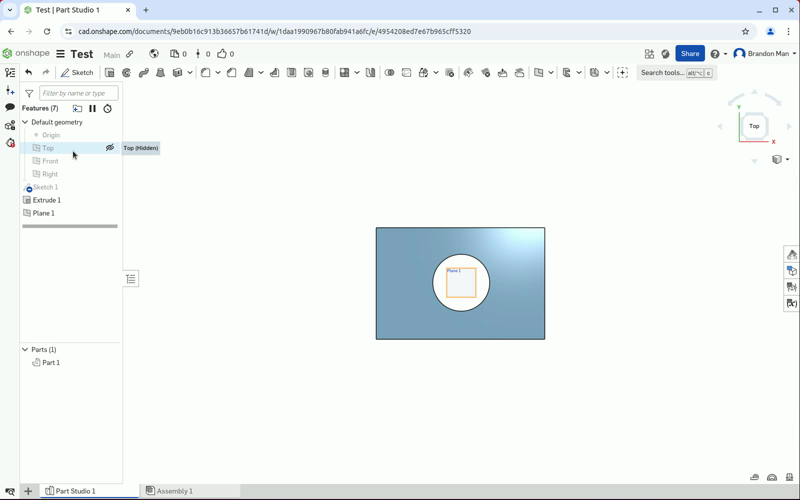
key(shift+s)
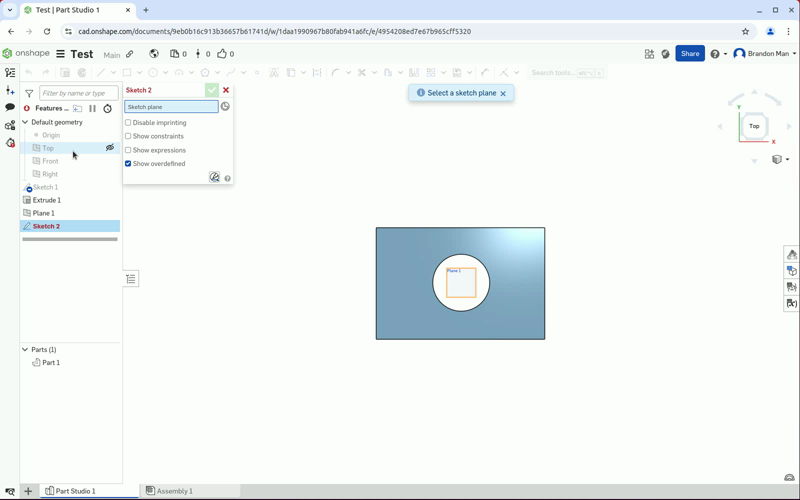
mouse_move(73, 215)
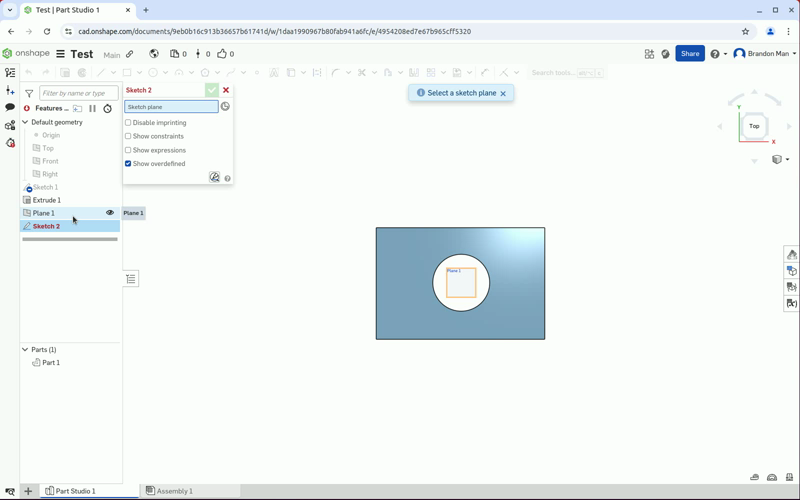
click(73, 215)
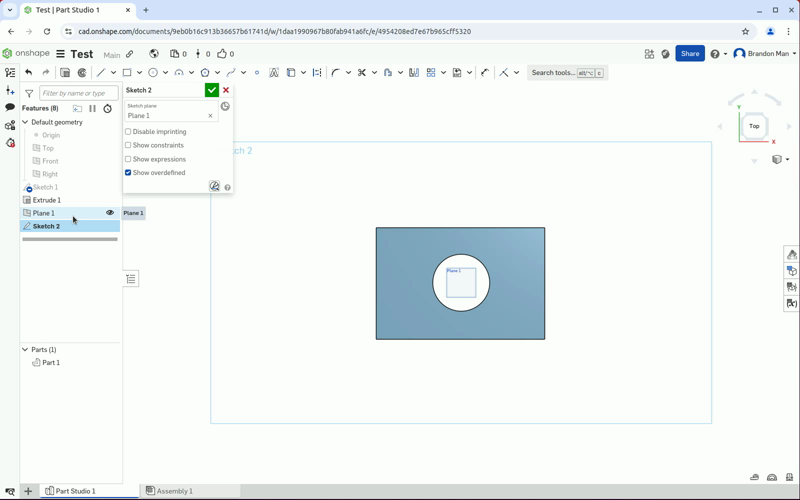
mouse_move(73, 352)
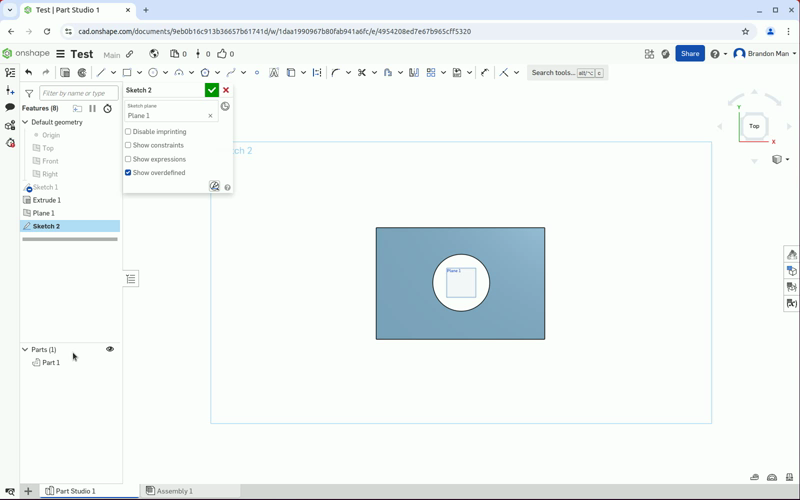
key(y)
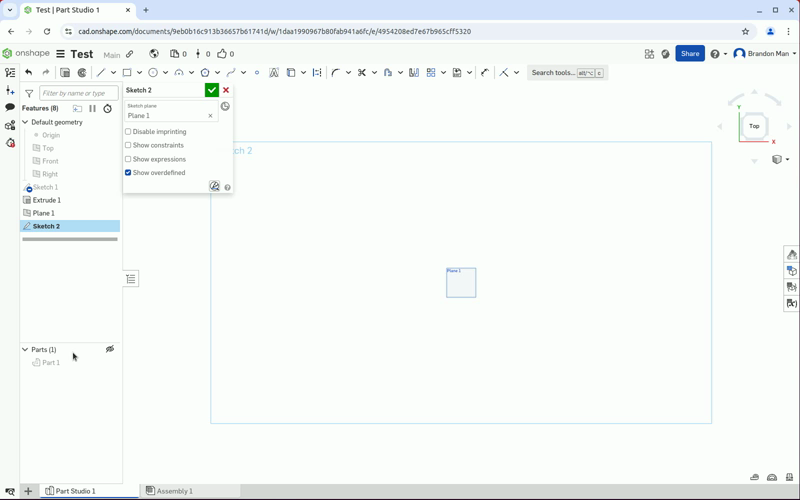
key(l)
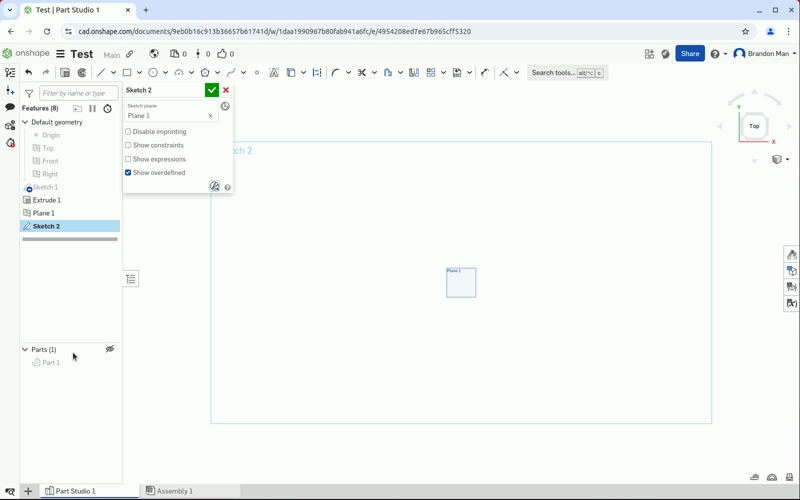
key_down(shift)
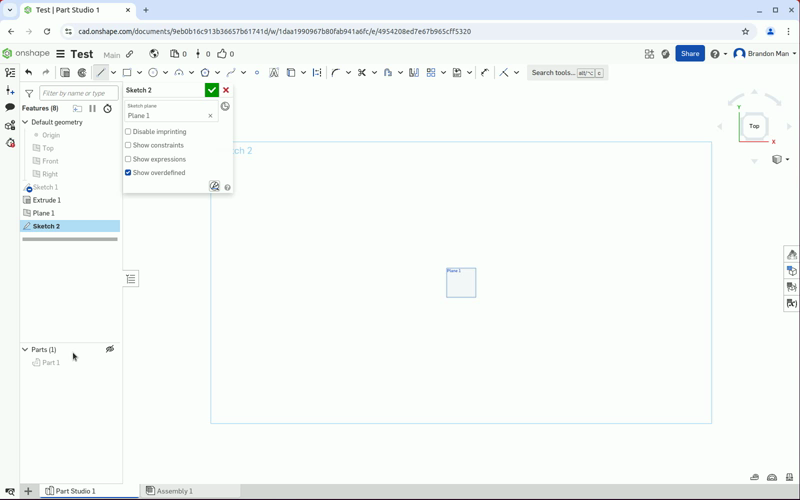
mouse_move(398, 339)
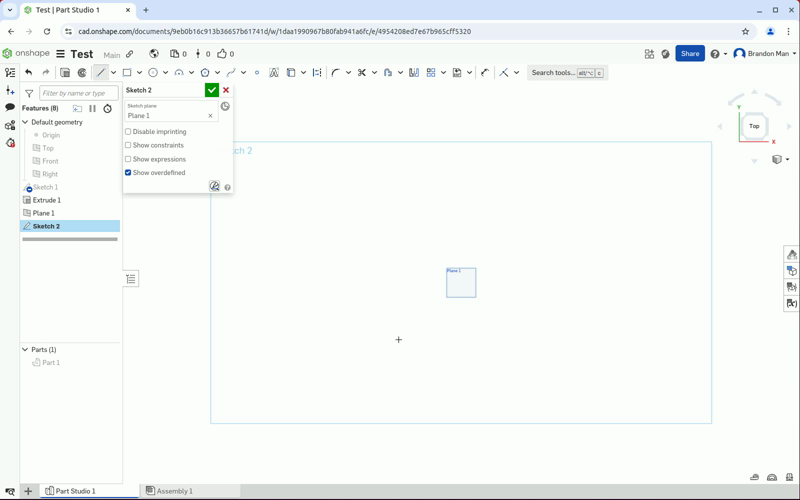
click(398, 339)
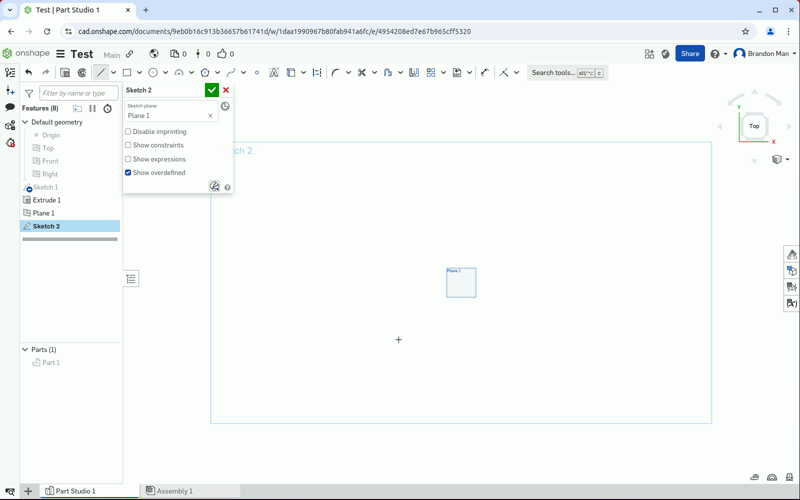
key_up(shift)
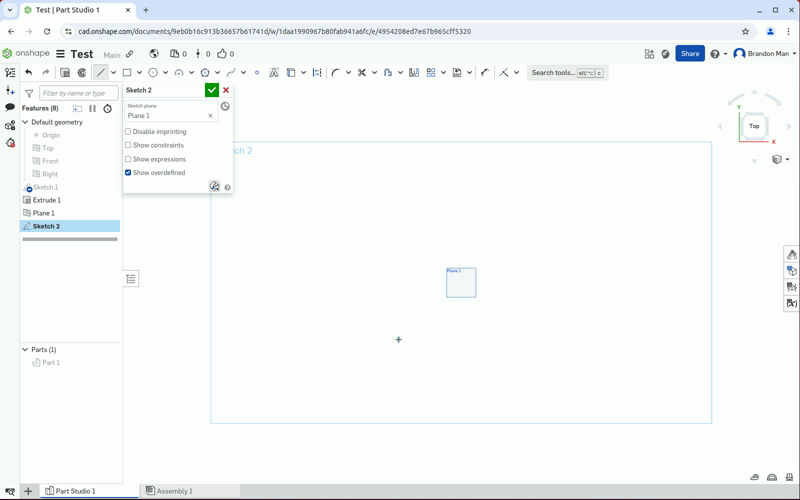
key_down(shift)
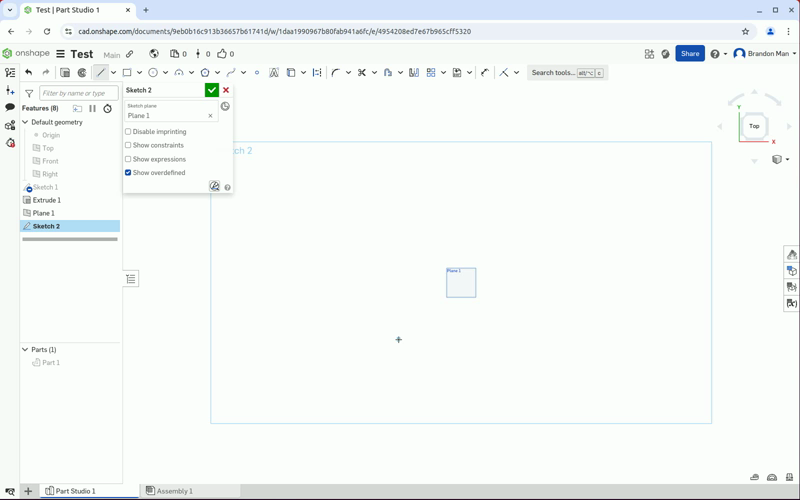
mouse_move(428, 339)
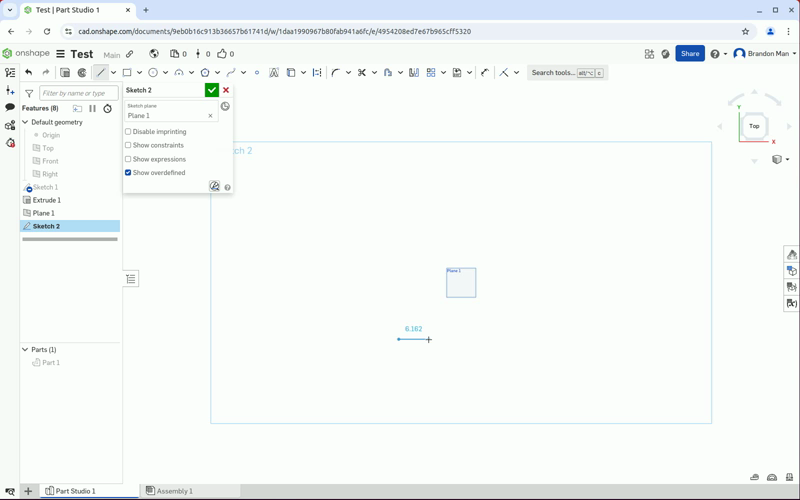
mouse_move(401, 339)
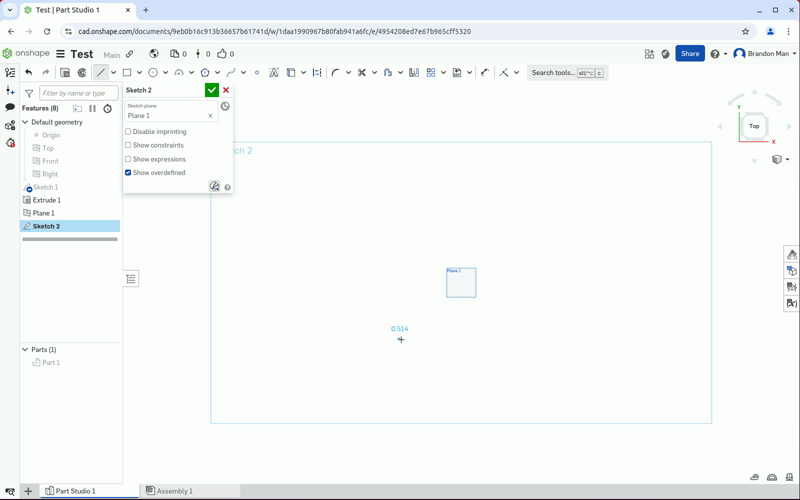
scroll(6)
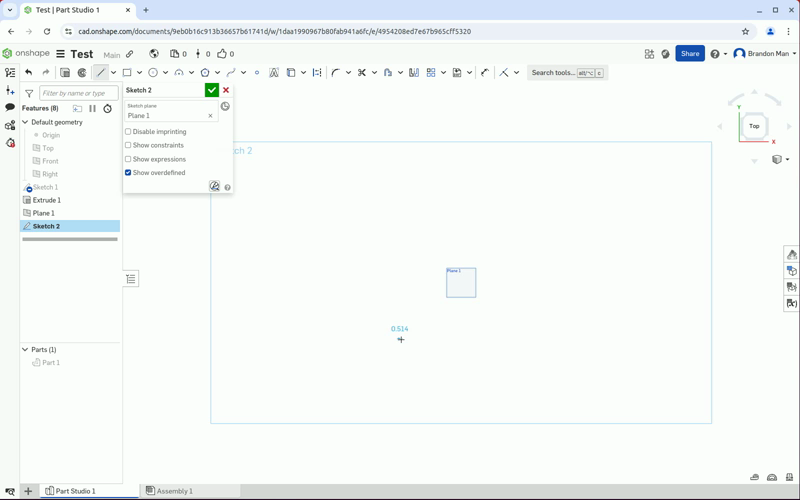
scroll(6)
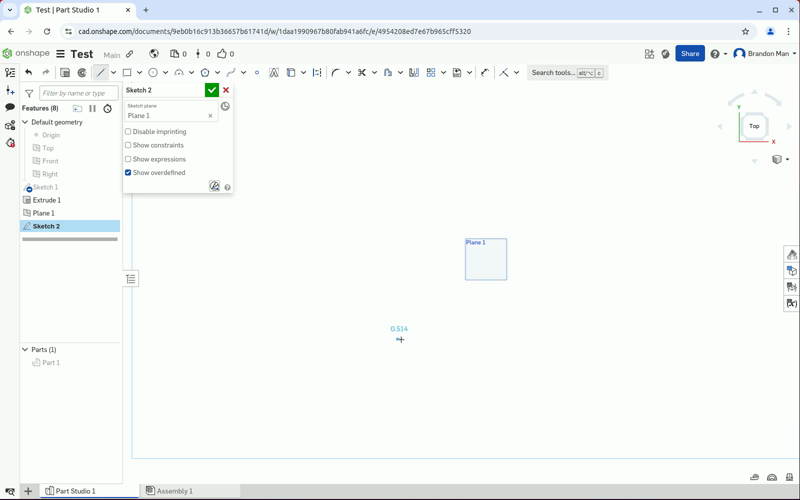
scroll(6)
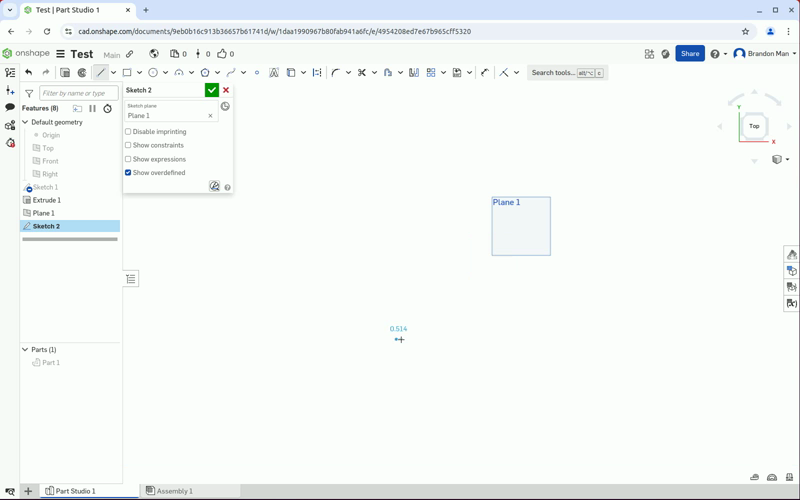
scroll(6)
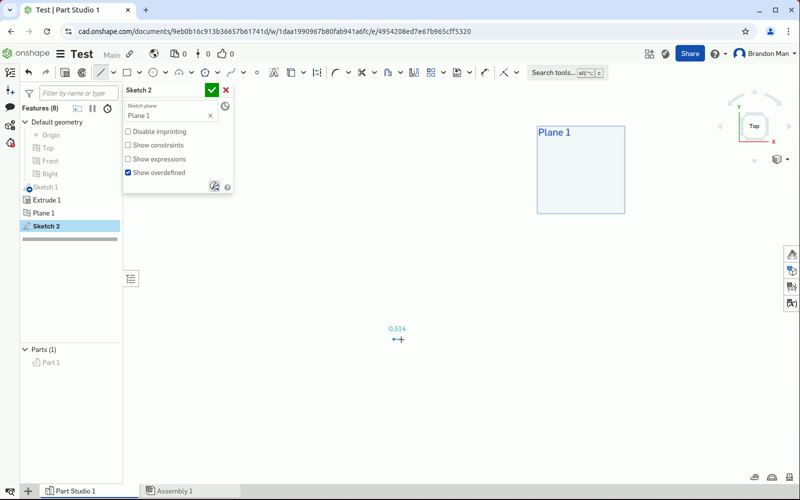
scroll(6)
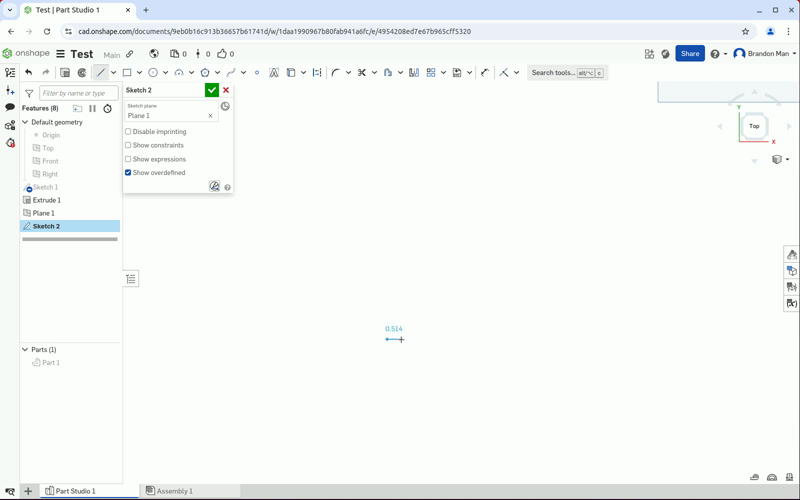
scroll(6)
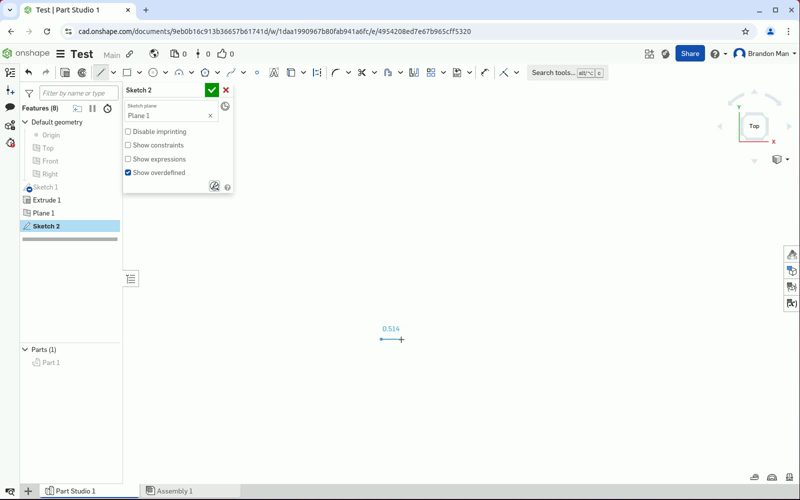
scroll(6)
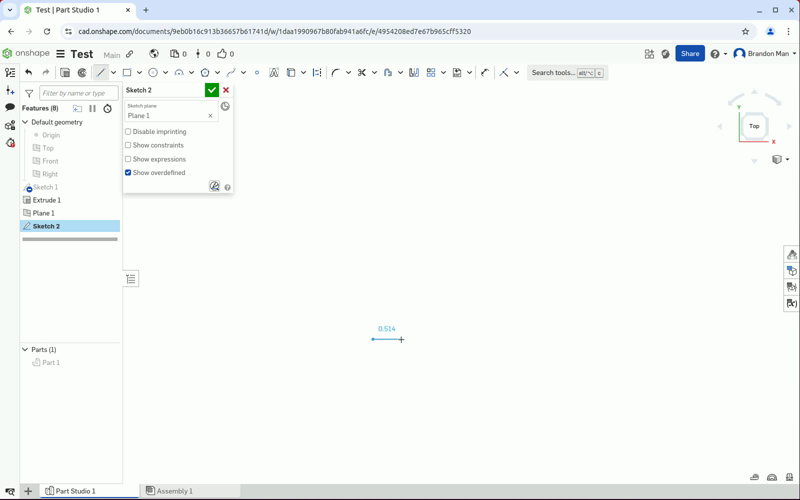
click(401, 339)
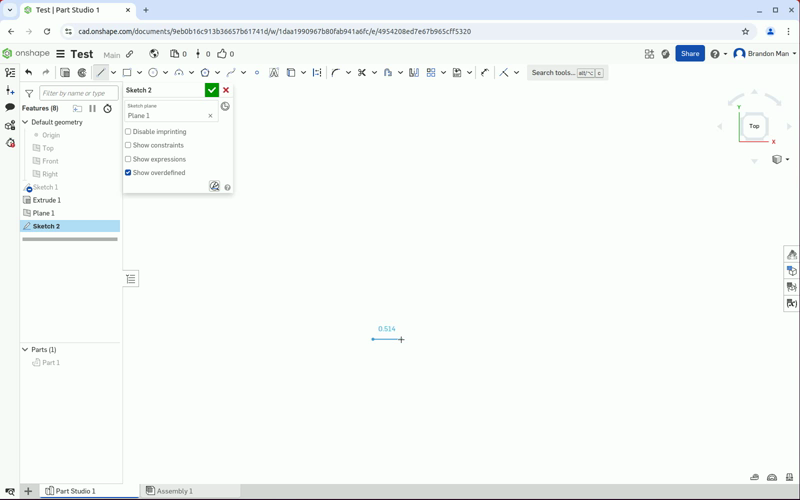
scroll(-6)
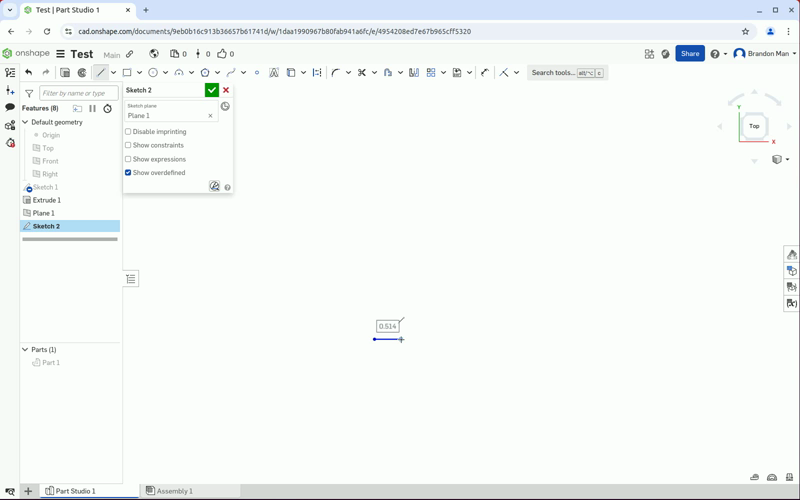
scroll(-6)
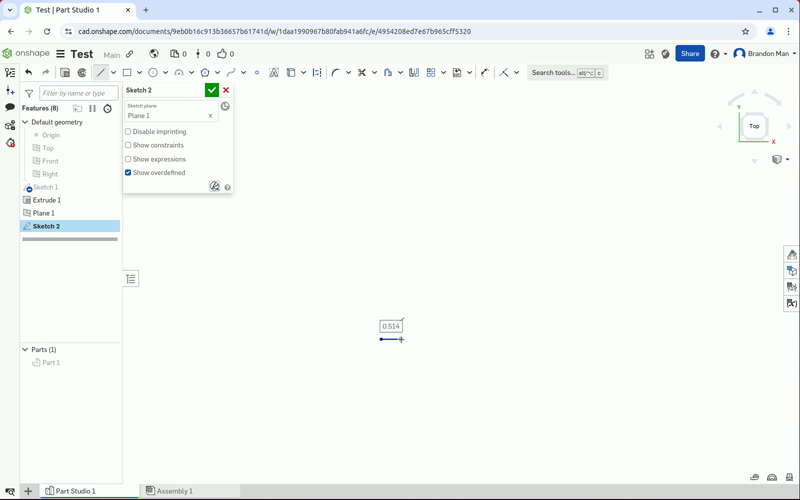
scroll(-6)
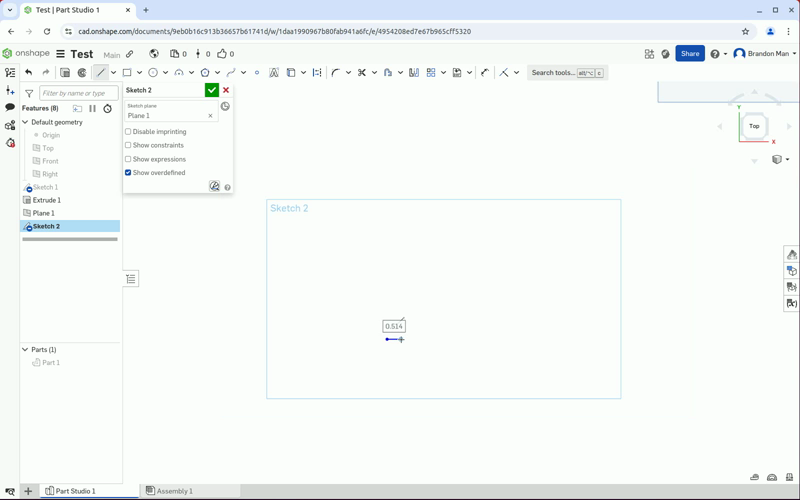
scroll(-6)
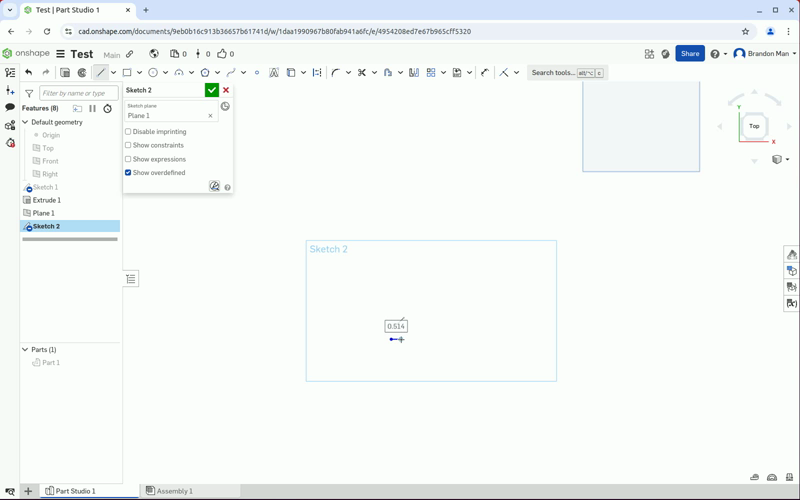
scroll(-6)
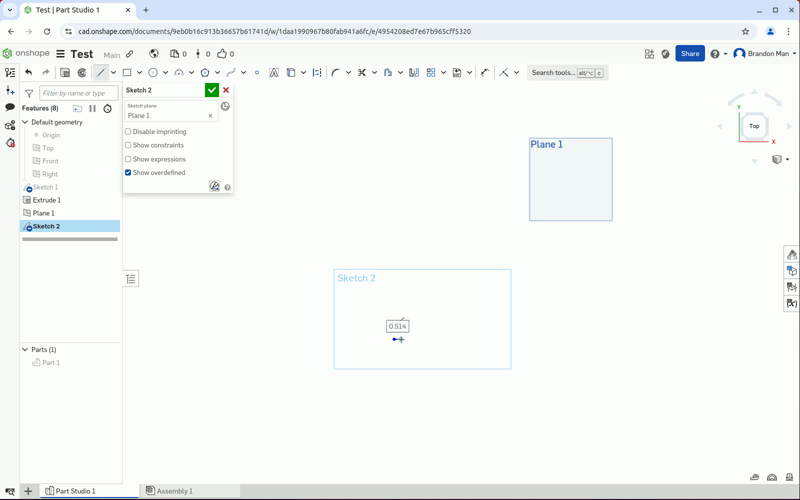
scroll(-6)
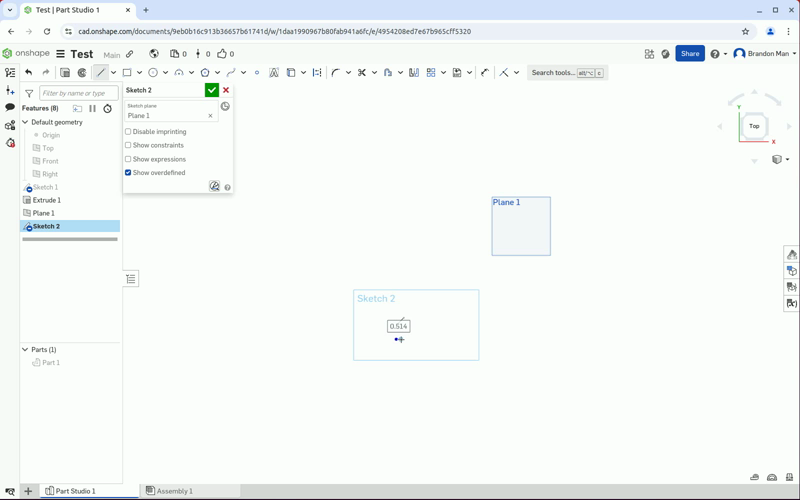
scroll(-6)
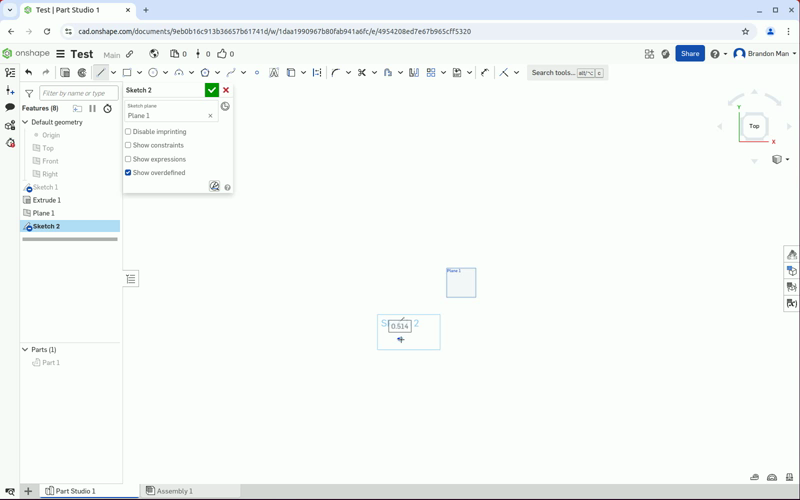
key_up(shift)
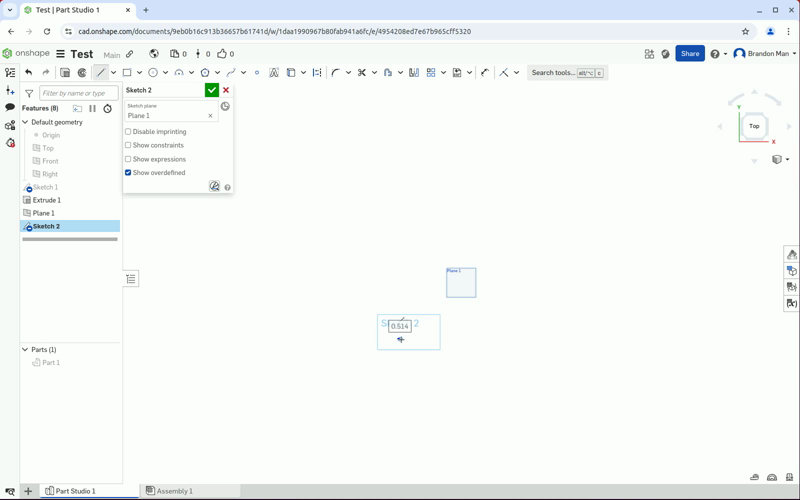
key_down(shift)
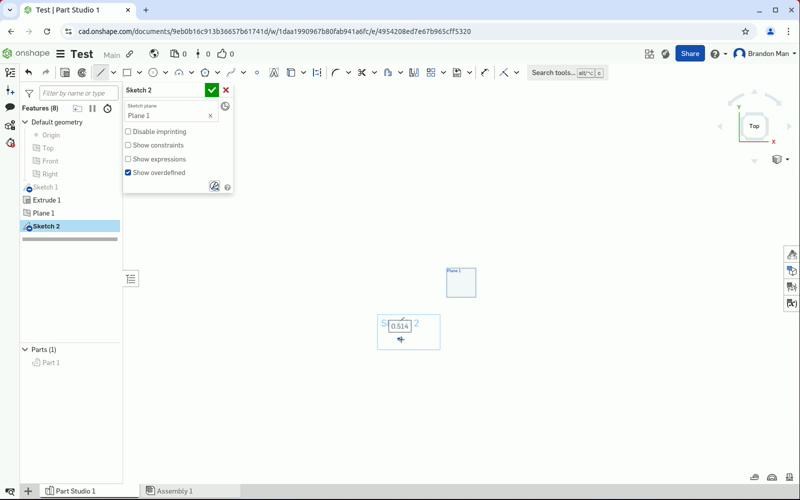
mouse_move(401, 226)
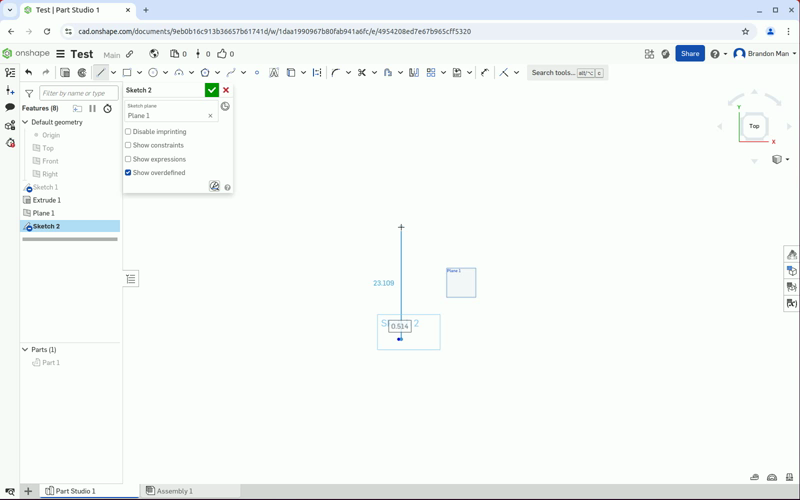
click(401, 226)
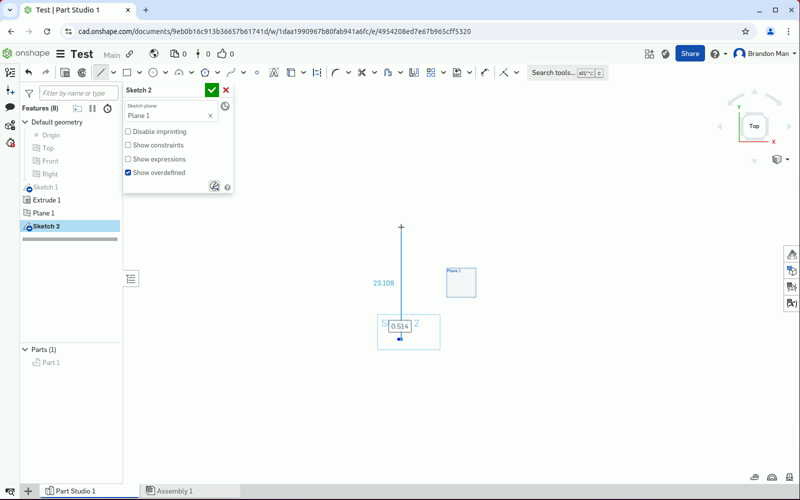
key_up(shift)
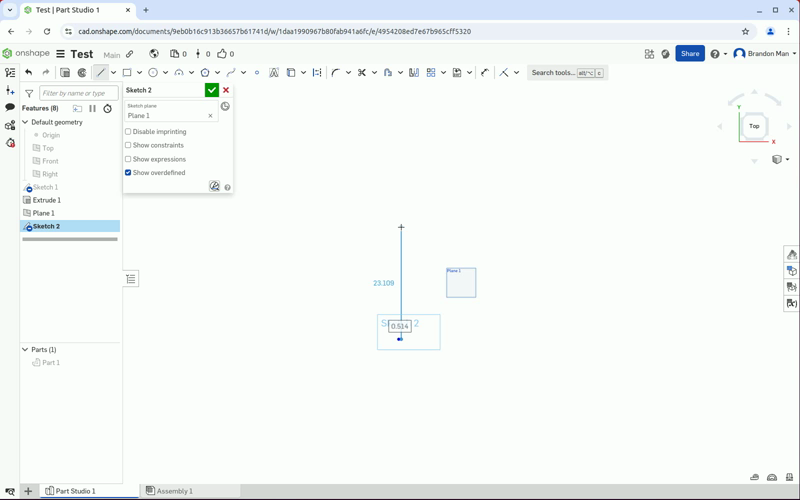
key_down(shift)
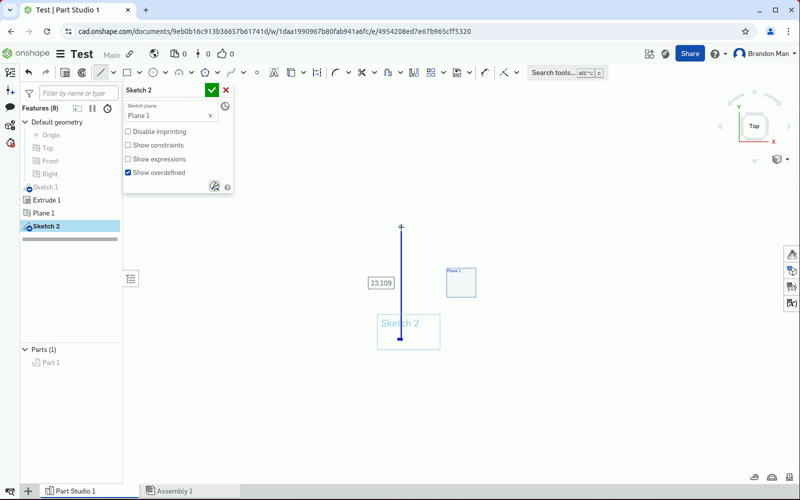
mouse_move(431, 226)
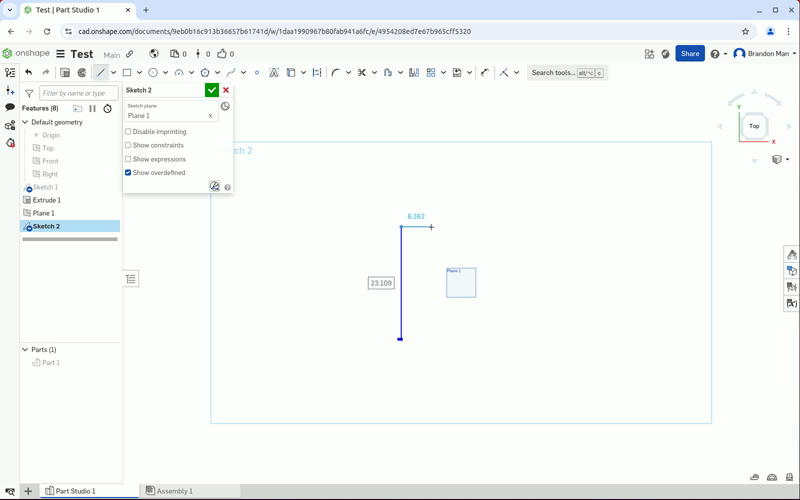
mouse_move(398, 226)
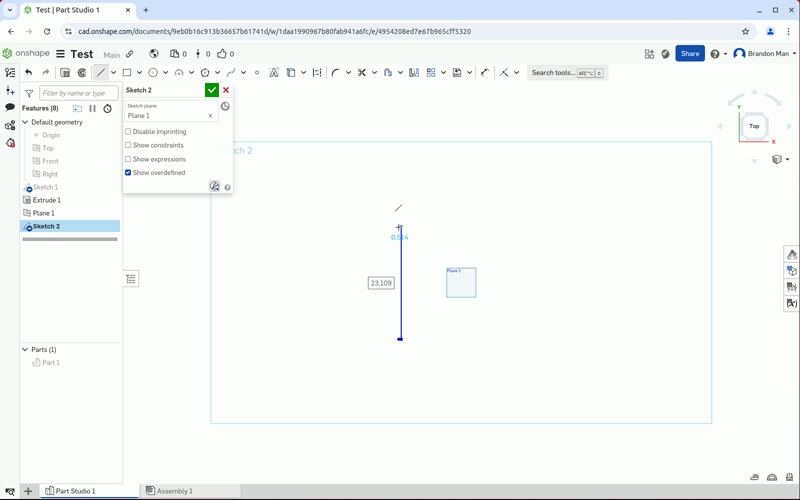
scroll(6)
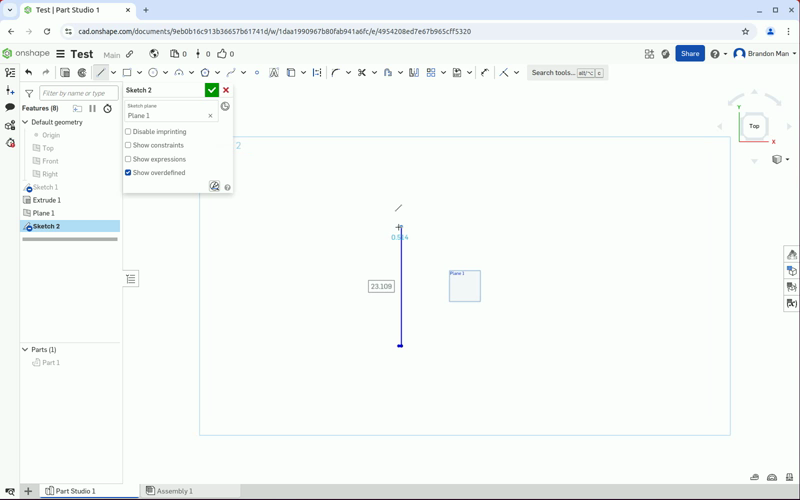
scroll(6)
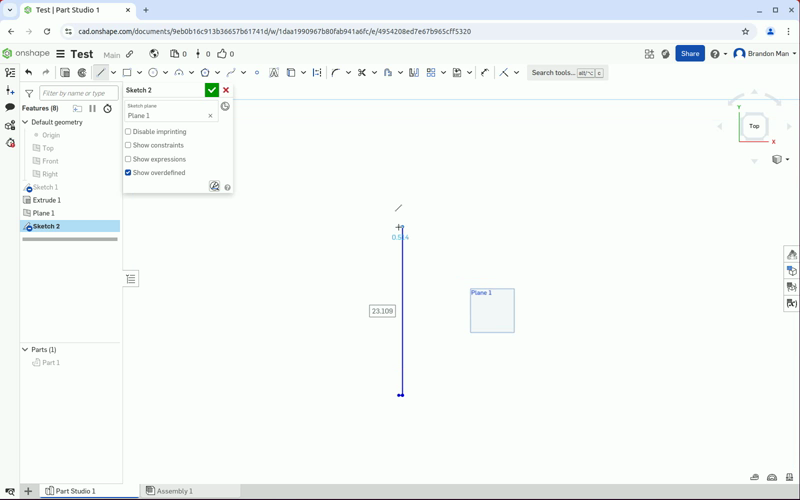
scroll(6)
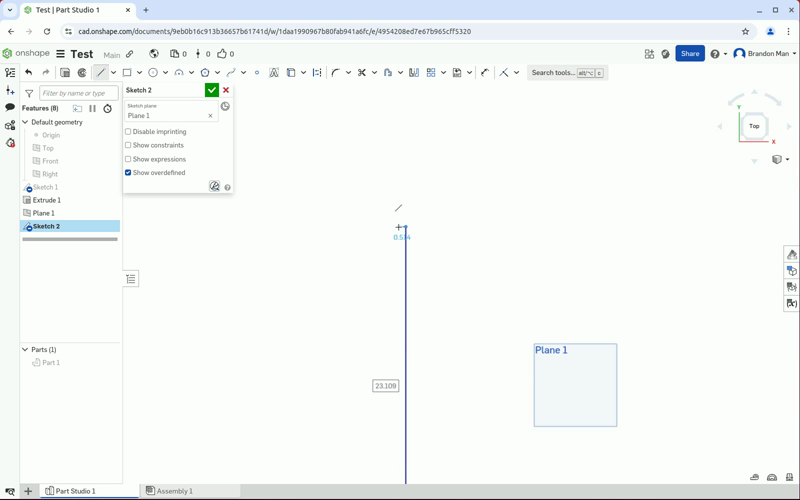
scroll(6)
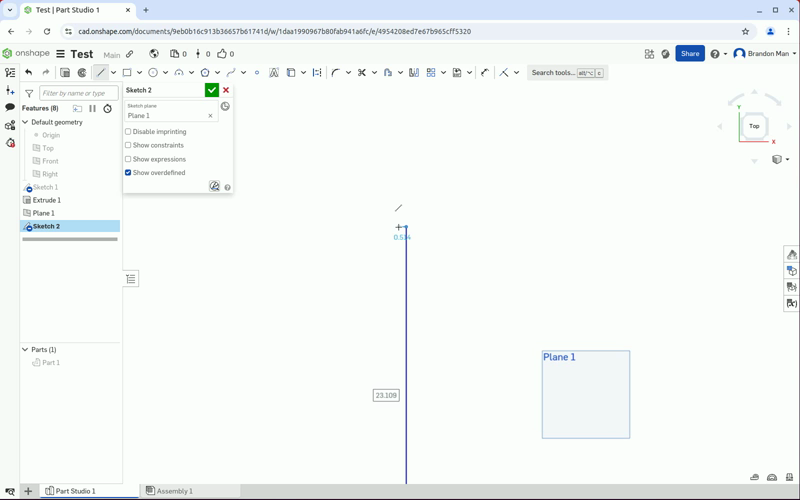
scroll(6)
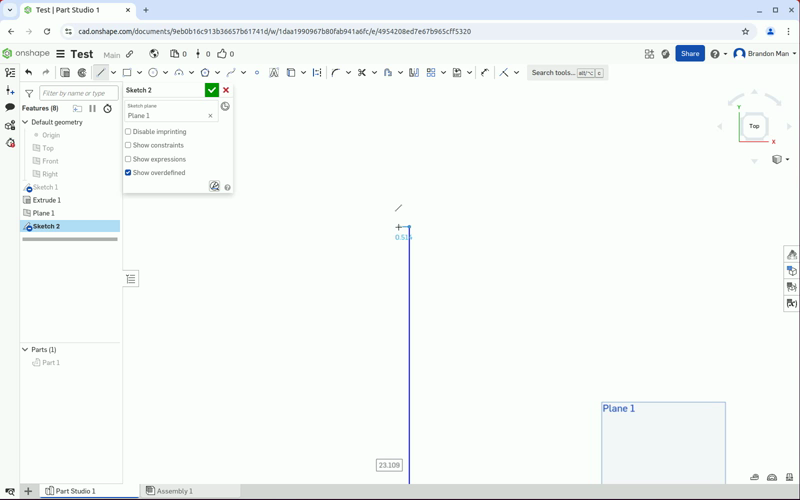
scroll(6)
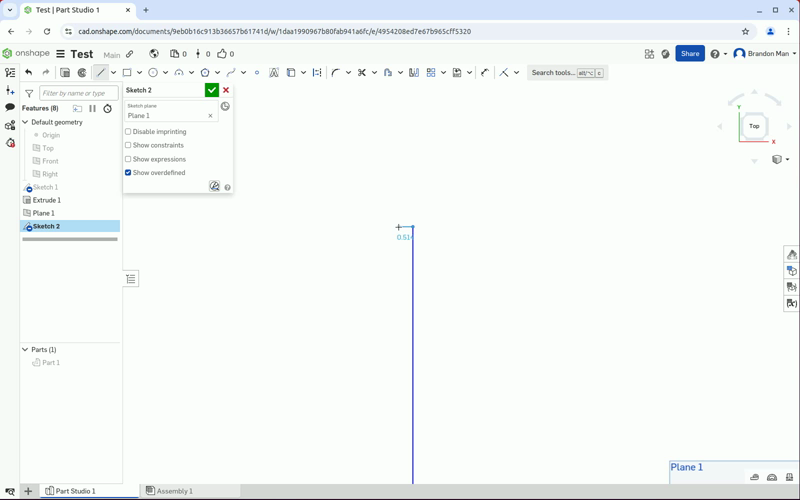
scroll(6)
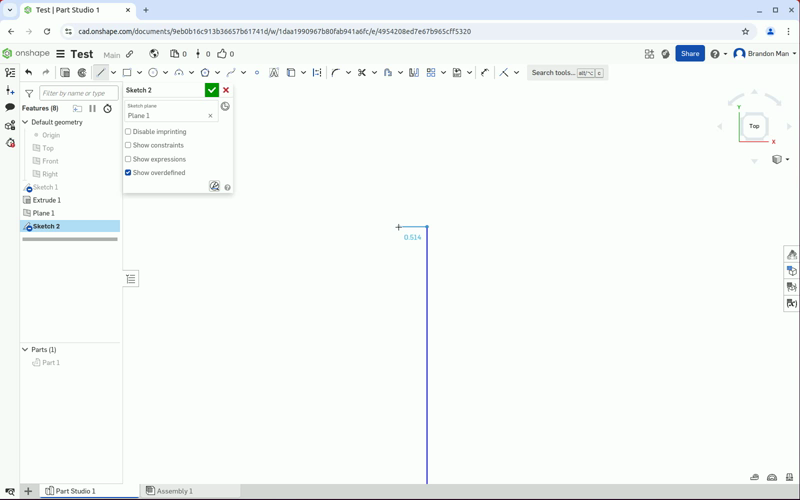
click(398, 226)
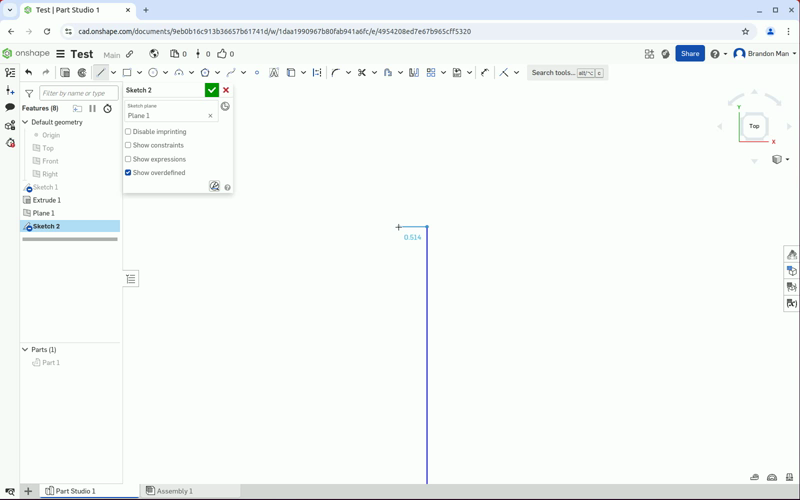
scroll(-6)
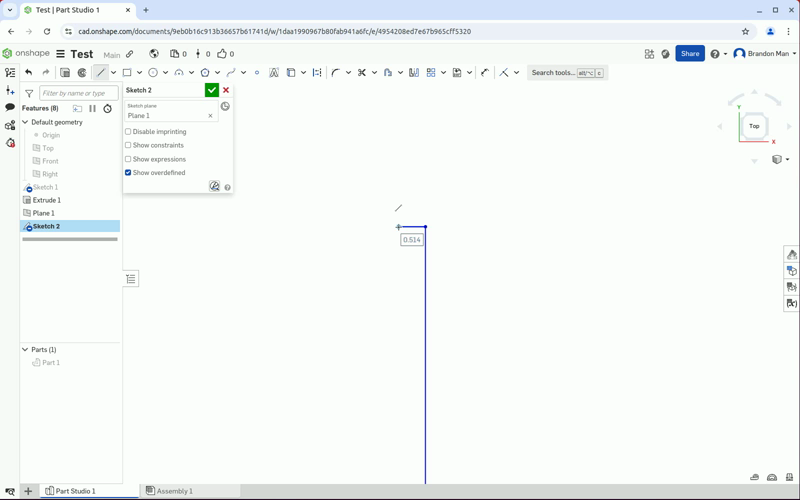
scroll(-6)
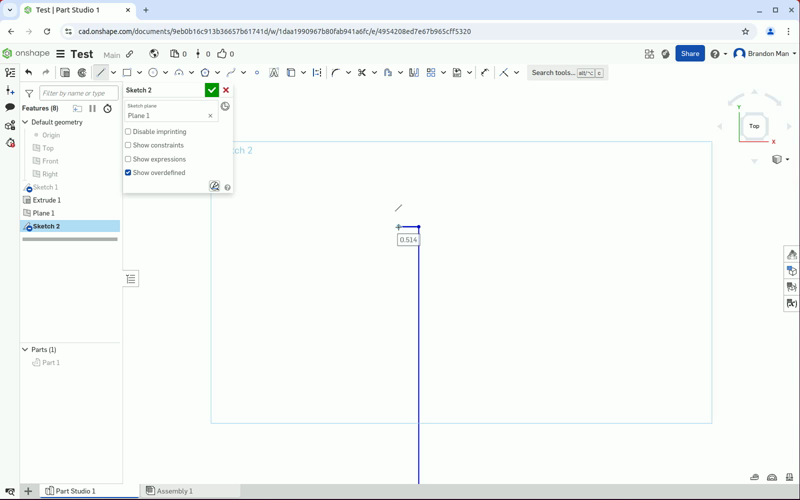
scroll(-6)
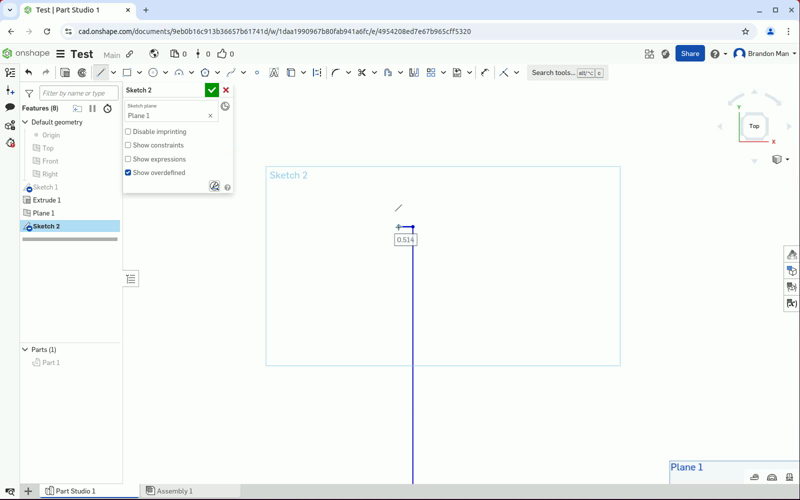
scroll(-6)
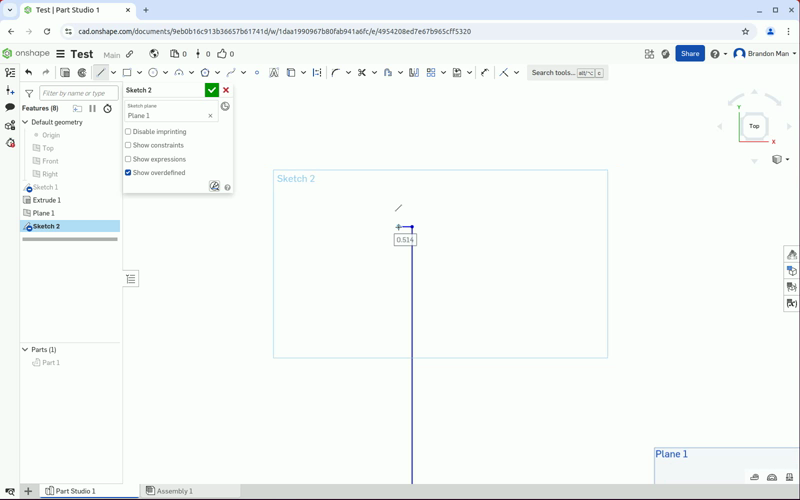
scroll(-6)
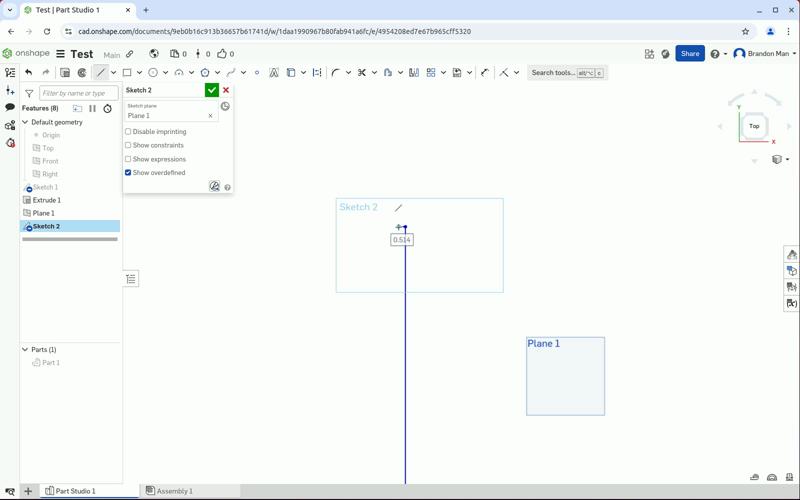
scroll(-6)
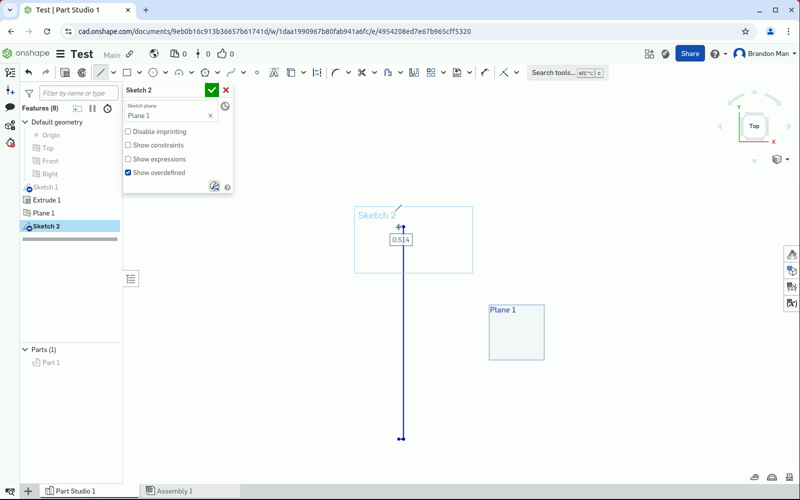
scroll(-6)
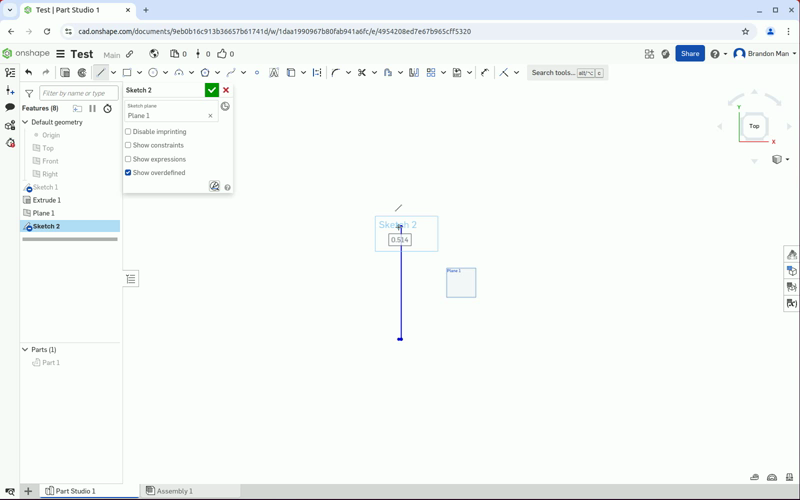
key_up(shift)
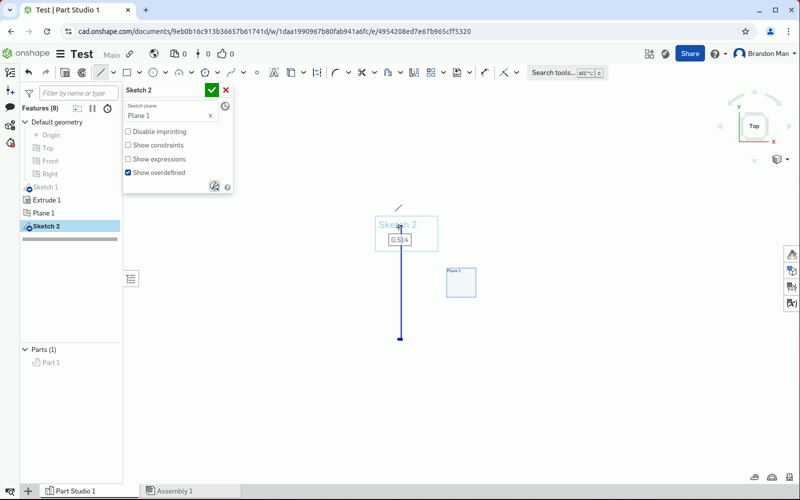
key_down(shift)
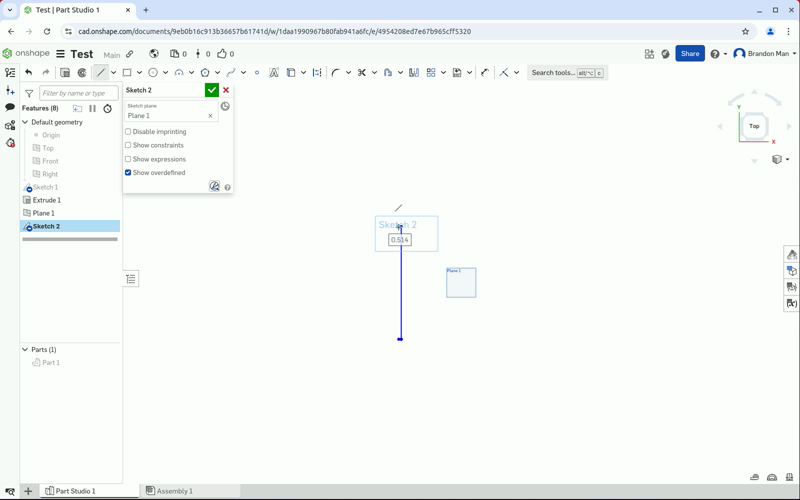
mouse_move(398, 339)
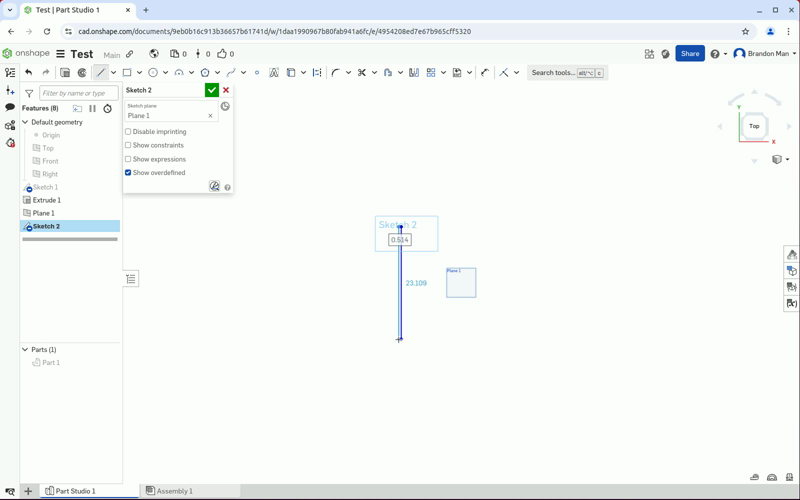
scroll(6)
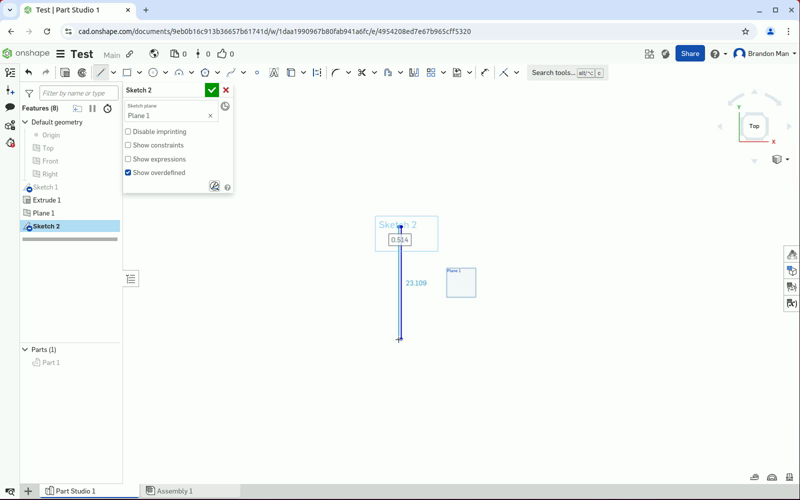
scroll(6)
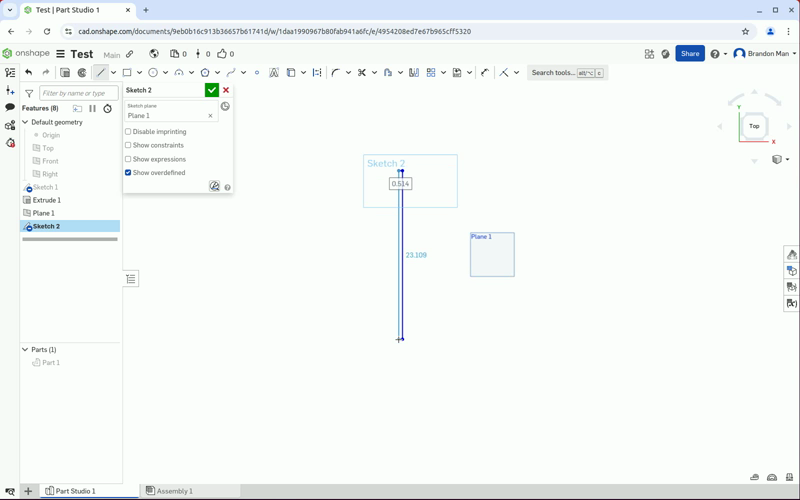
scroll(6)
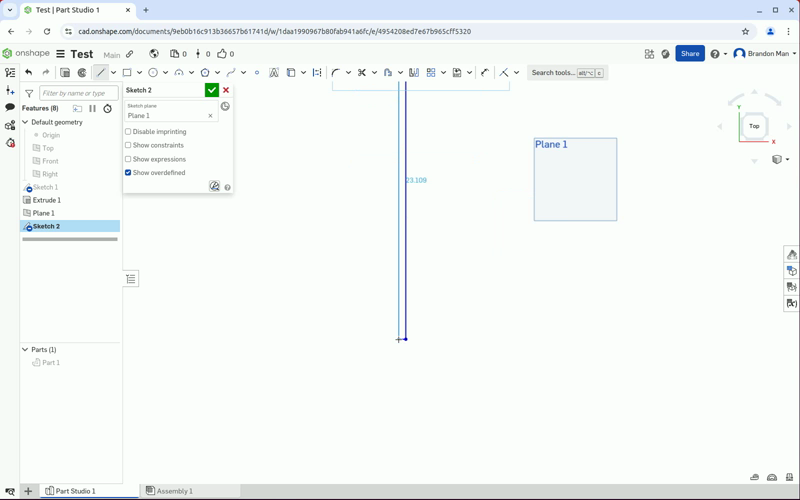
scroll(6)
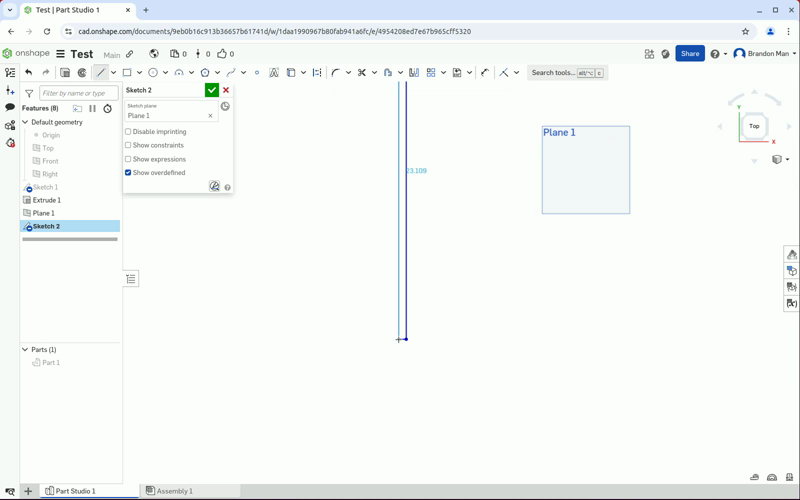
scroll(6)
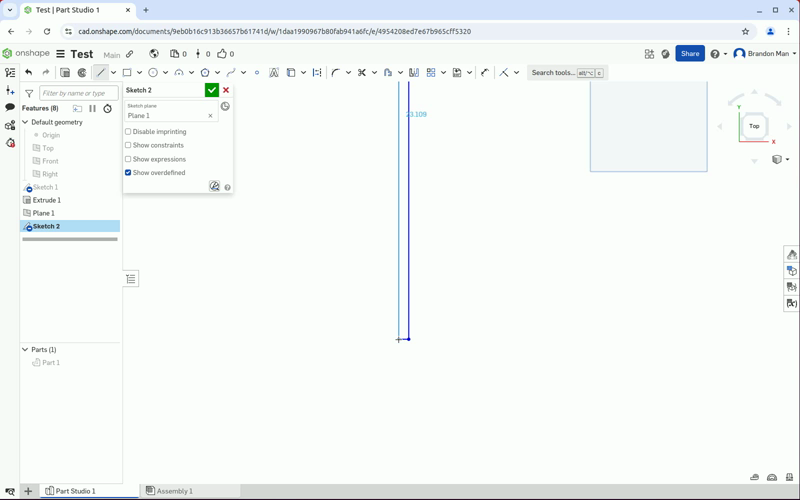
scroll(6)
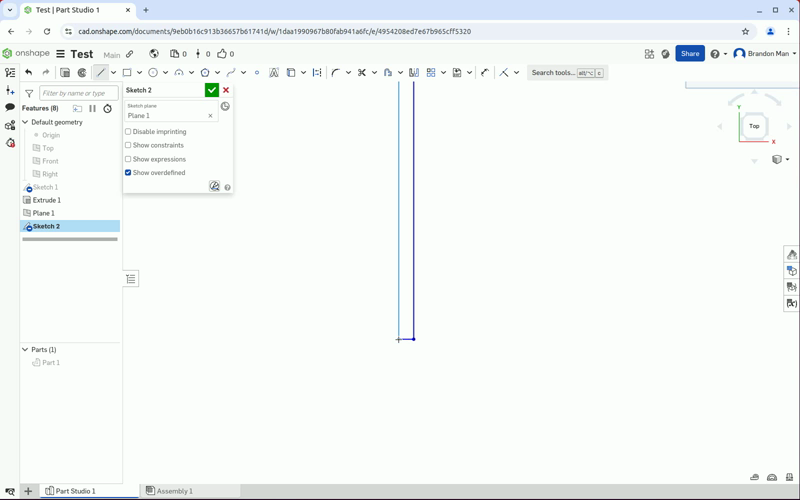
scroll(6)
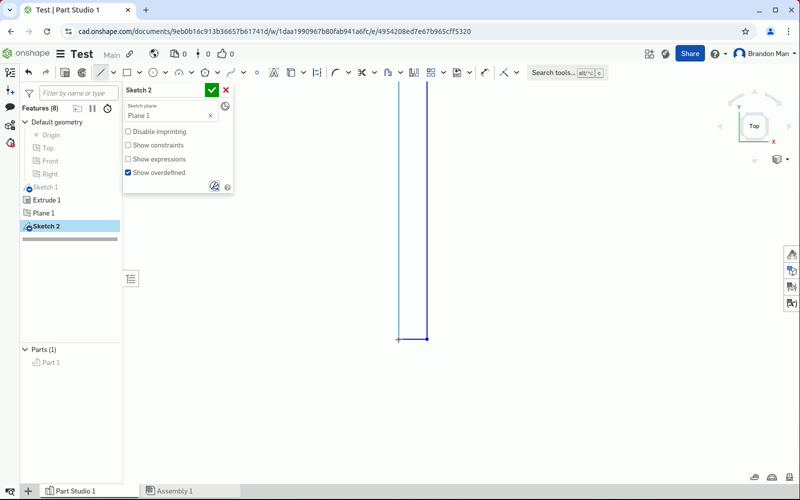
key_up(shift)
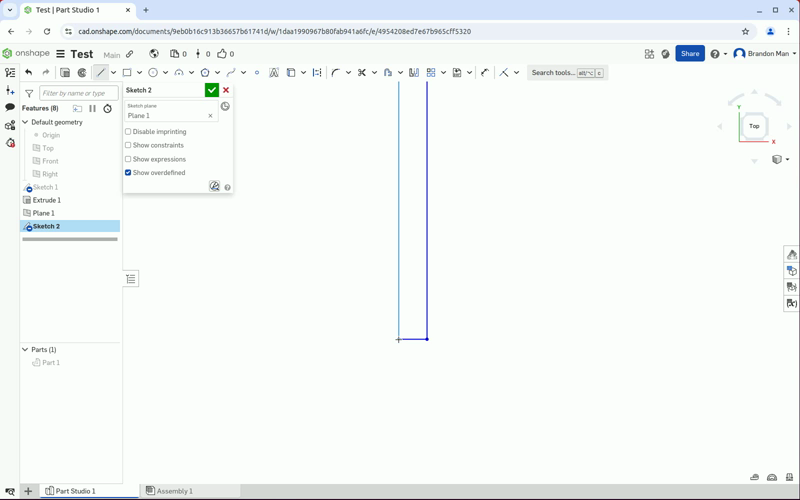
click(398, 339)
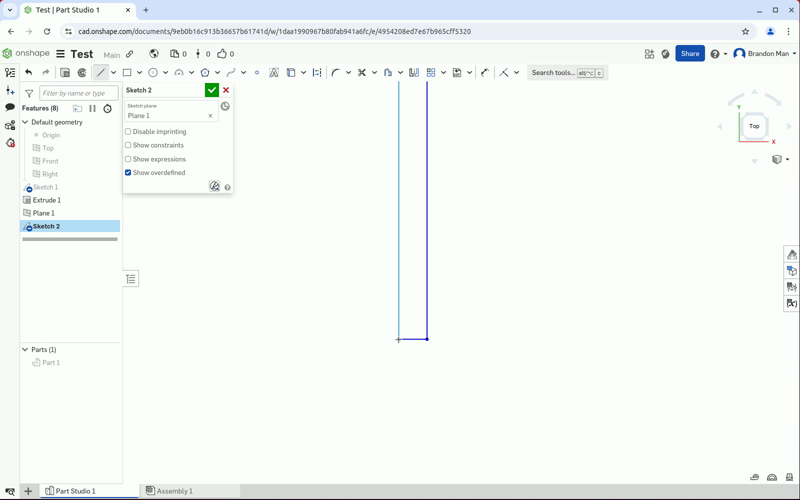
scroll(-6)
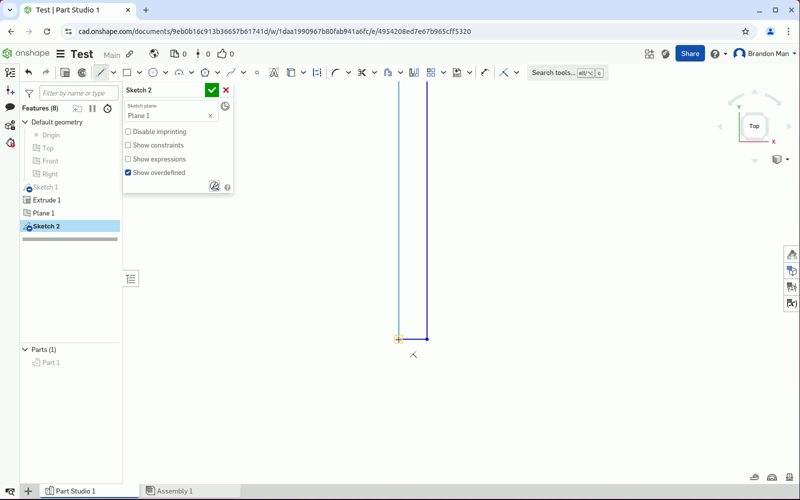
scroll(-6)
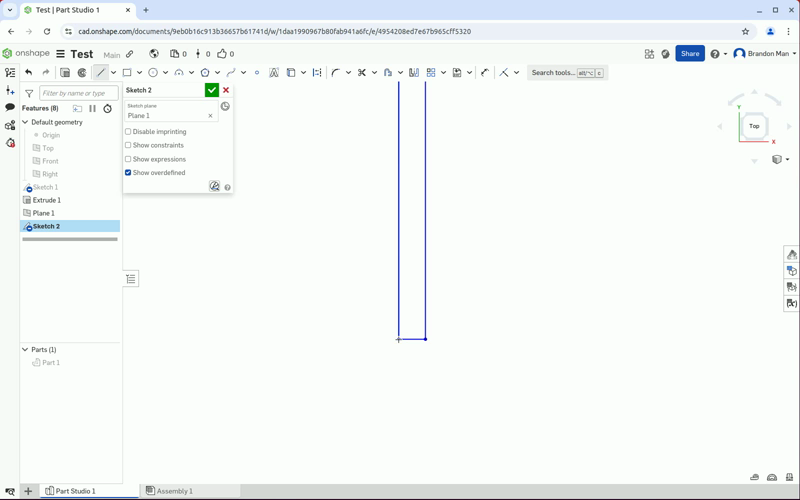
scroll(-6)
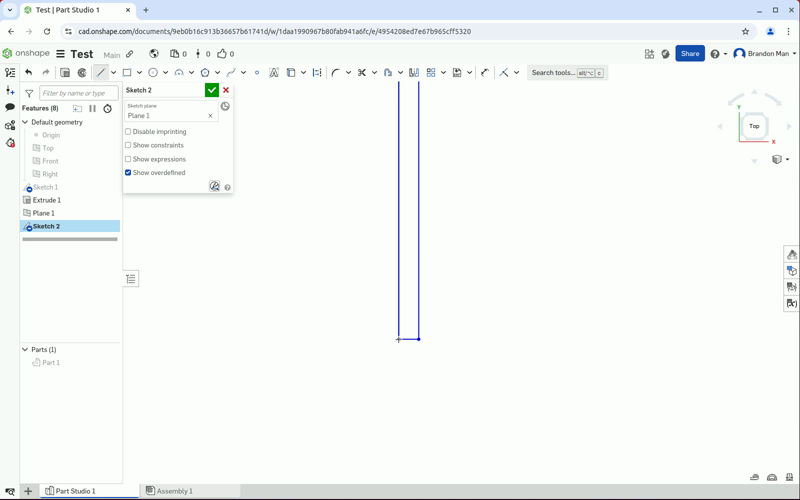
scroll(-6)
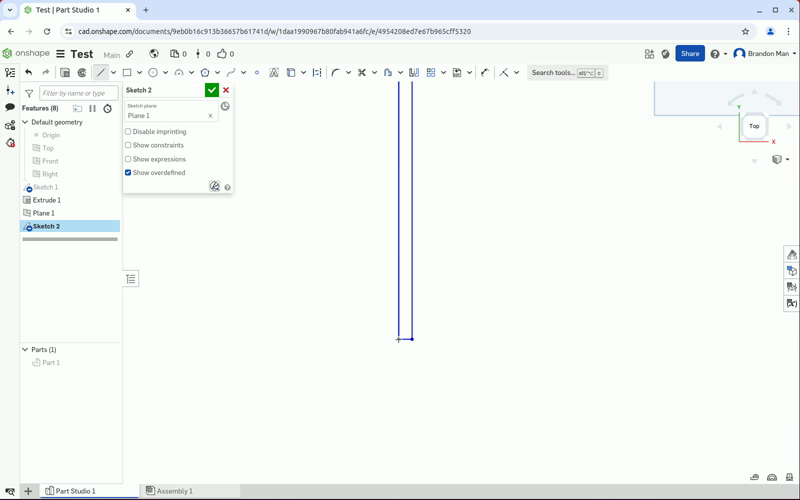
scroll(-6)
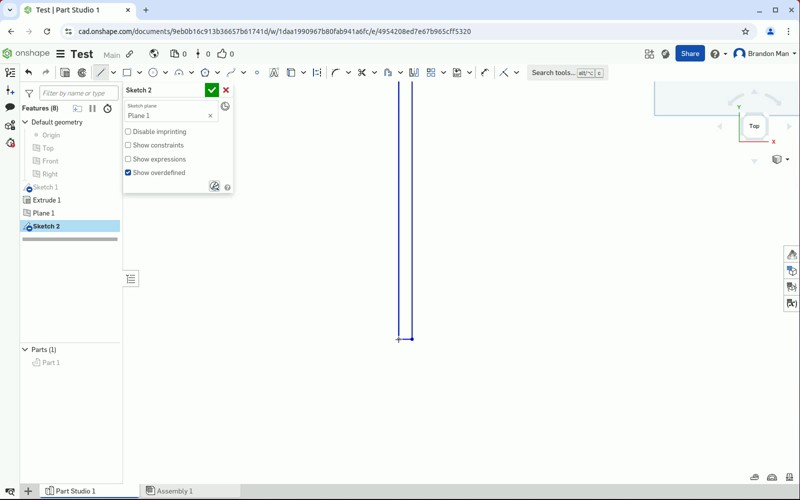
scroll(-6)
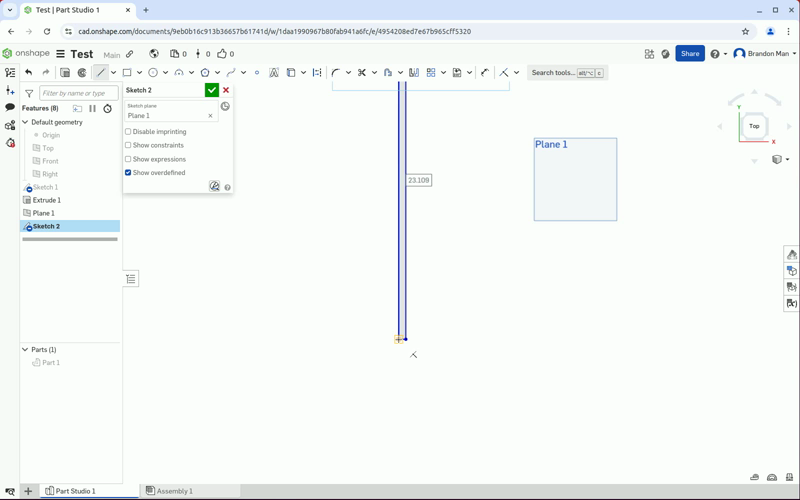
scroll(-6)
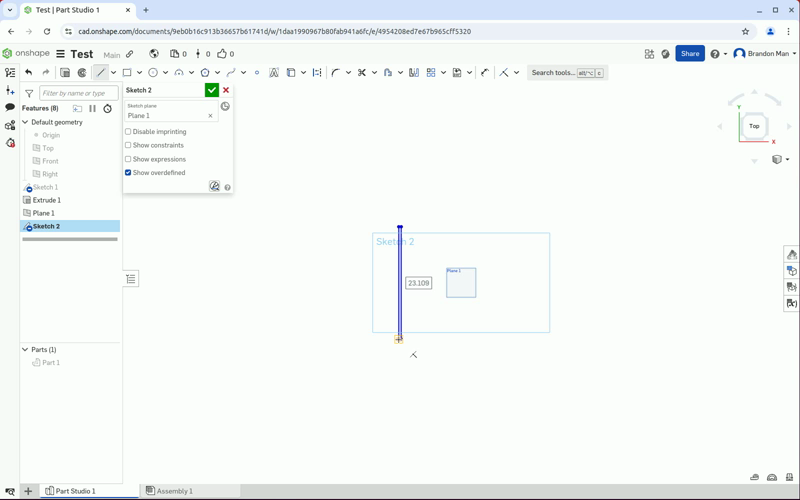
key(esc)
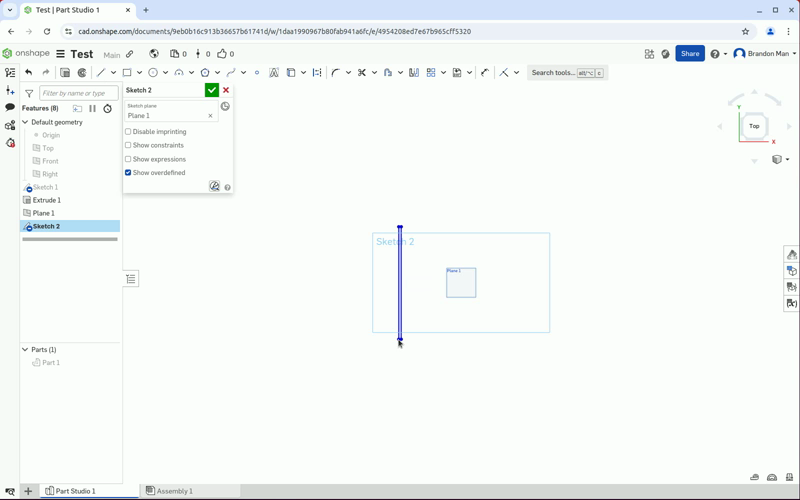
mouse_move(400, 339)
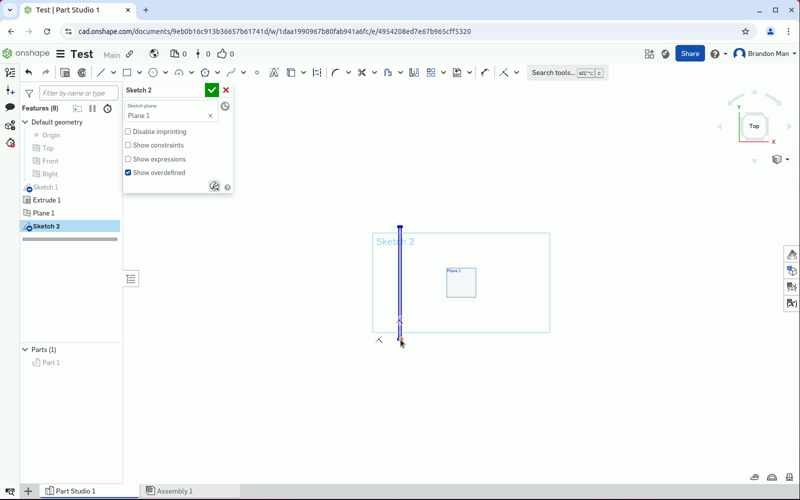
scroll(6)
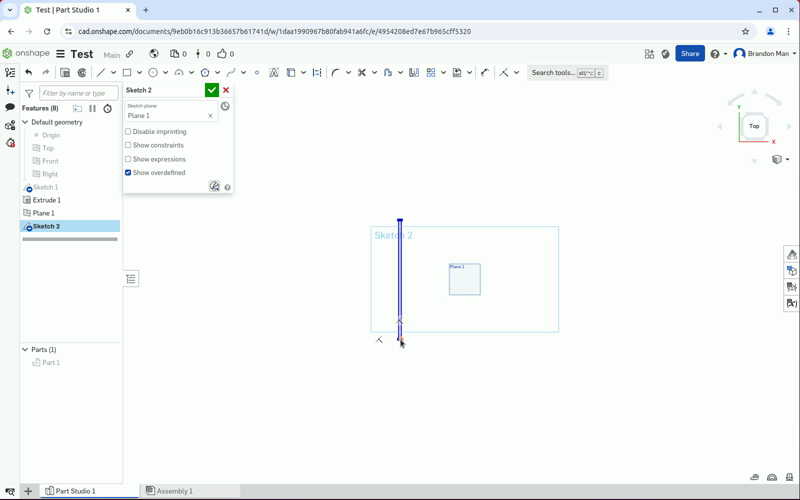
scroll(6)
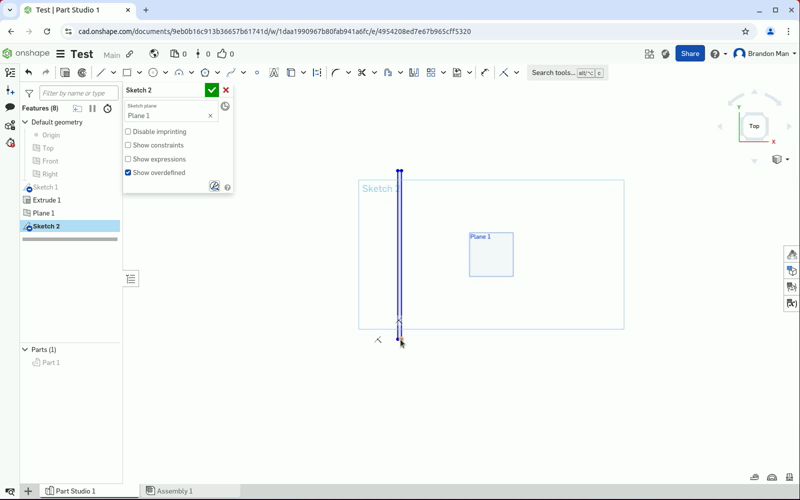
scroll(6)
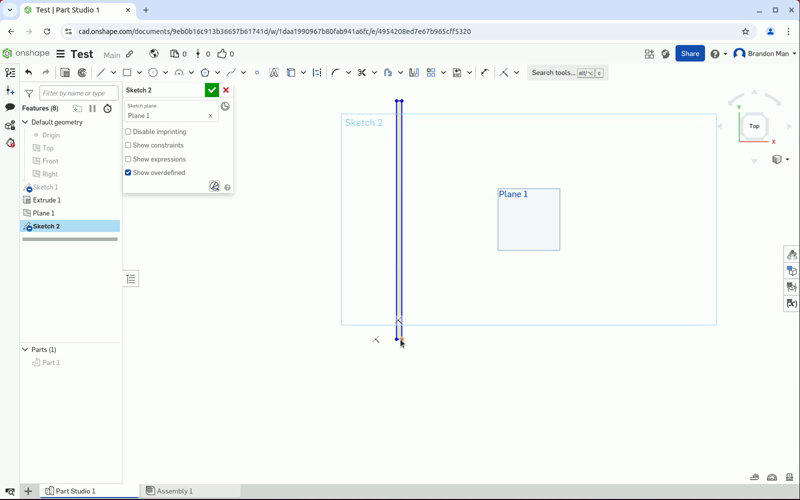
scroll(6)
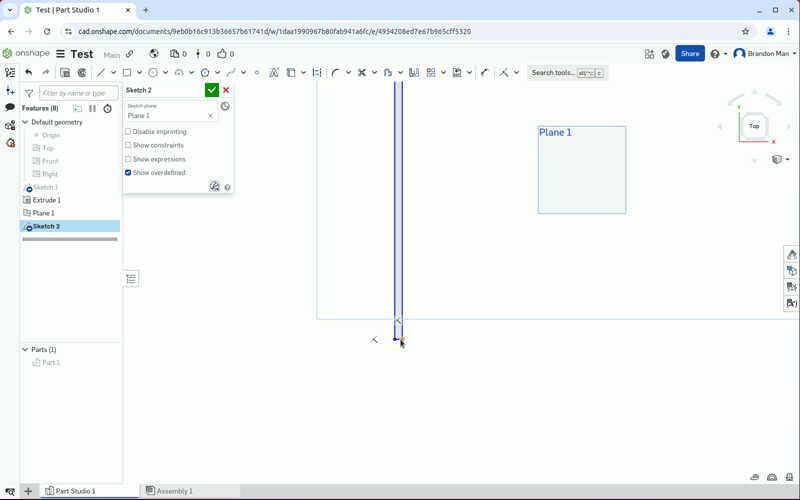
scroll(6)
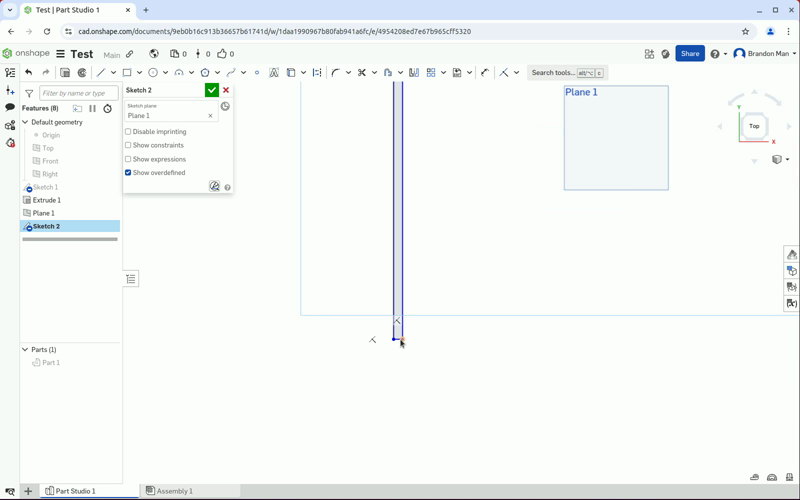
scroll(6)
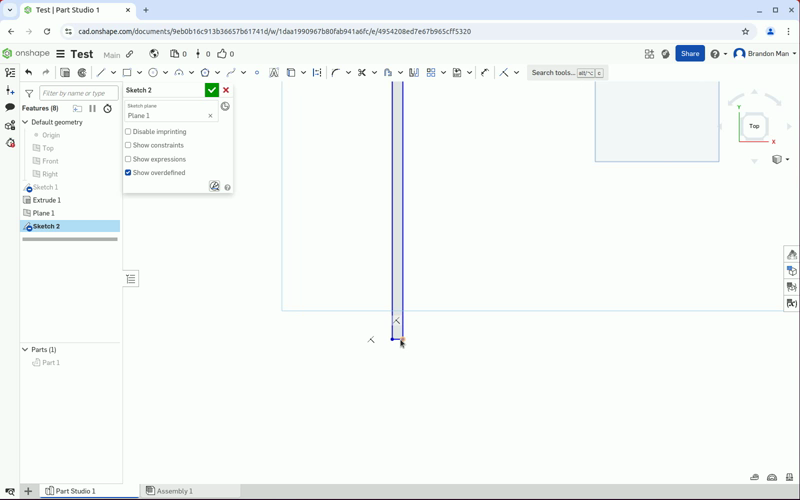
scroll(6)
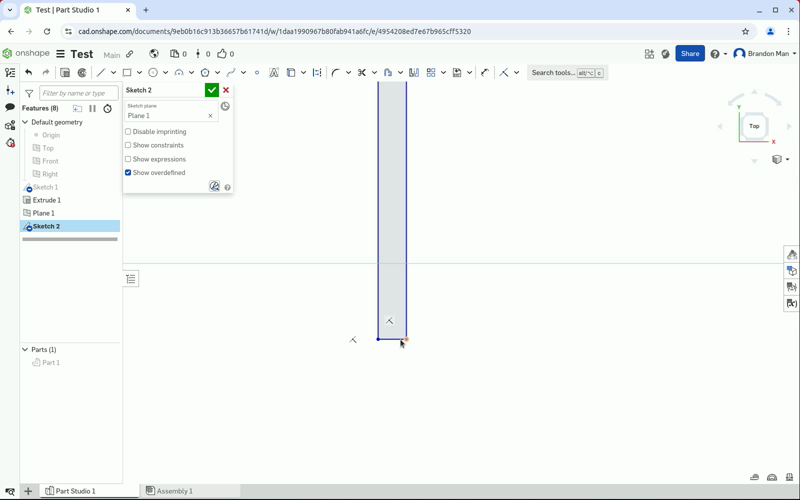
click(400, 339)
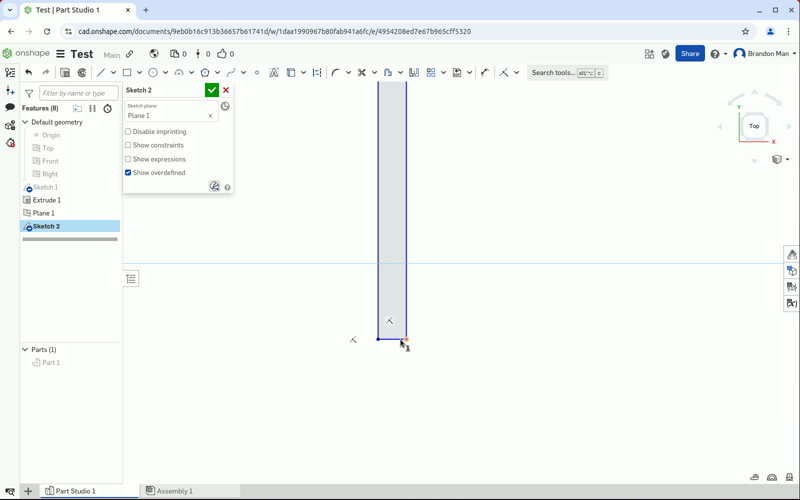
scroll(-6)
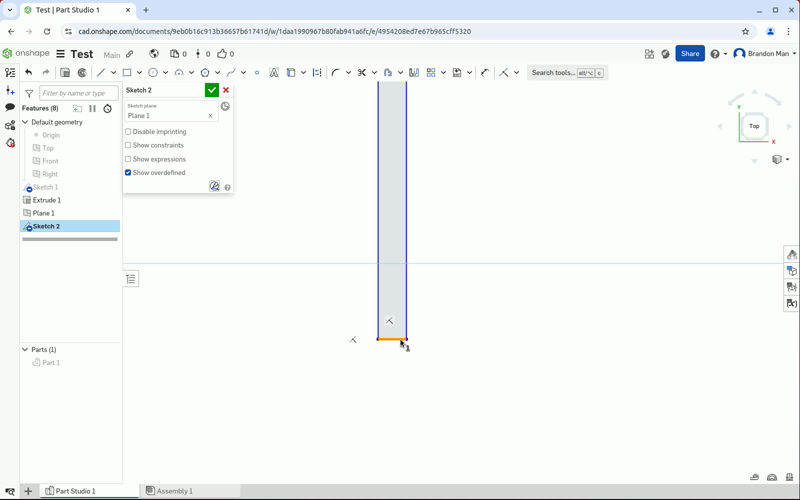
scroll(-6)
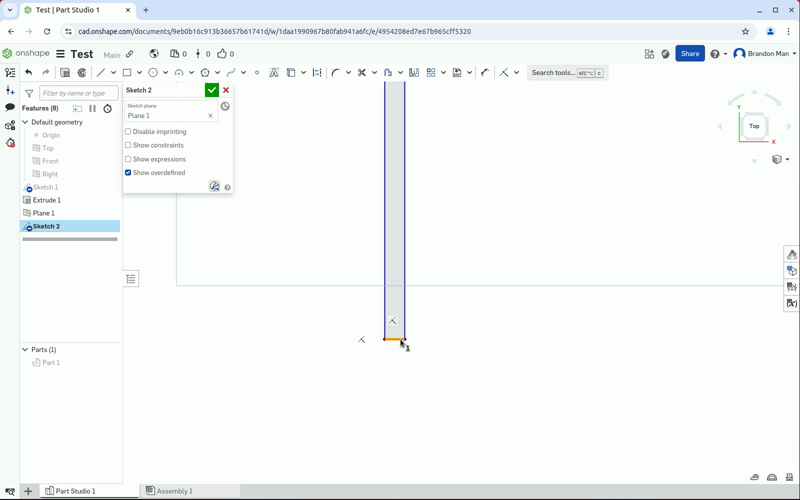
scroll(-6)
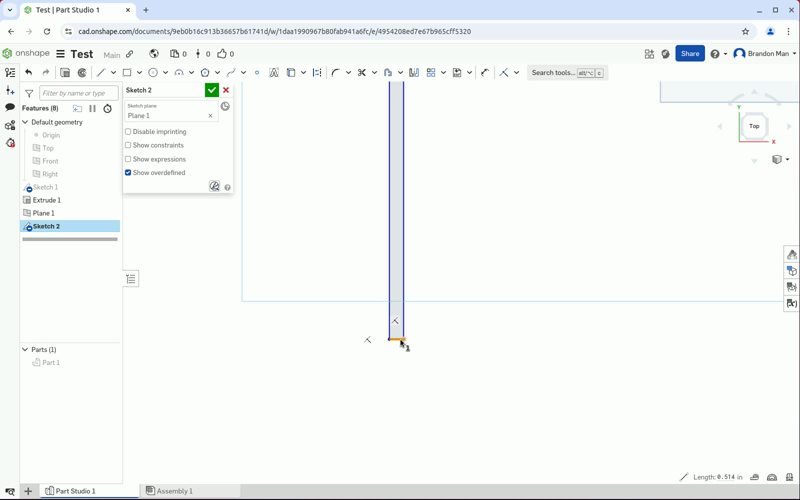
scroll(-6)
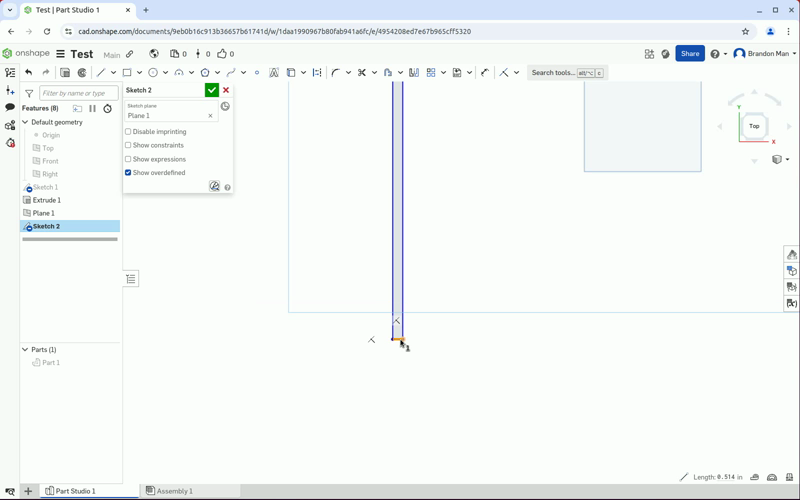
scroll(-6)
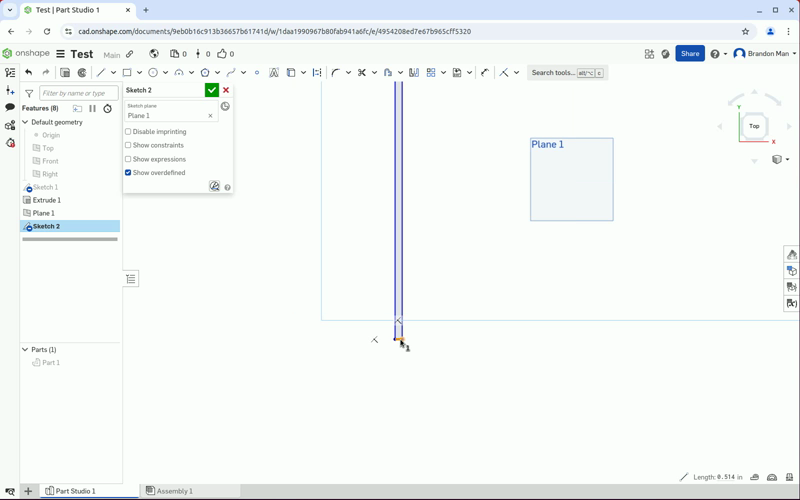
scroll(-6)
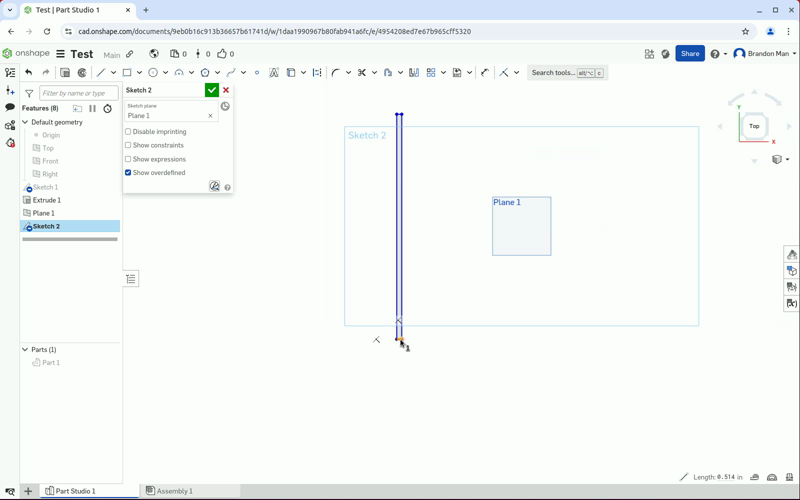
scroll(-6)
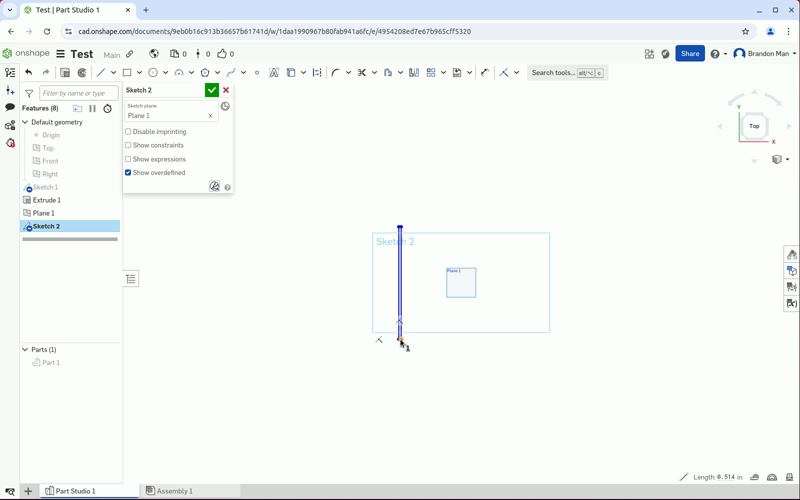
mouse_move(73, 352)
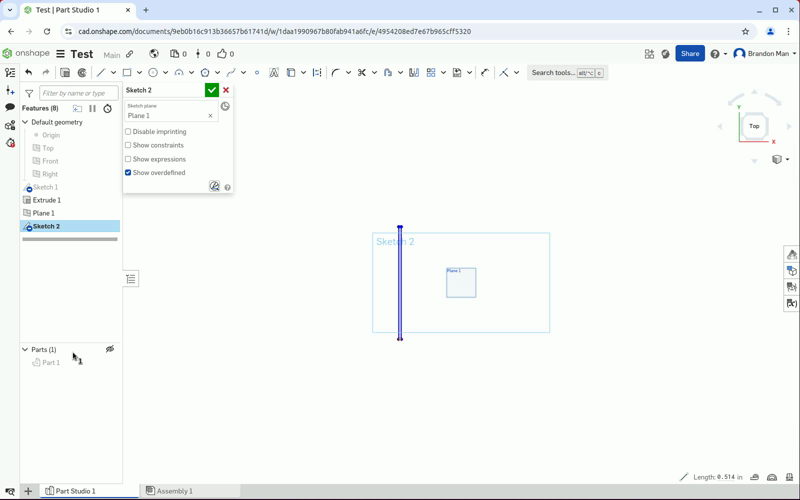
key(shift+y)
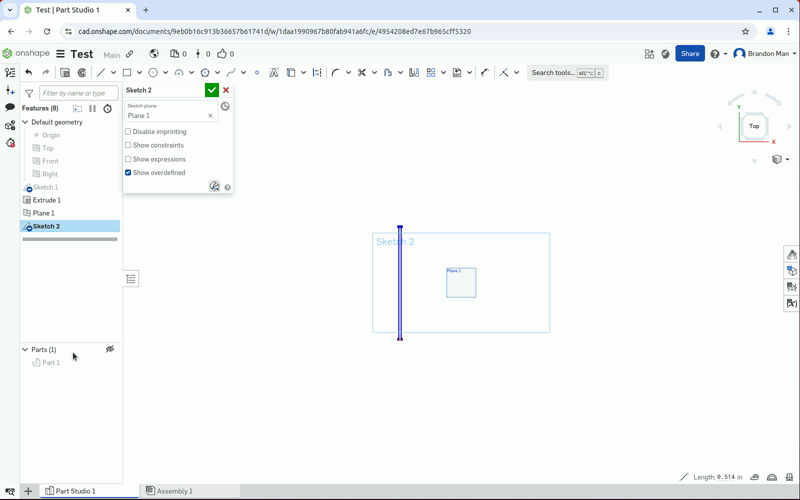
key(shift+e)
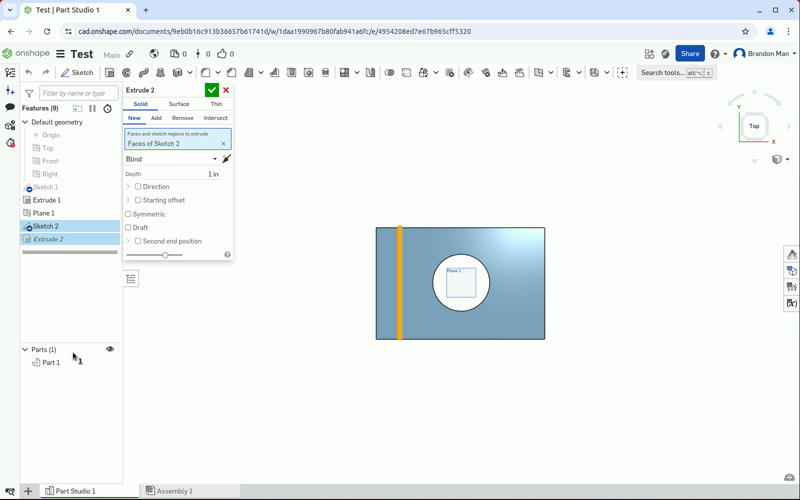
mouse_move(143, 106)
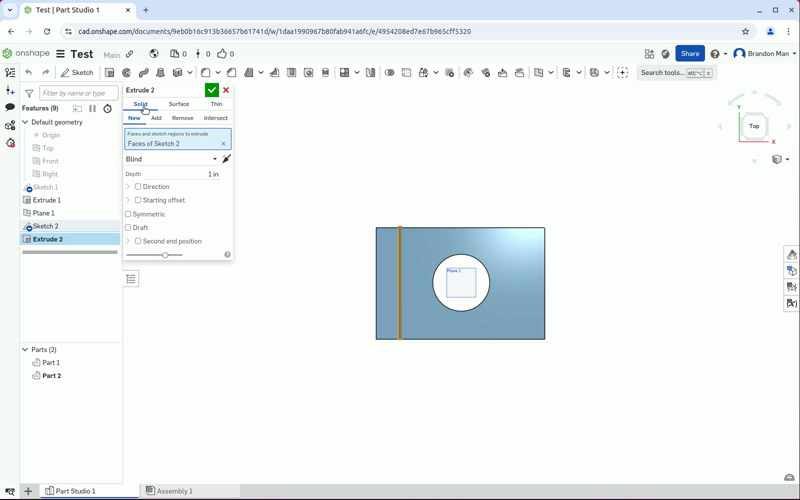
click(143, 106)
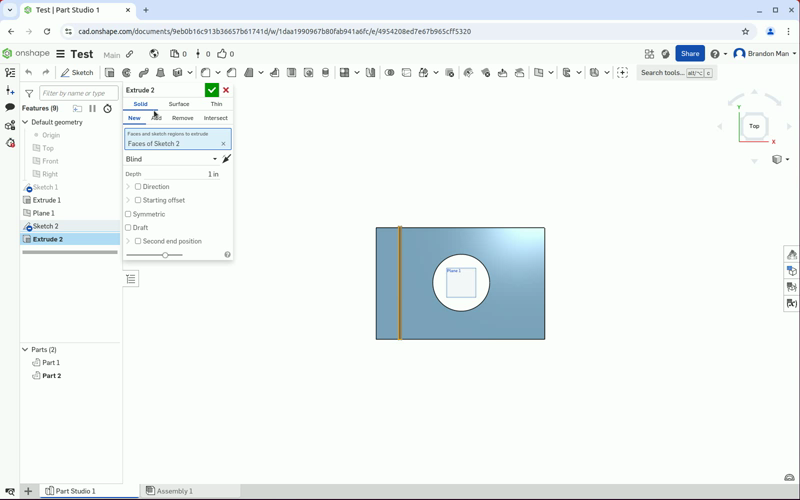
mouse_move(186, 120)
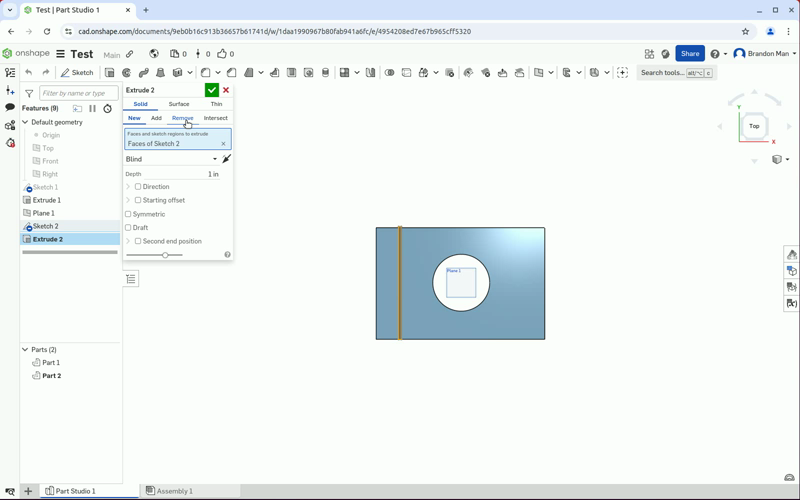
click(186, 120)
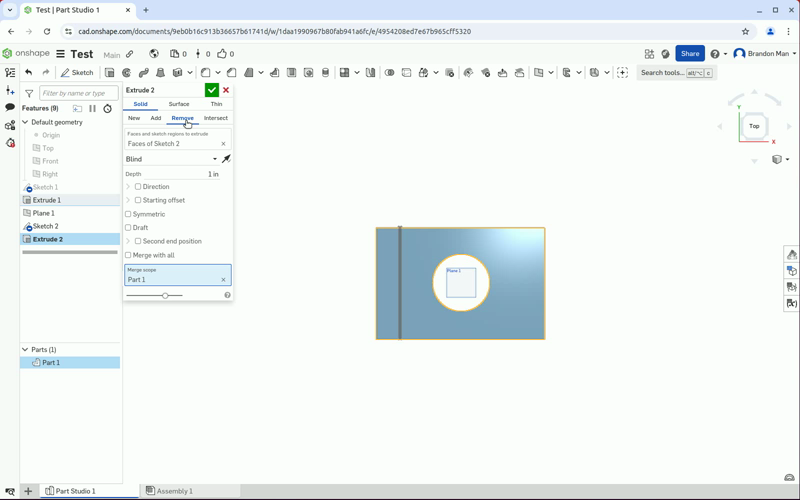
key(tab, 4)
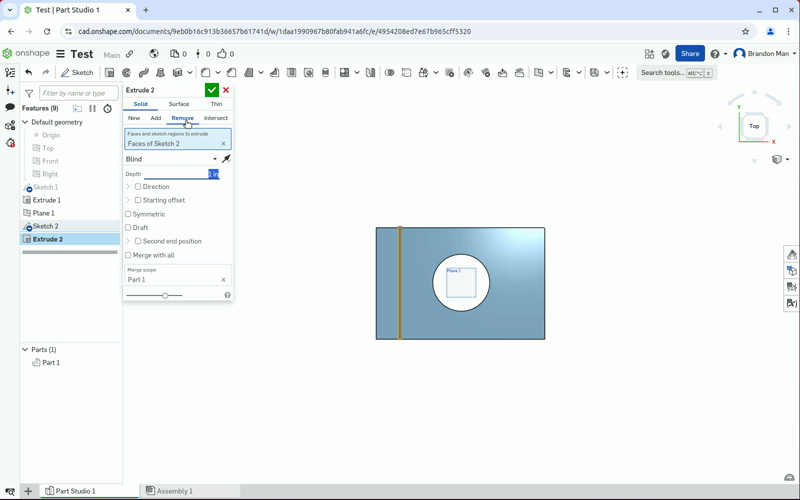
text(2.407)
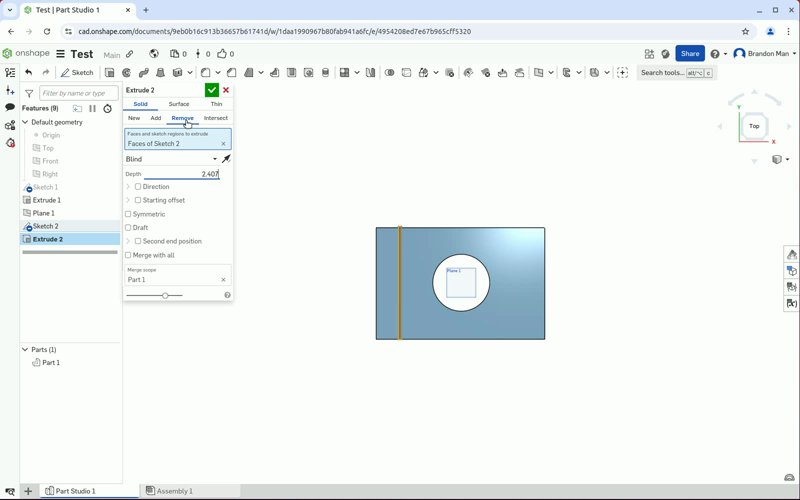
key(tab, 6)
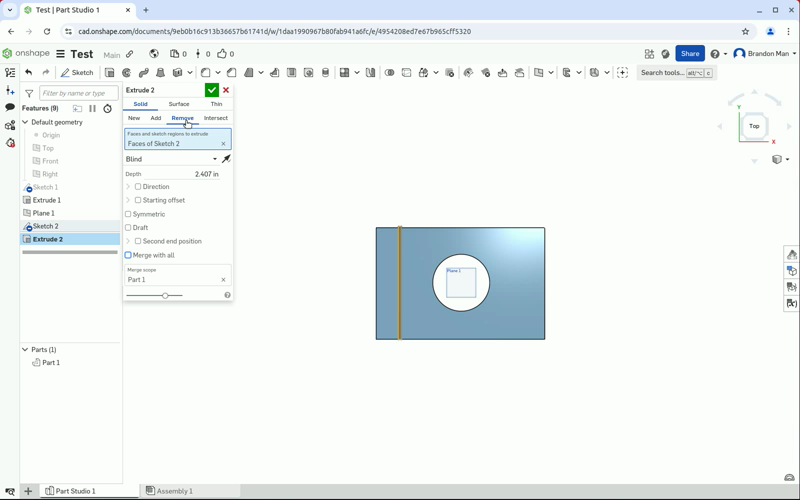
key(space)
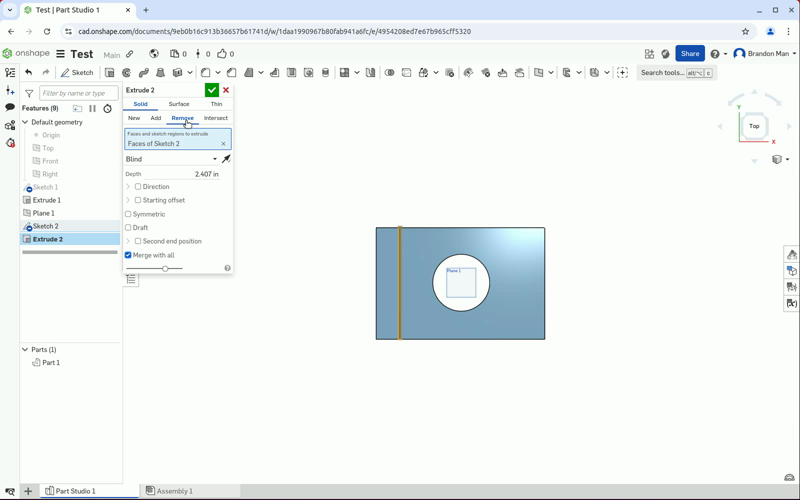
key(enter)
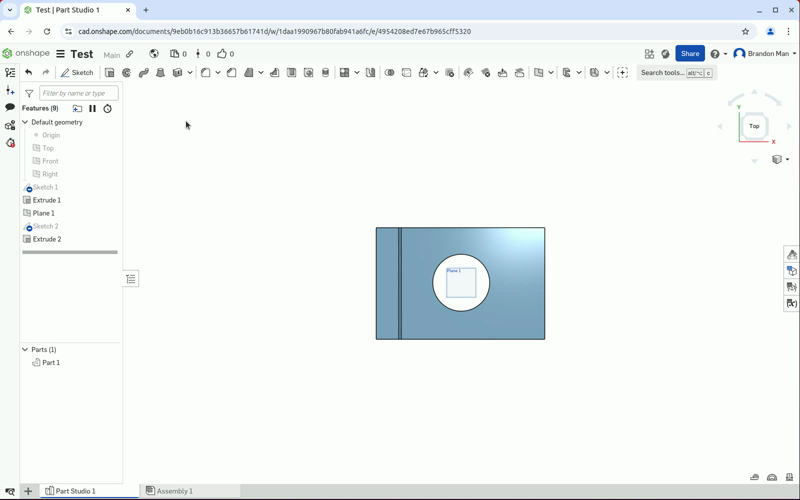
key(shift+h)
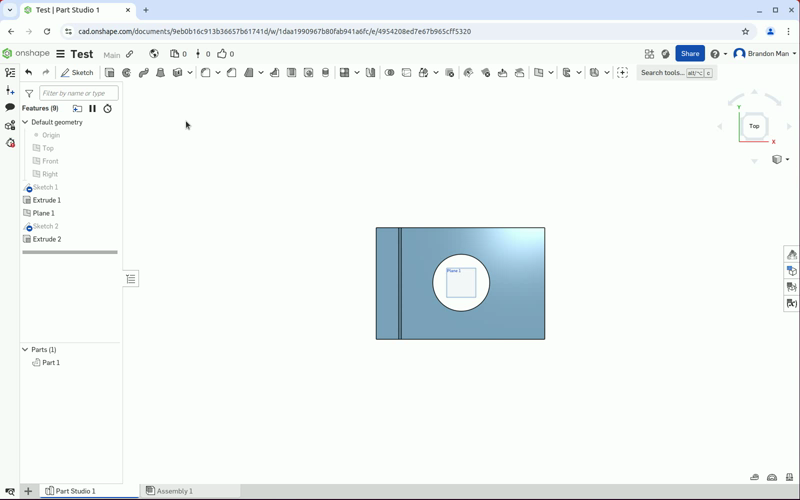
key(shift+h)
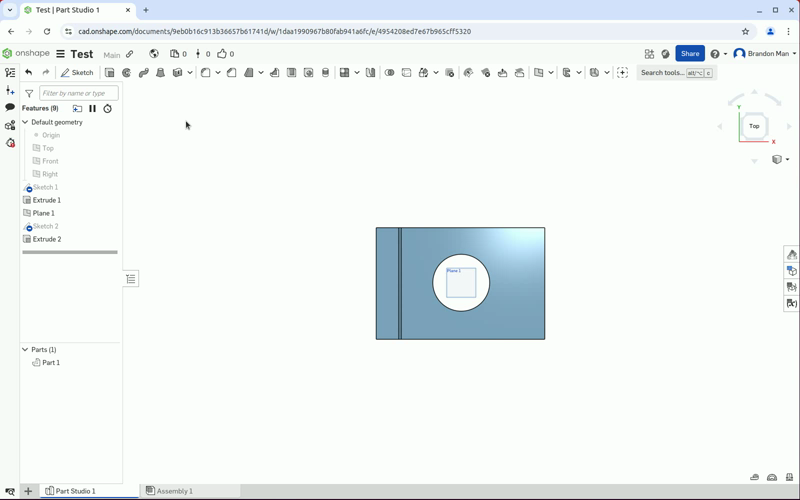
mouse_move(73, 189)
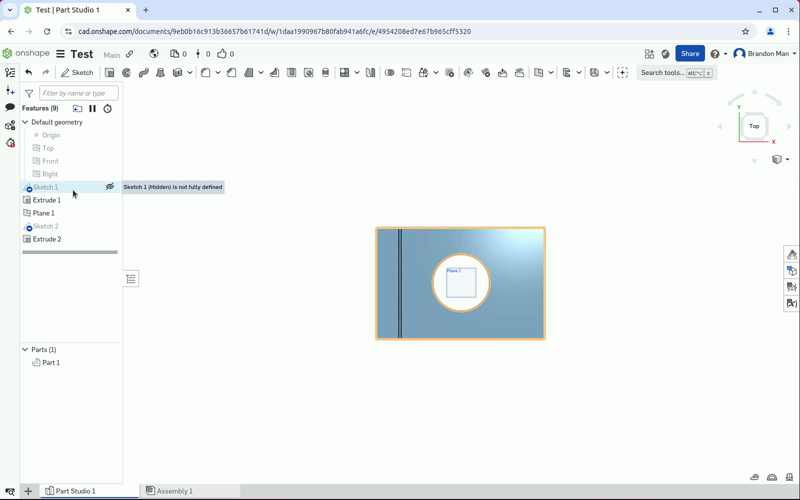
click(73, 189)
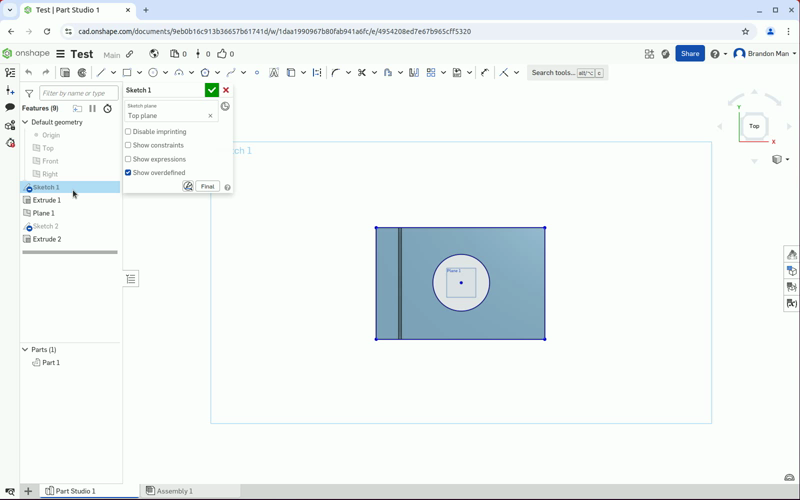
mouse_move(229, 92)
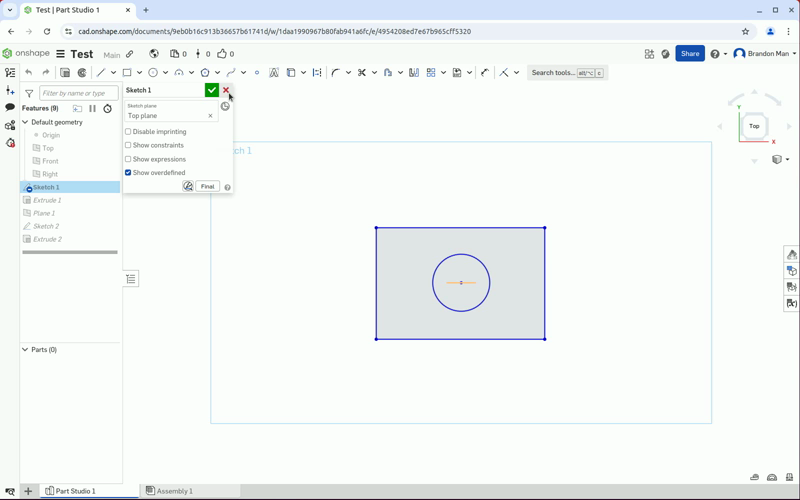
click(229, 92)
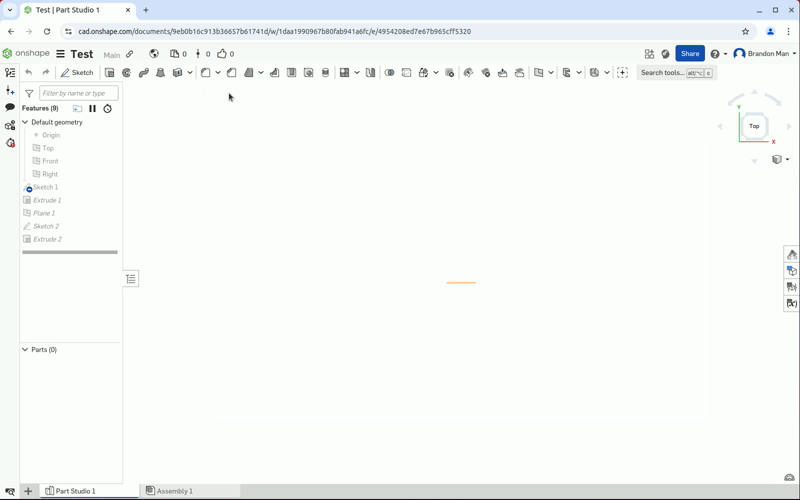
key(shift+s)
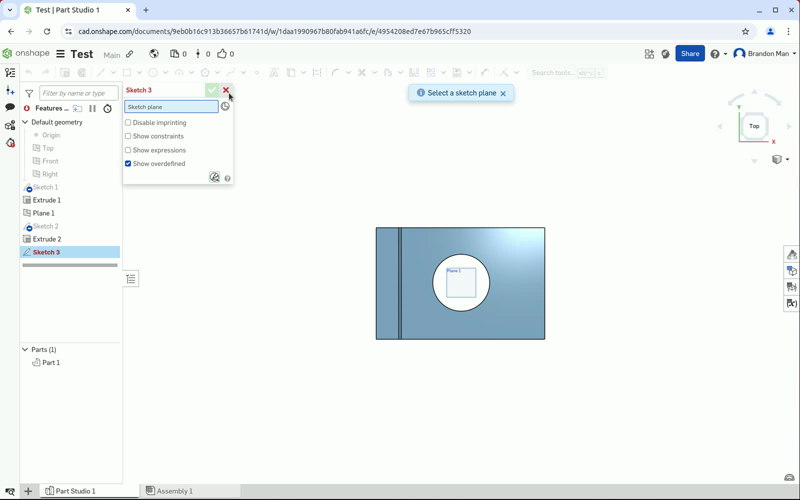
mouse_move(73, 215)
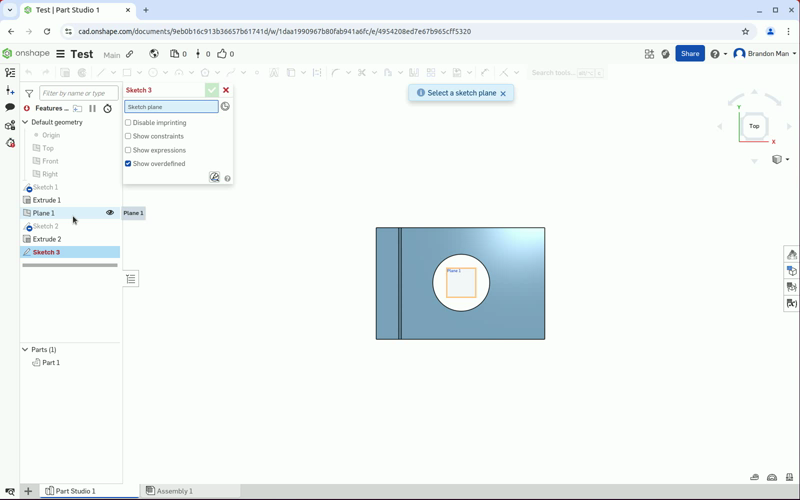
click(73, 215)
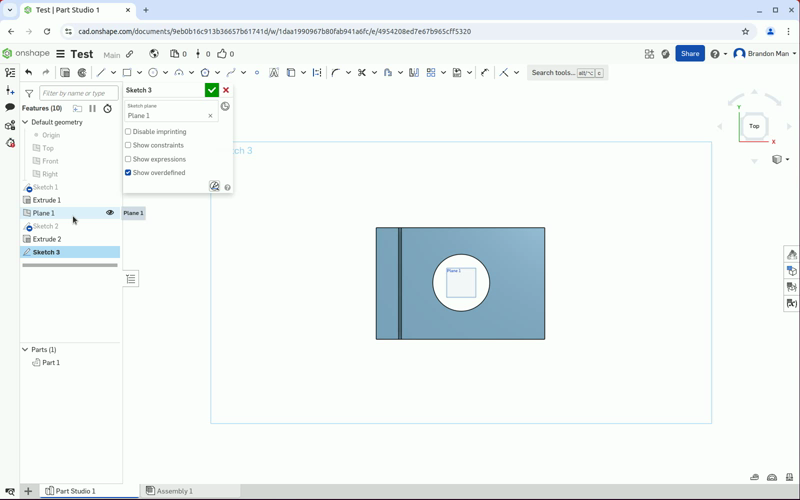
mouse_move(73, 352)
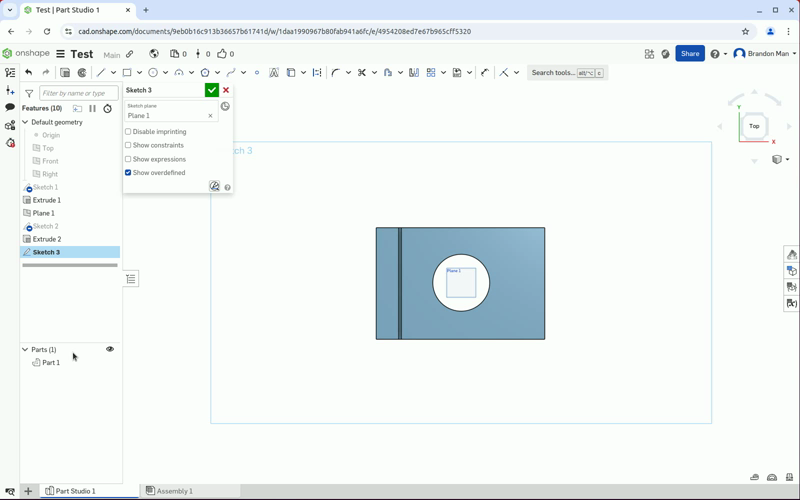
key(y)
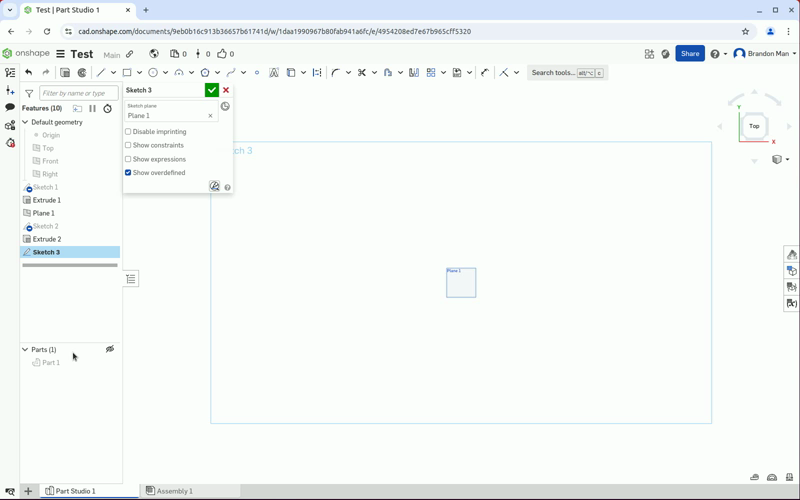
key(l)
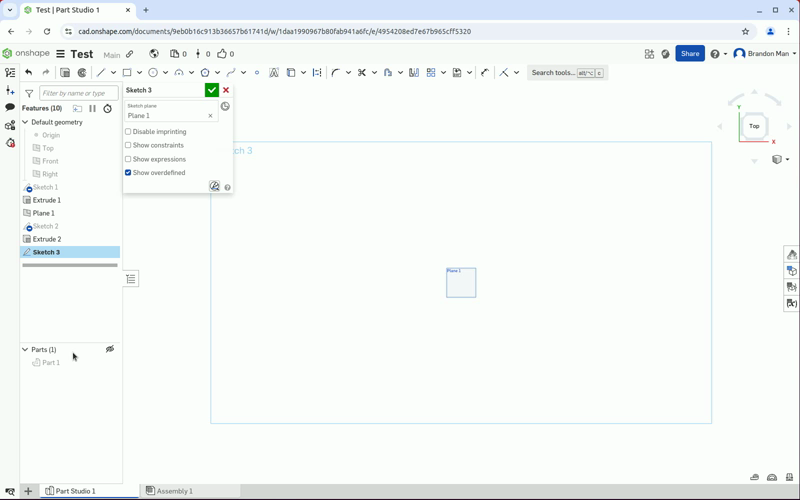
key_down(shift)
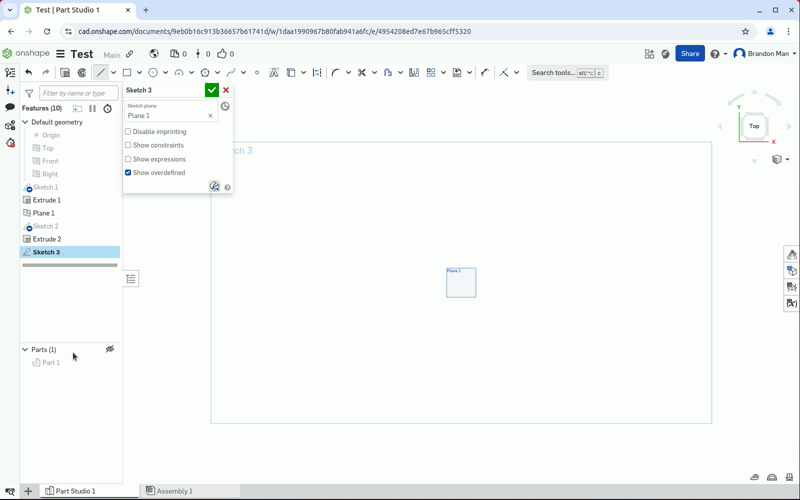
mouse_move(446, 339)
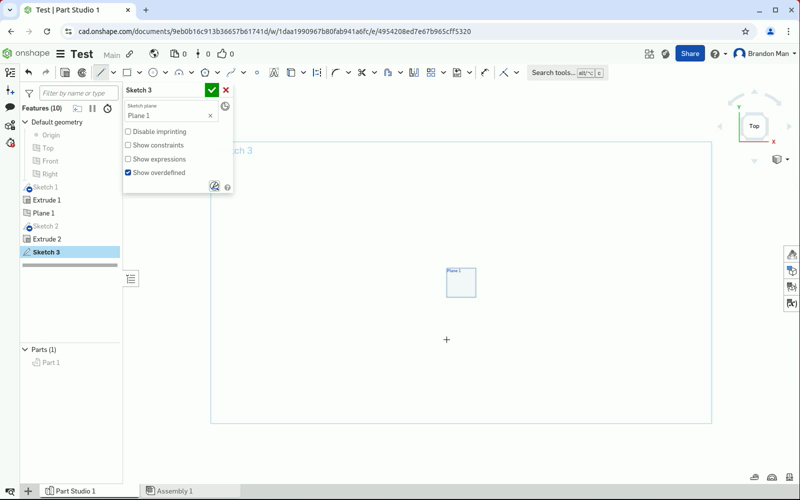
click(446, 339)
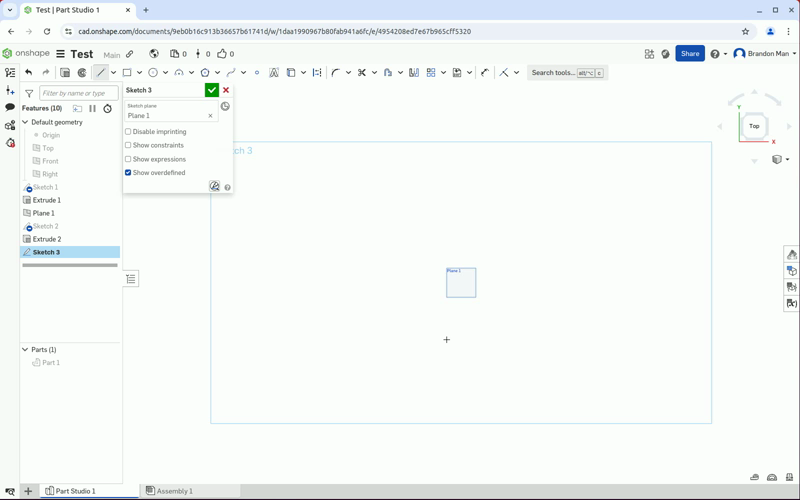
key_up(shift)
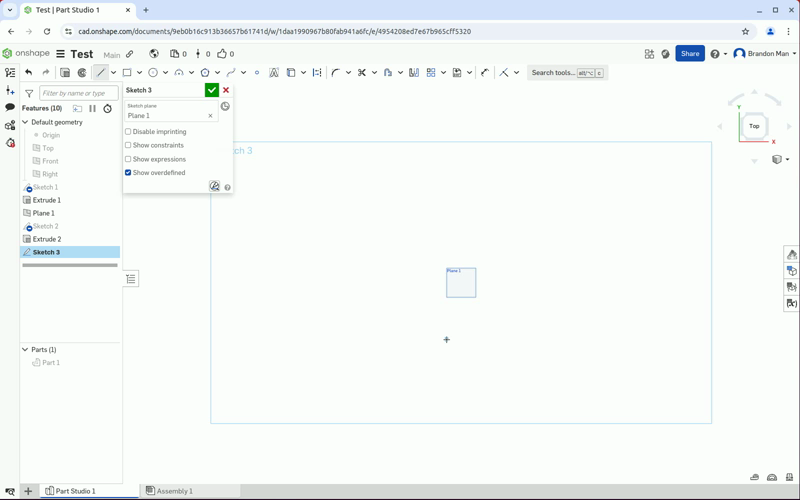
key_down(shift)
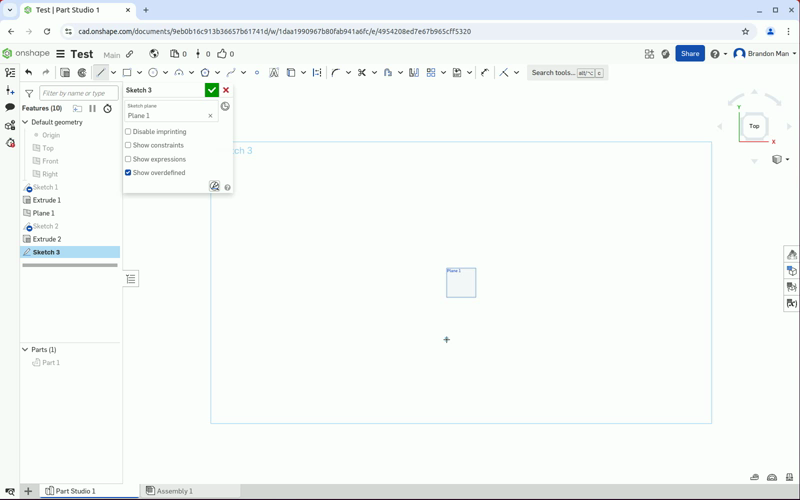
mouse_move(476, 339)
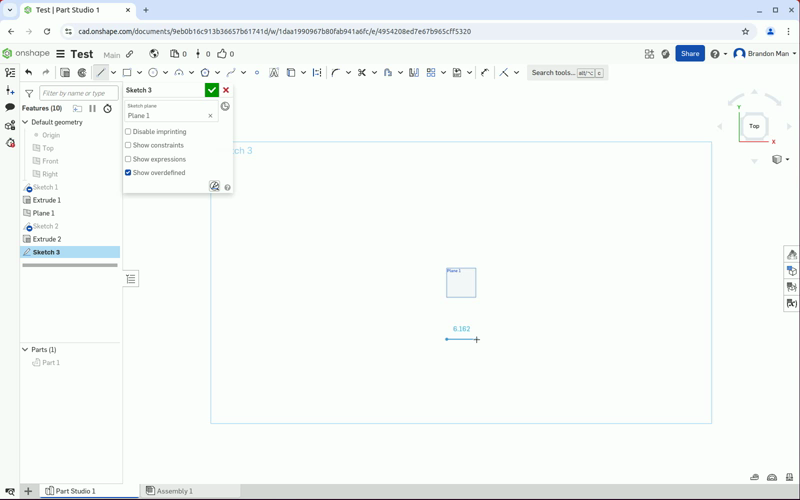
mouse_move(475, 339)
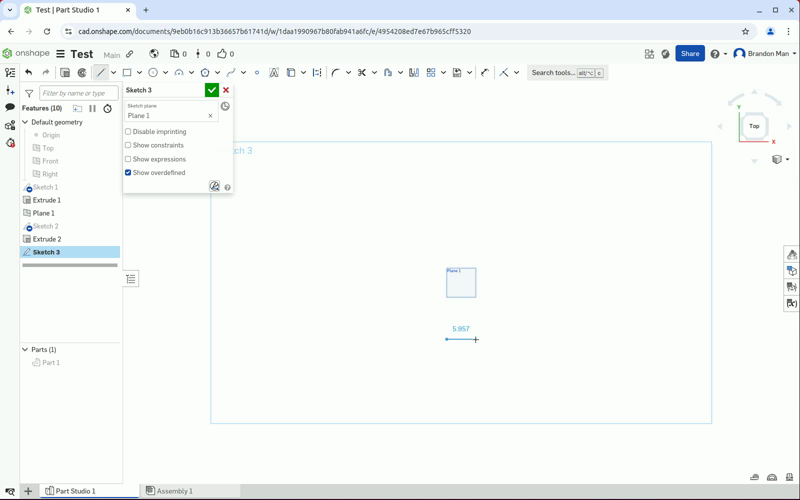
click(475, 339)
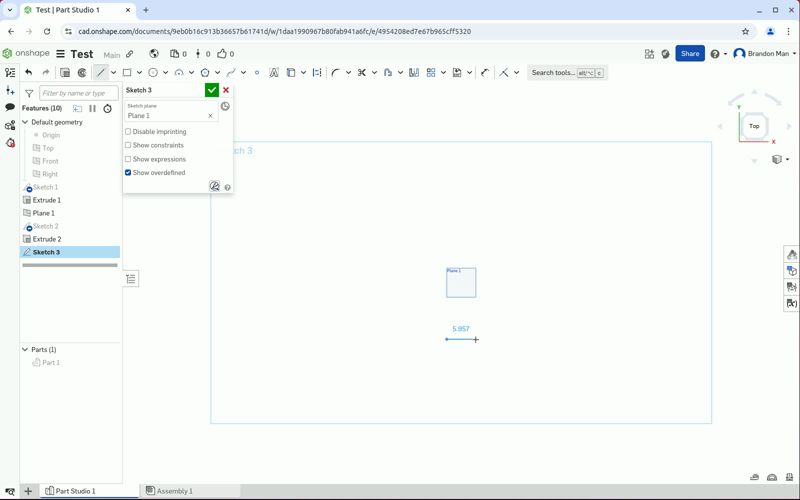
key_up(shift)
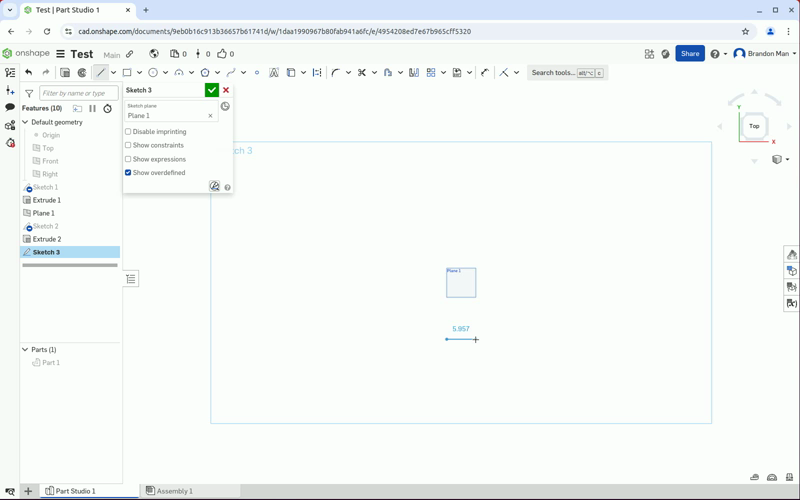
key_down(shift)
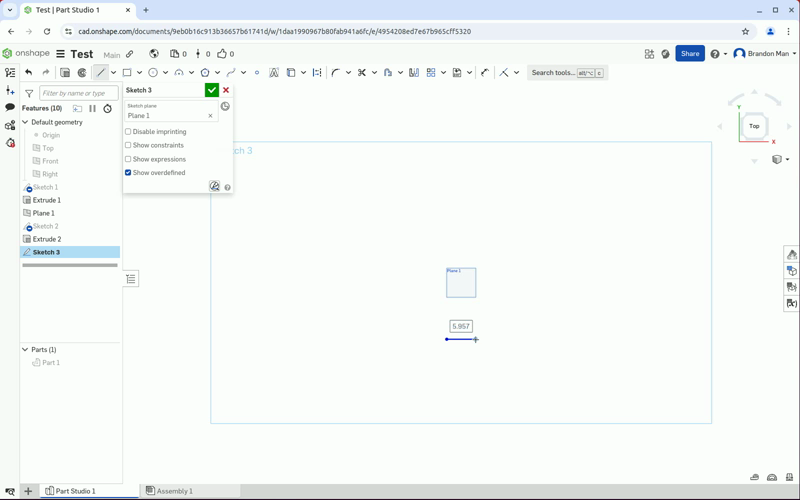
mouse_move(505, 339)
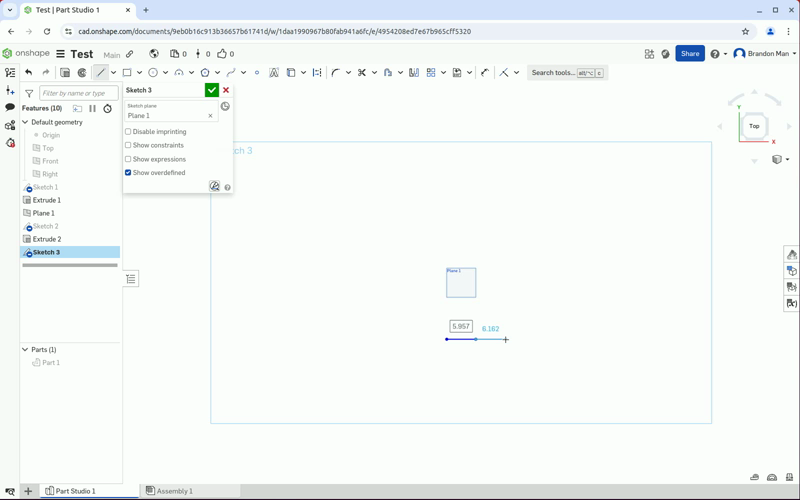
mouse_move(475, 306)
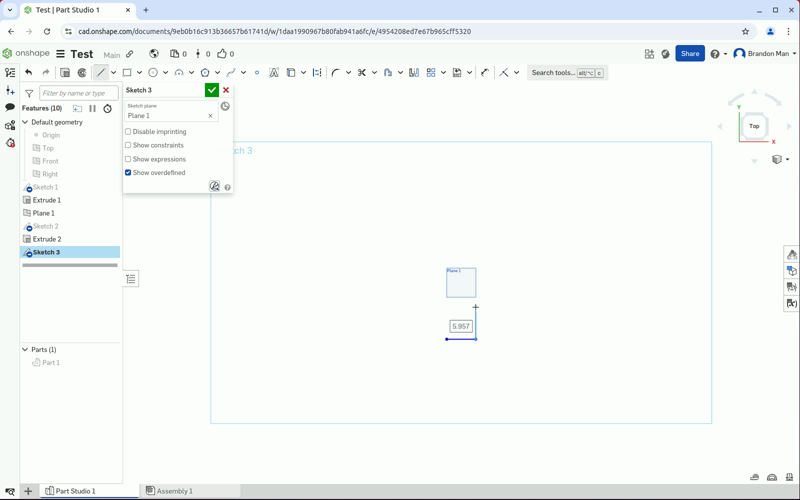
click(475, 306)
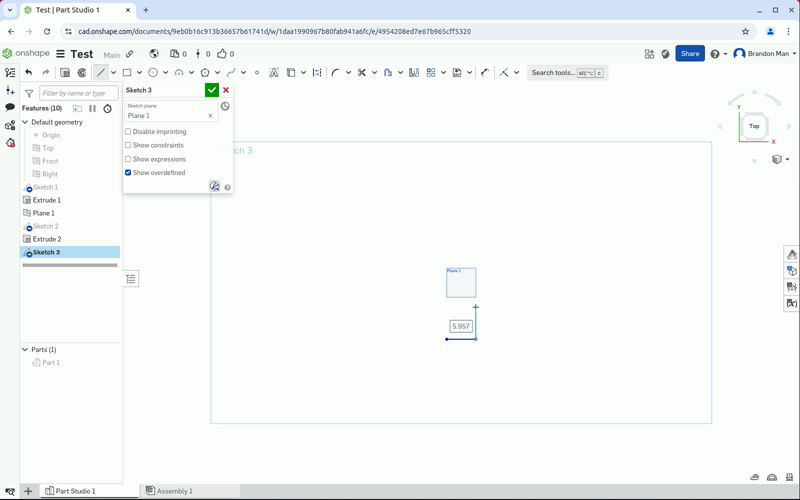
key_up(shift)
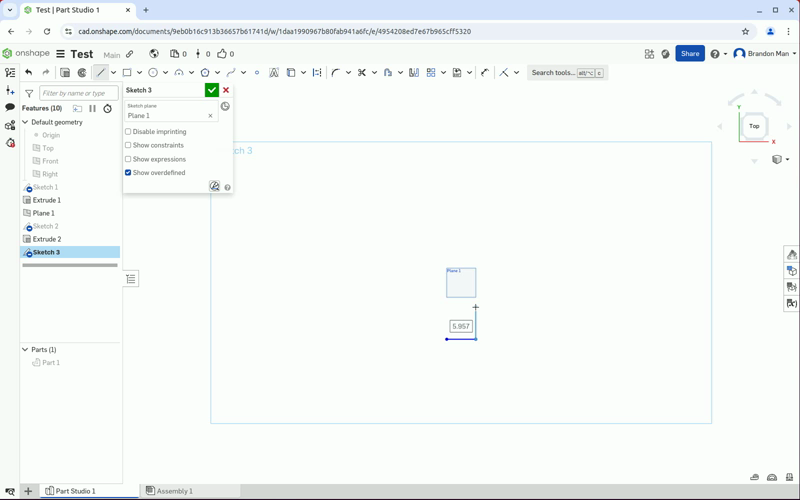
key(esc)
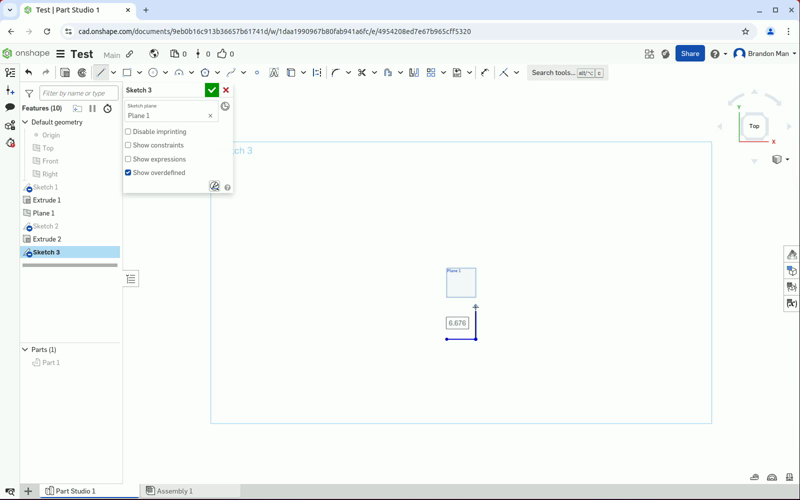
key(a)
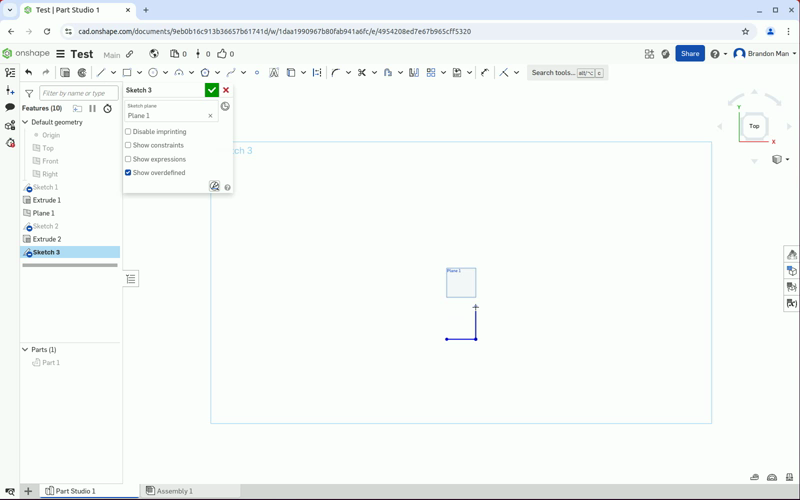
mouse_move(475, 306)
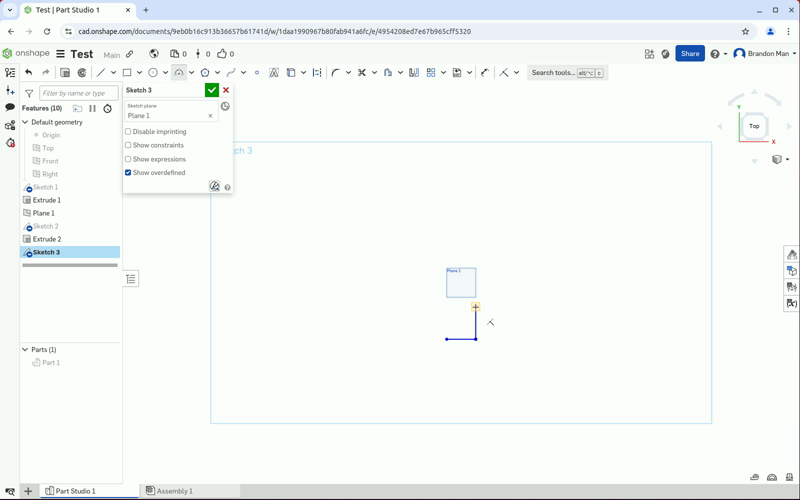
click(475, 306)
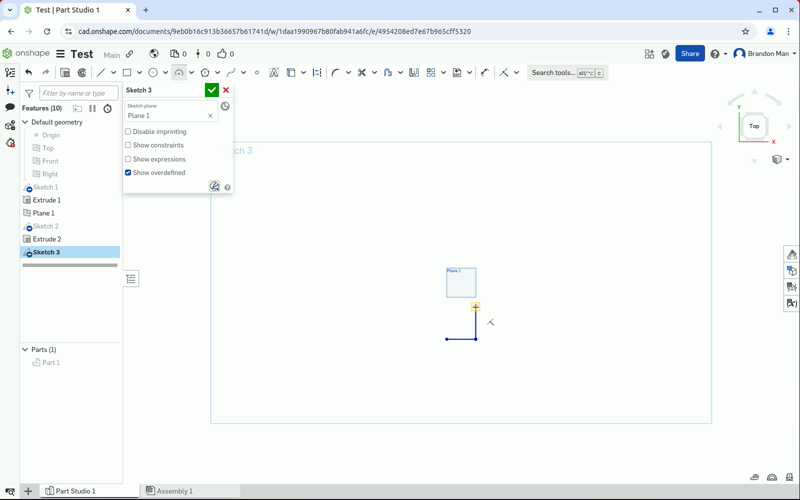
key_down(shift)
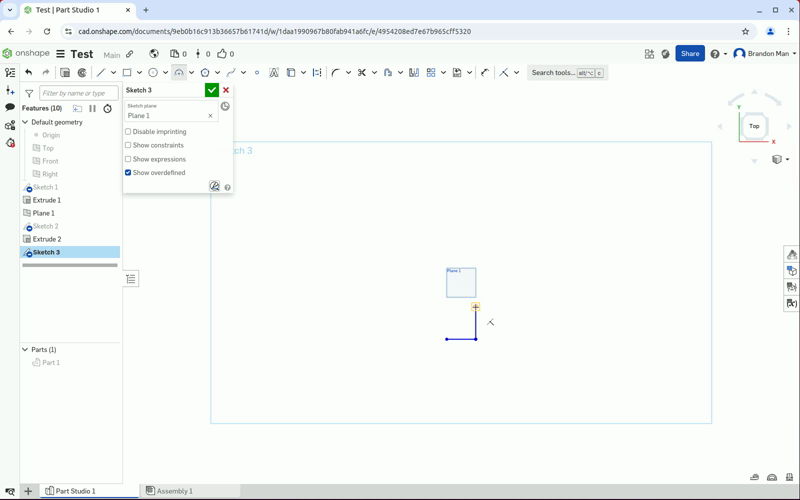
mouse_move(446, 306)
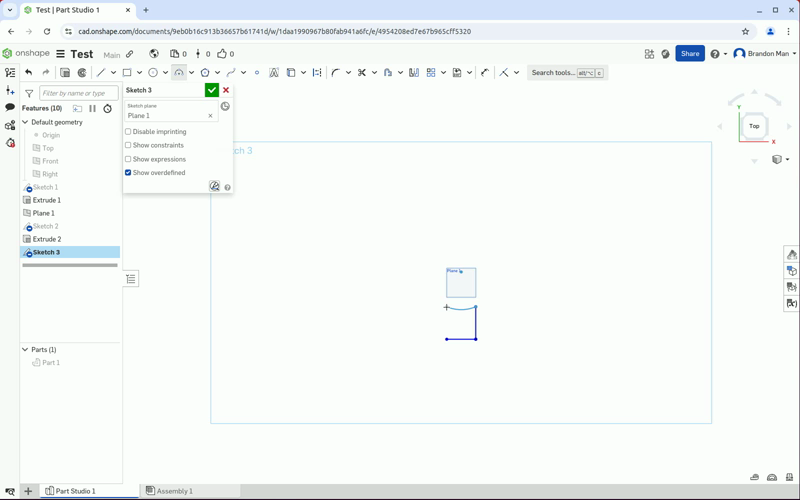
click(446, 306)
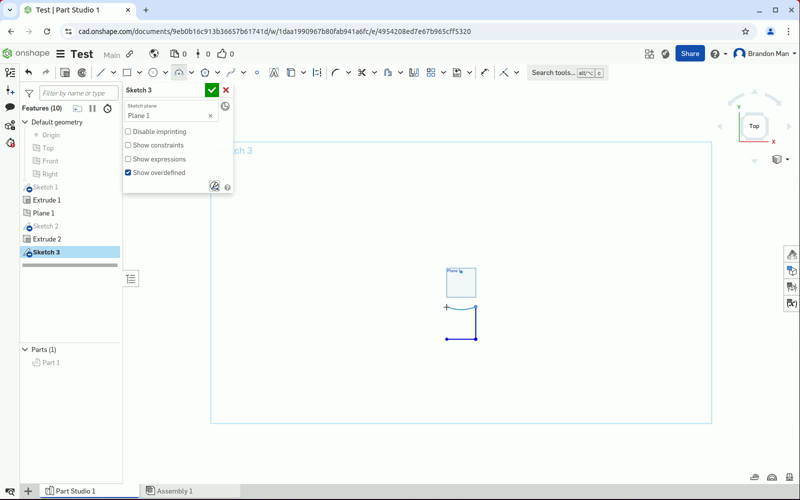
mouse_move(461, 310)
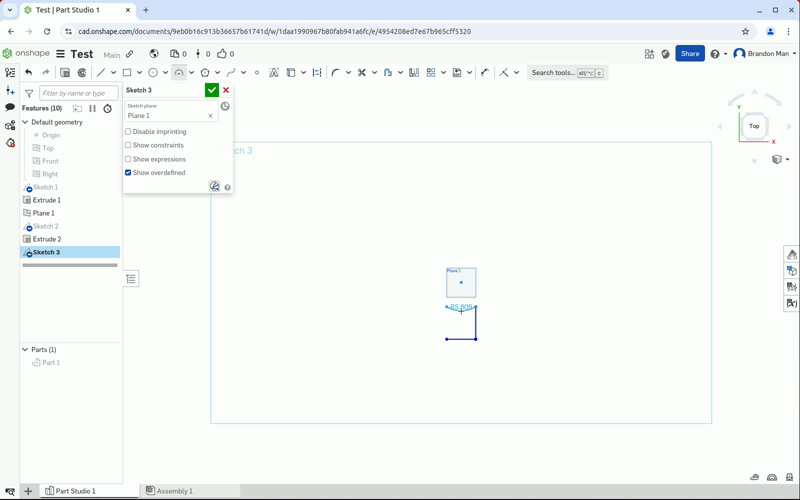
click(461, 310)
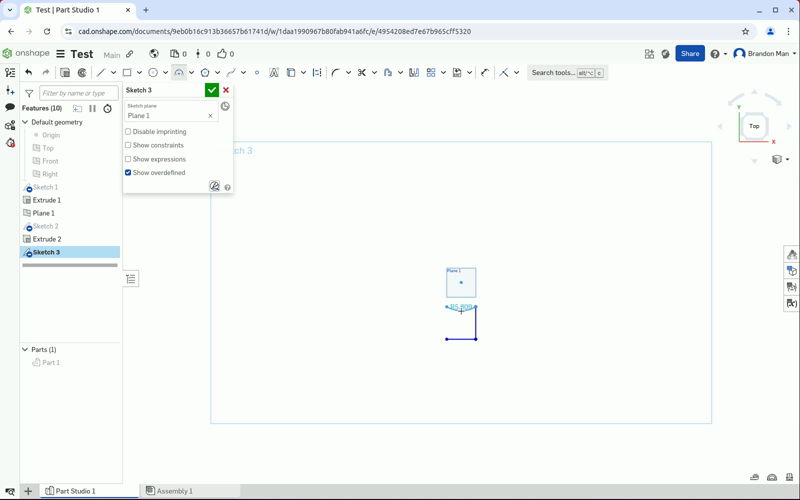
key_up(shift)
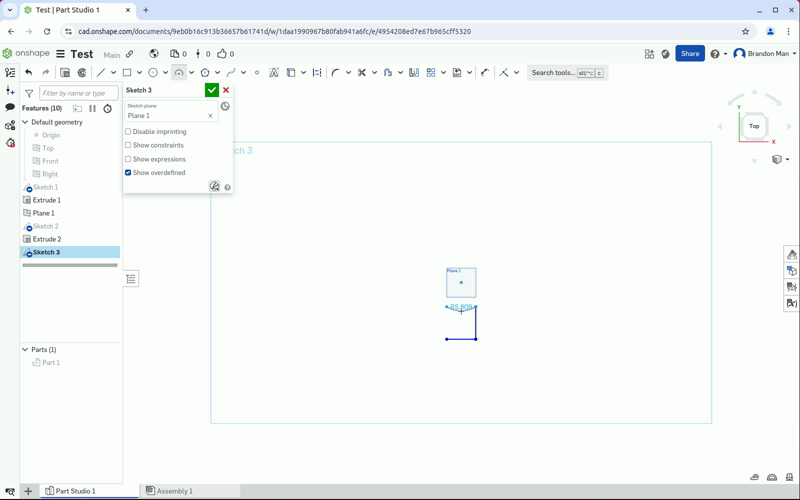
key(esc)
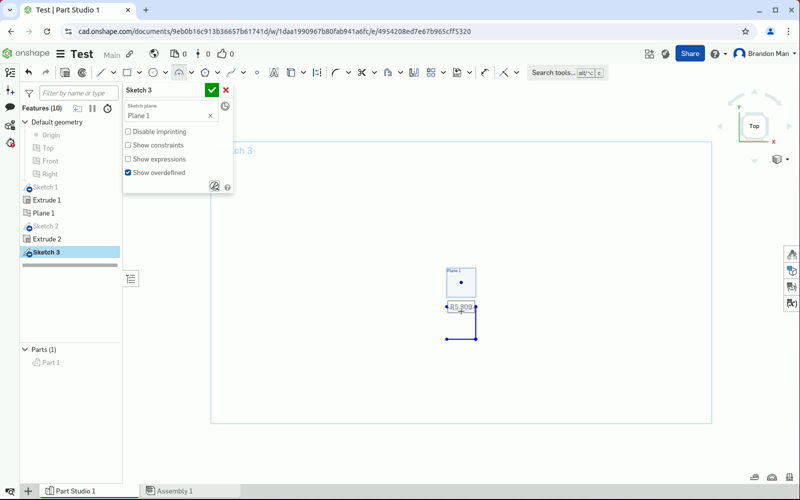
key(l)
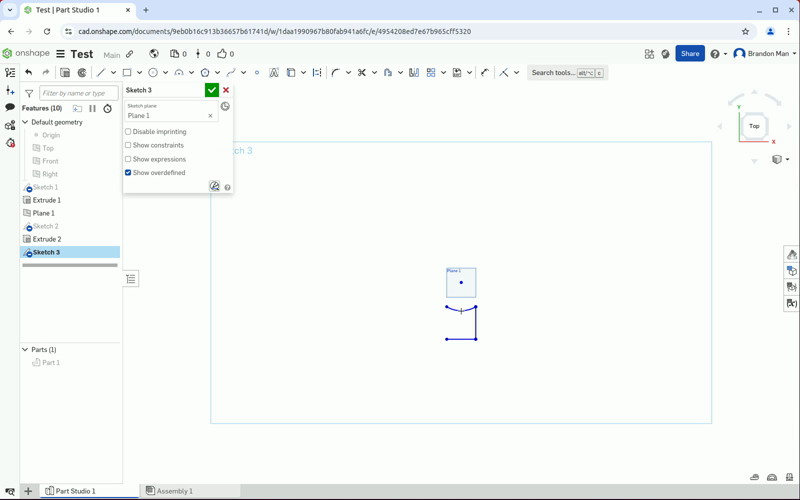
mouse_move(446, 306)
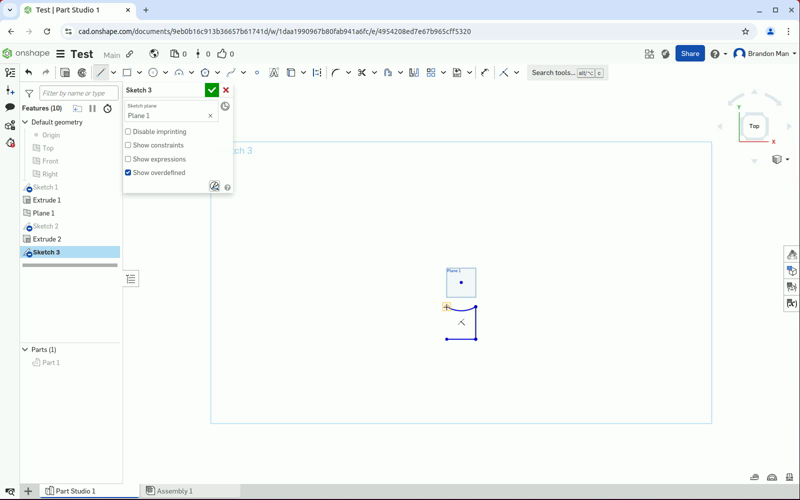
click(446, 306)
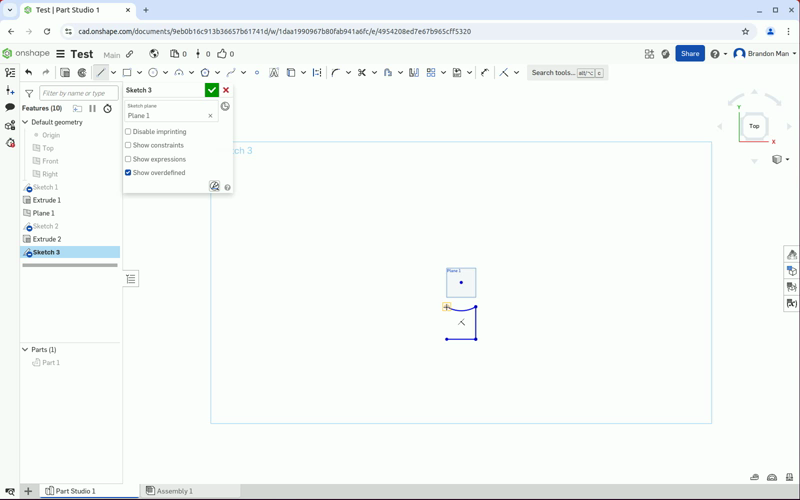
mouse_move(476, 306)
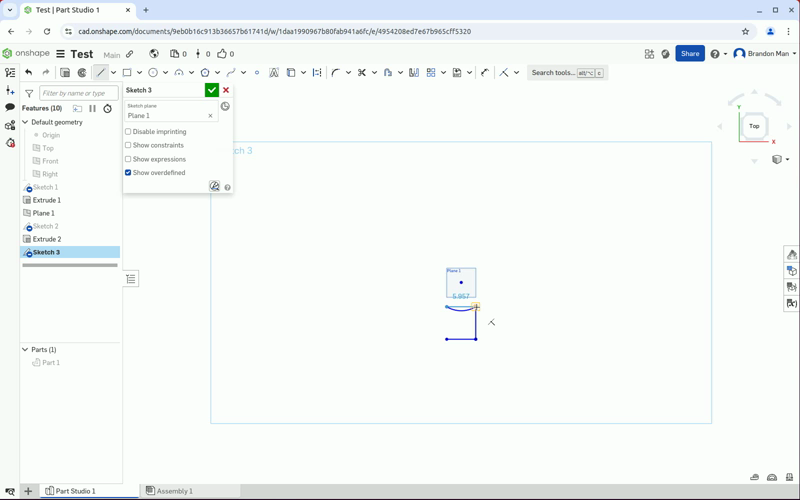
key_down(shift)
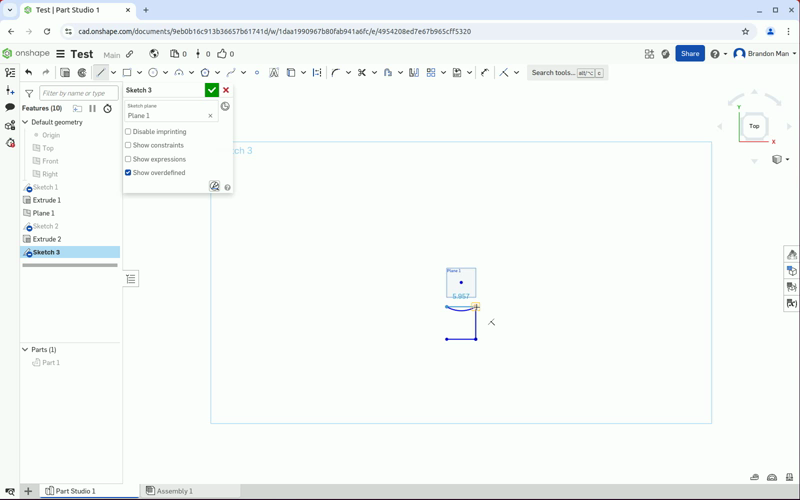
mouse_move(446, 339)
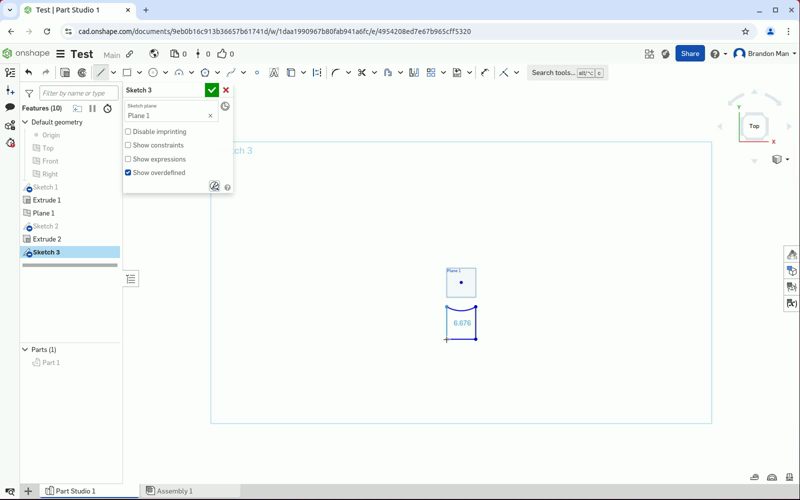
key_up(shift)
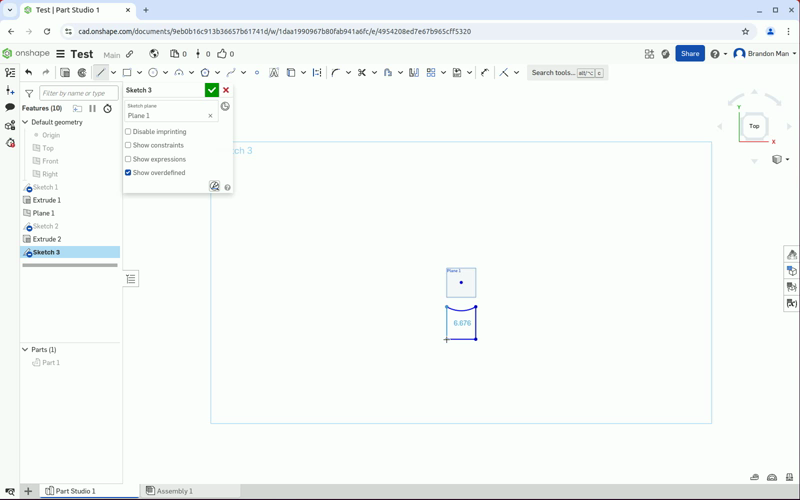
click(446, 339)
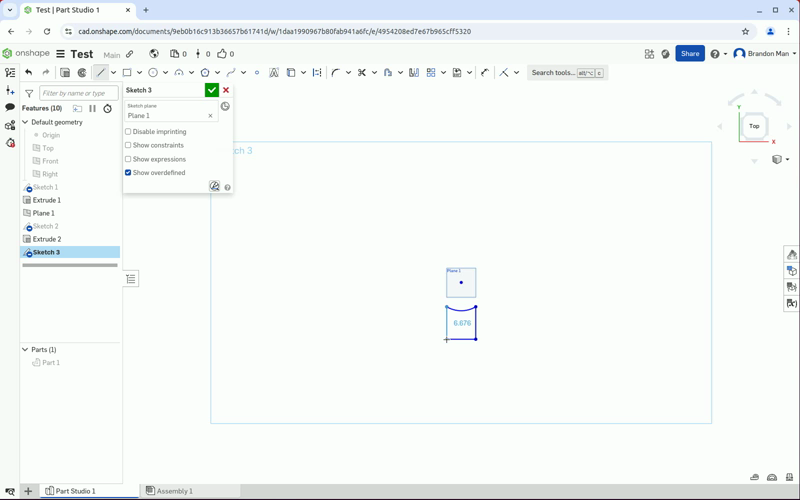
key(esc)
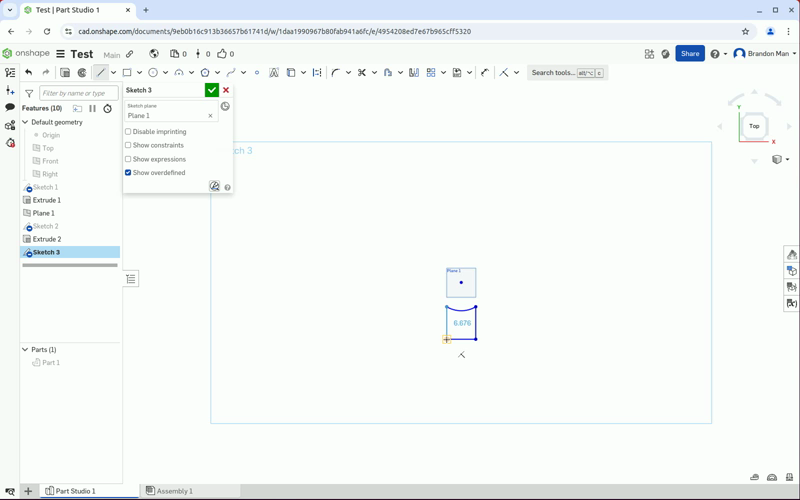
mouse_move(459, 330)
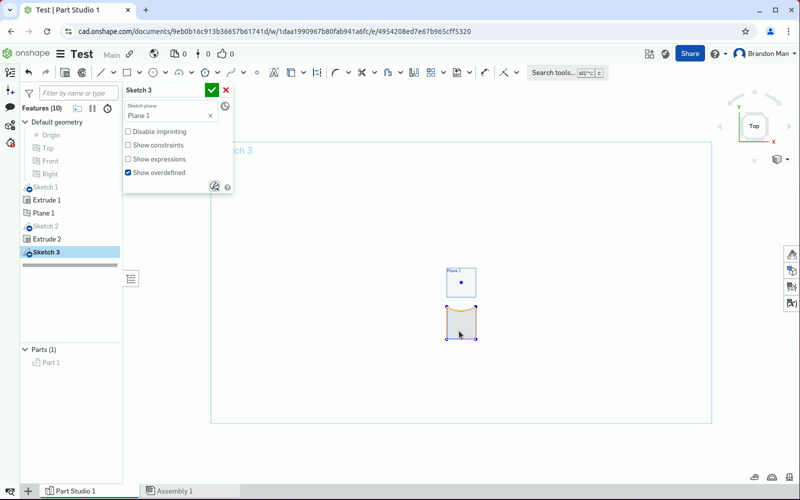
scroll(6)
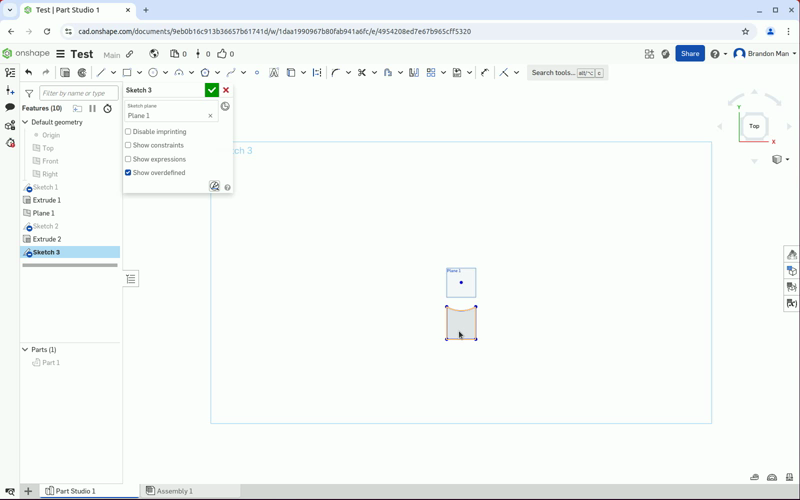
scroll(6)
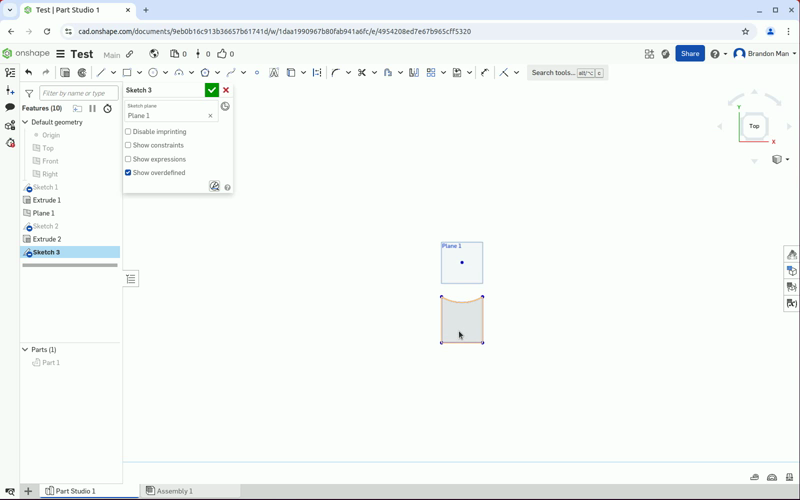
scroll(6)
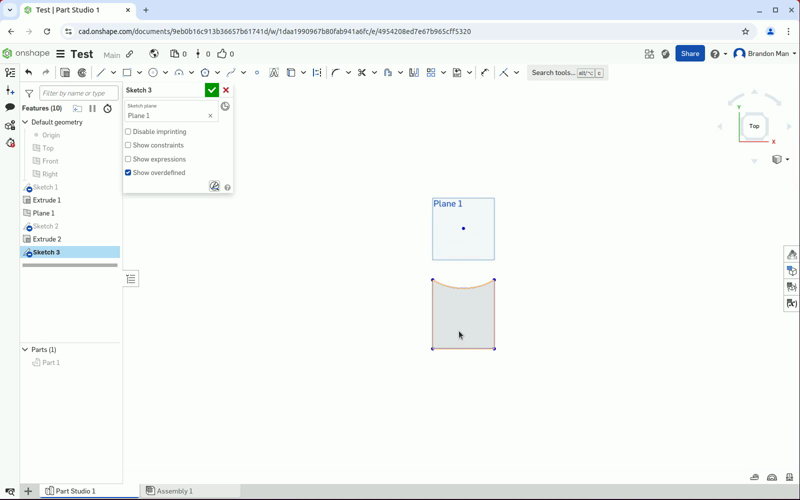
scroll(6)
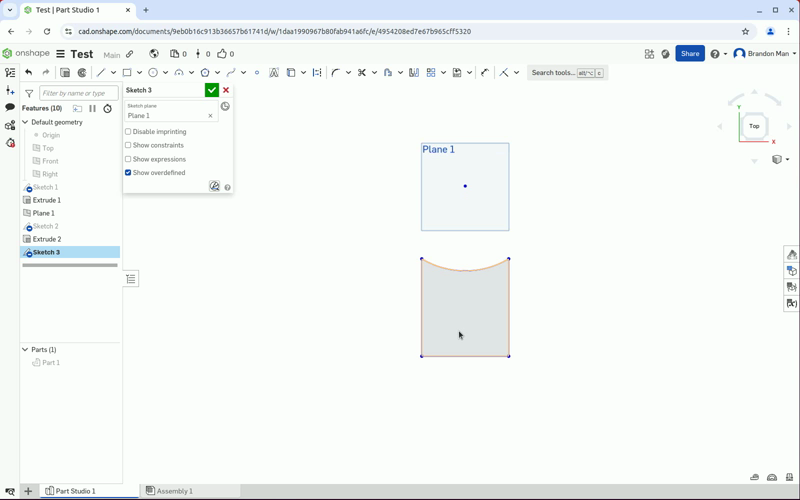
scroll(6)
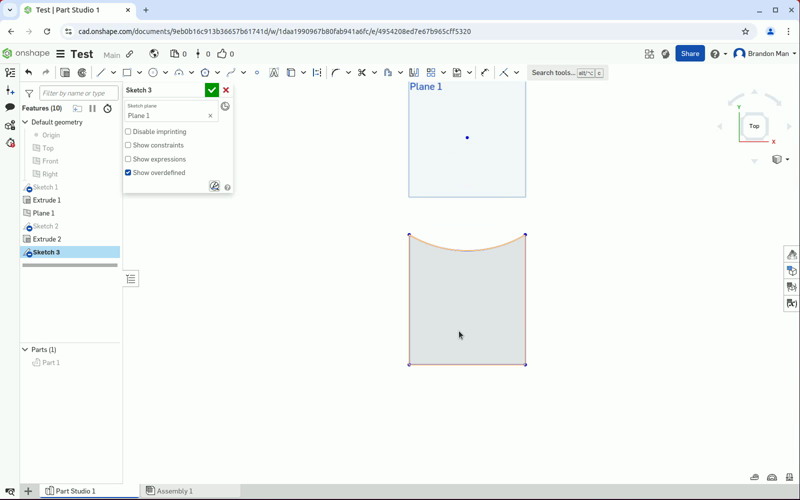
scroll(6)
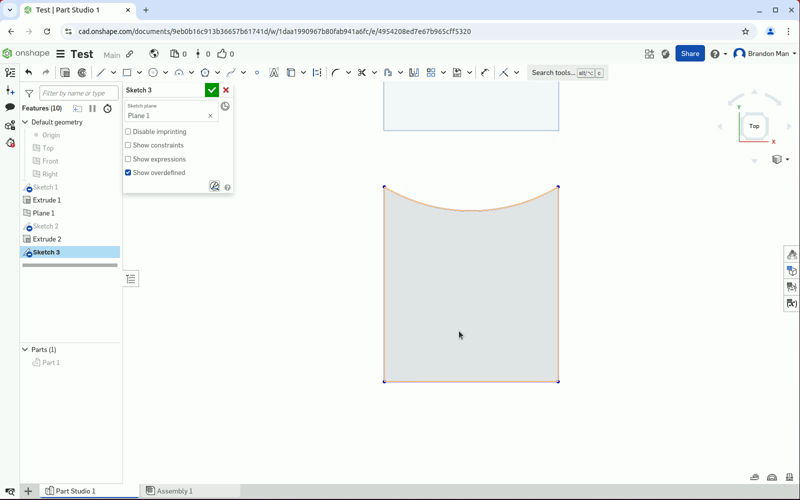
scroll(6)
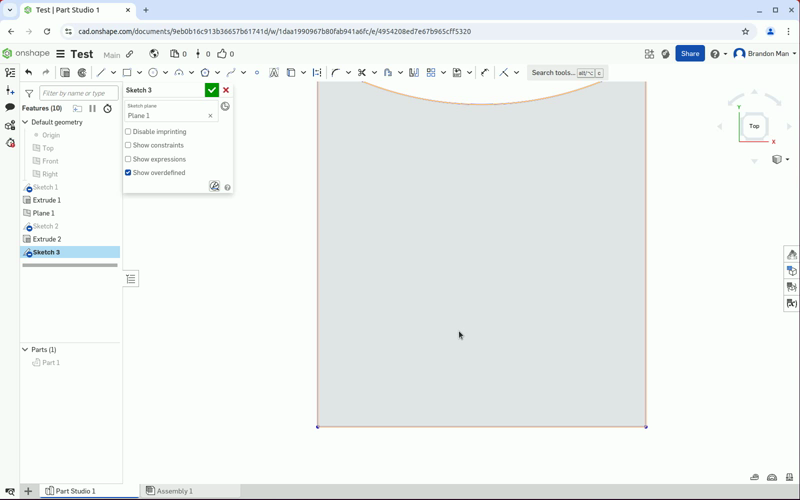
click(459, 330)
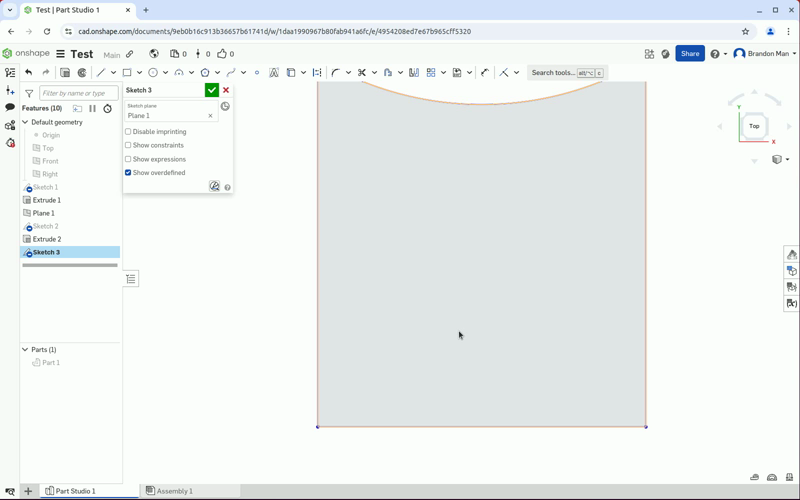
scroll(-6)
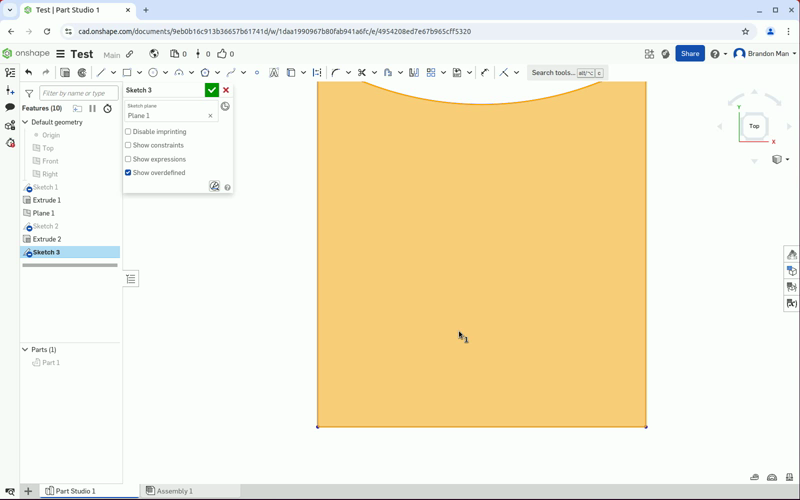
scroll(-6)
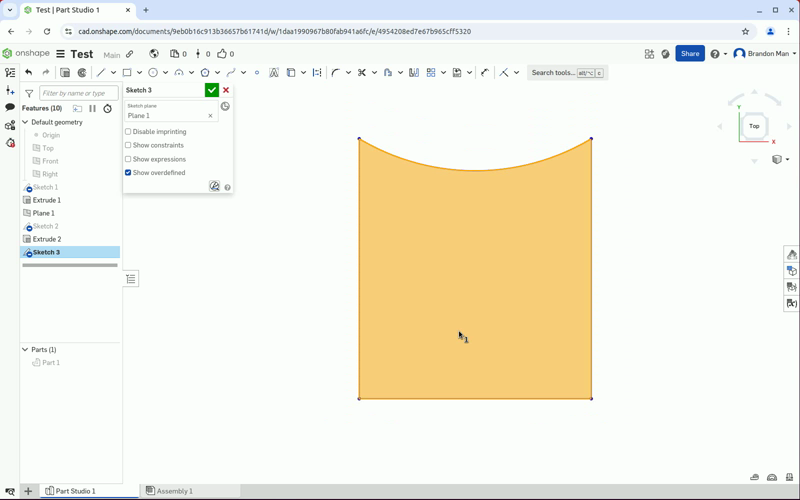
scroll(-6)
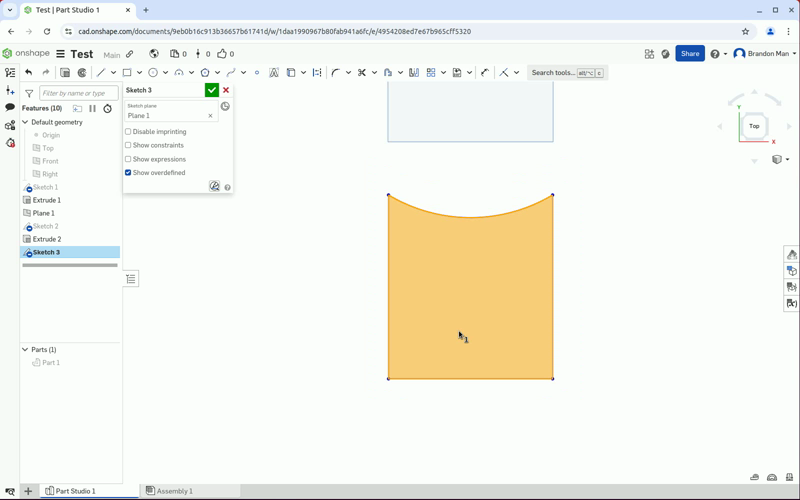
scroll(-6)
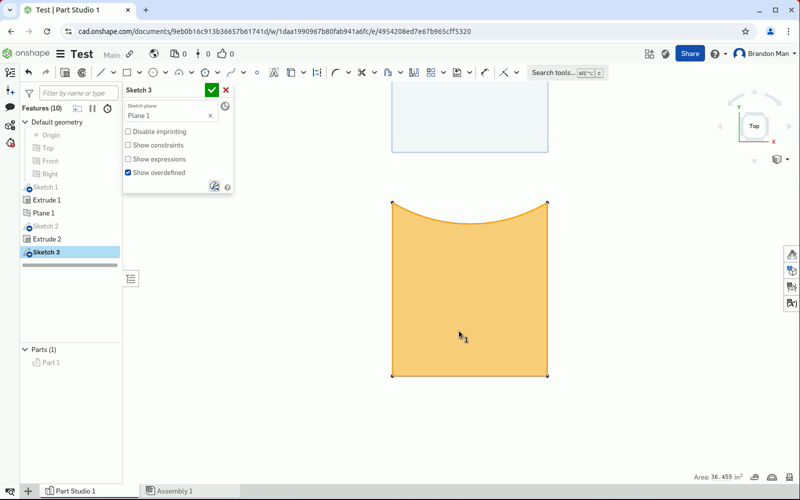
scroll(-6)
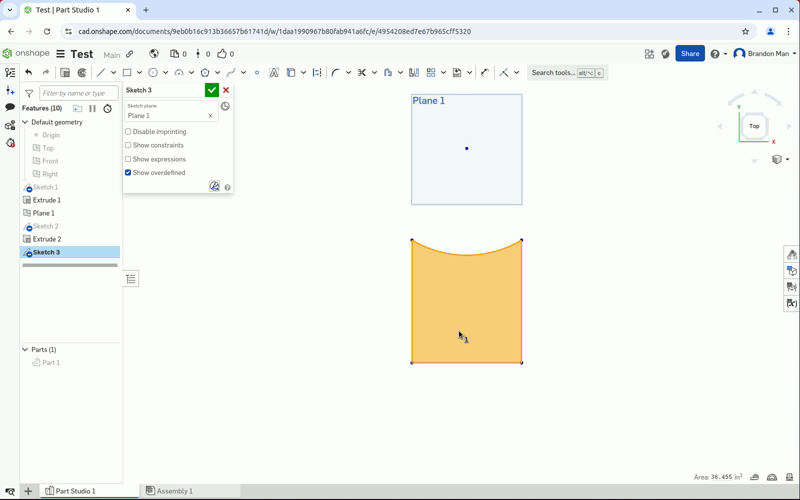
scroll(-6)
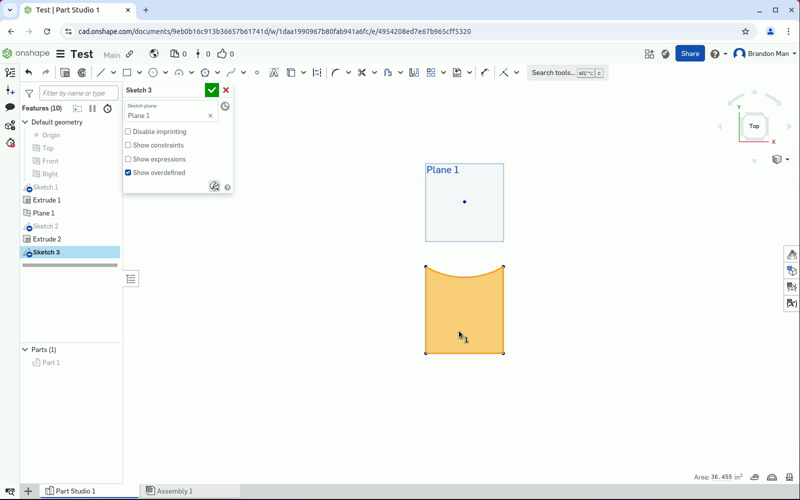
scroll(-6)
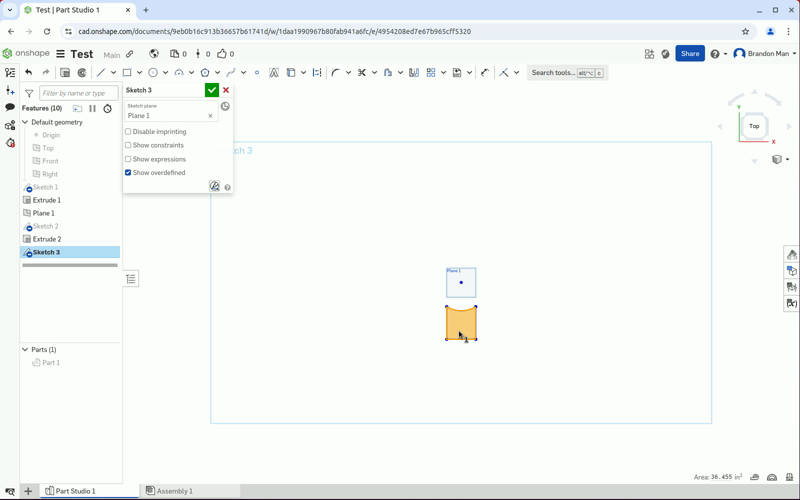
mouse_move(73, 352)
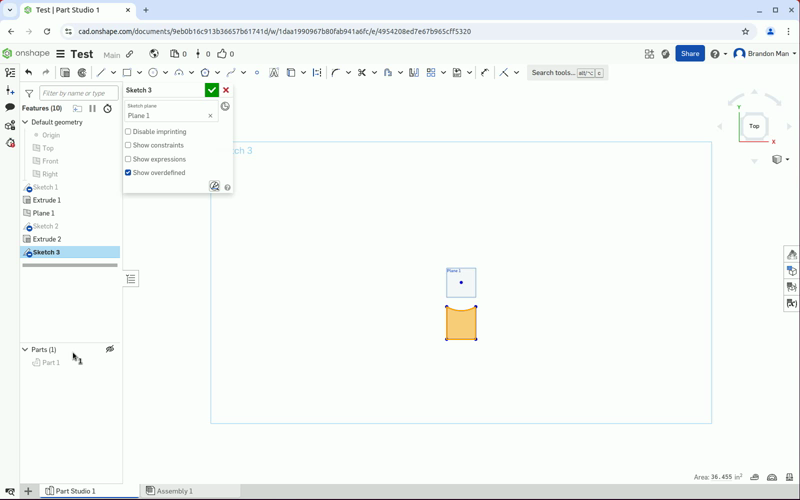
key(shift+y)
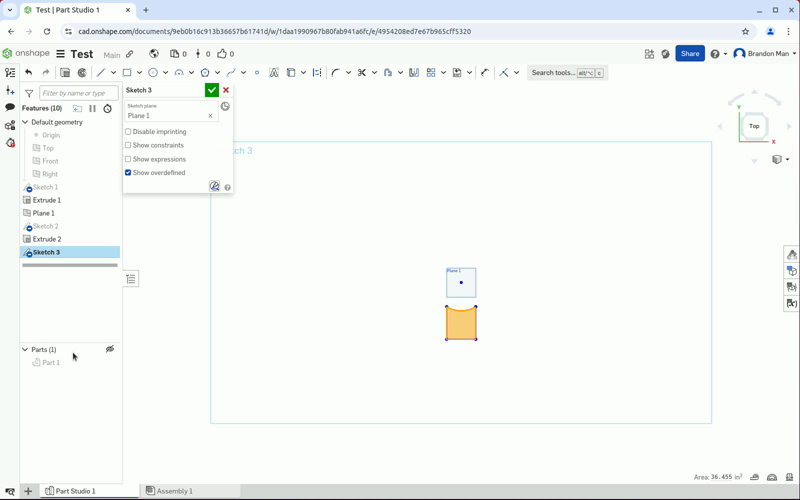
key(shift+e)
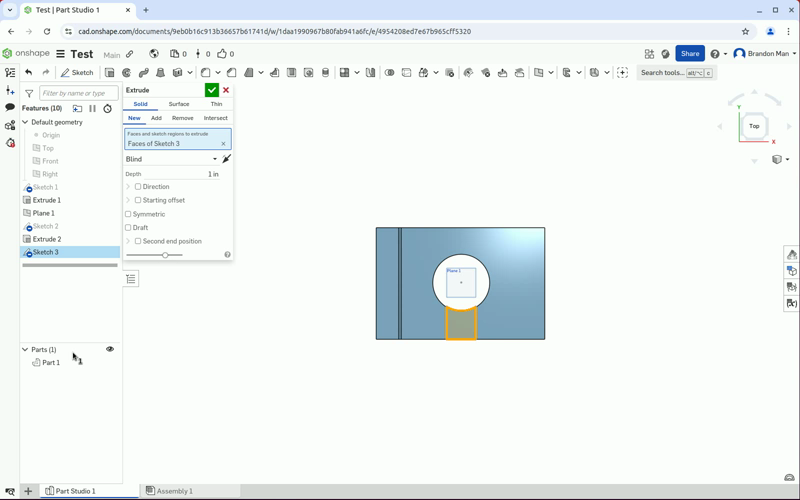
mouse_move(143, 106)
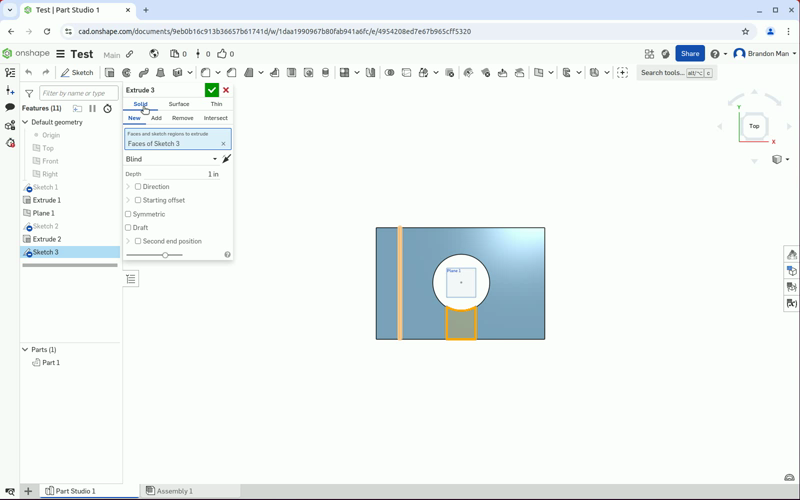
click(143, 106)
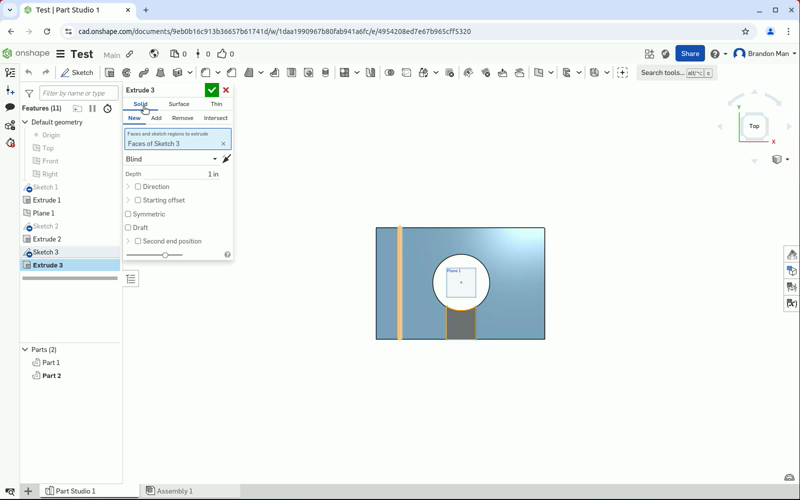
mouse_move(186, 120)
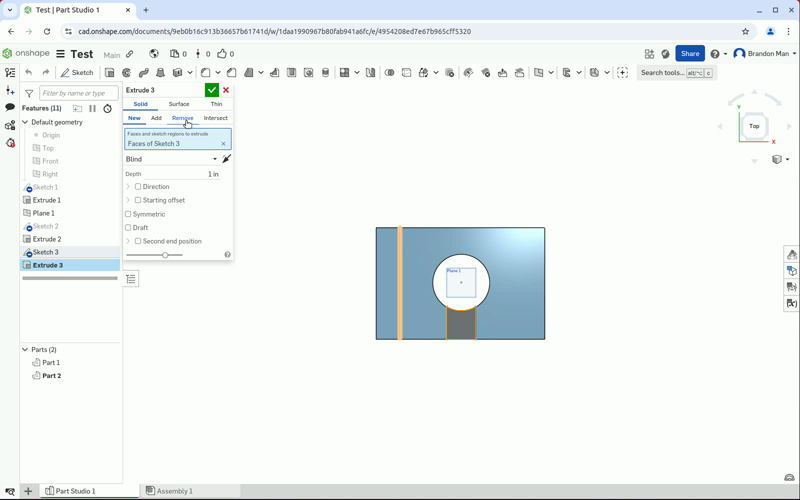
click(186, 120)
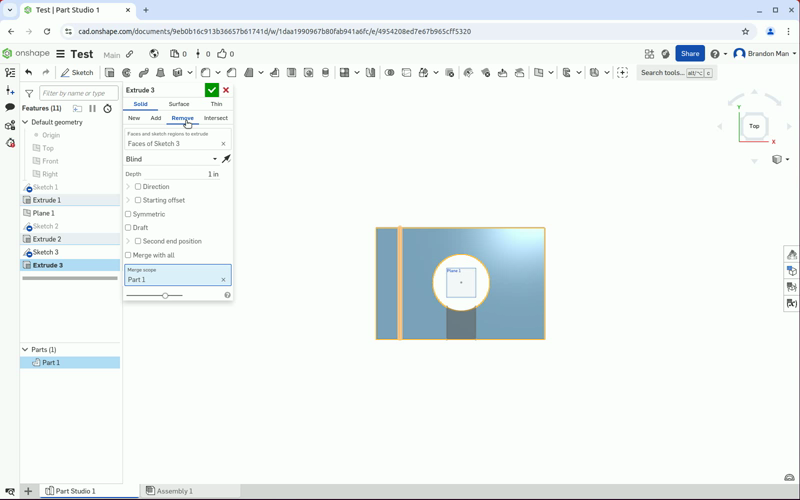
key(tab, 4)
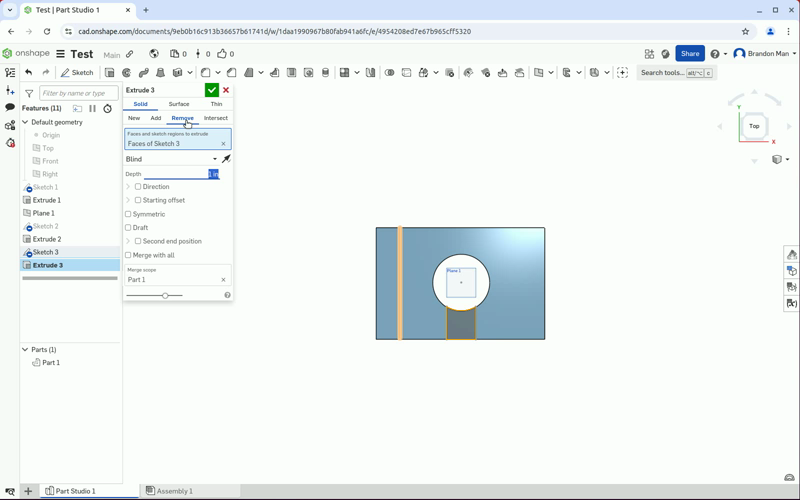
text(2.407)
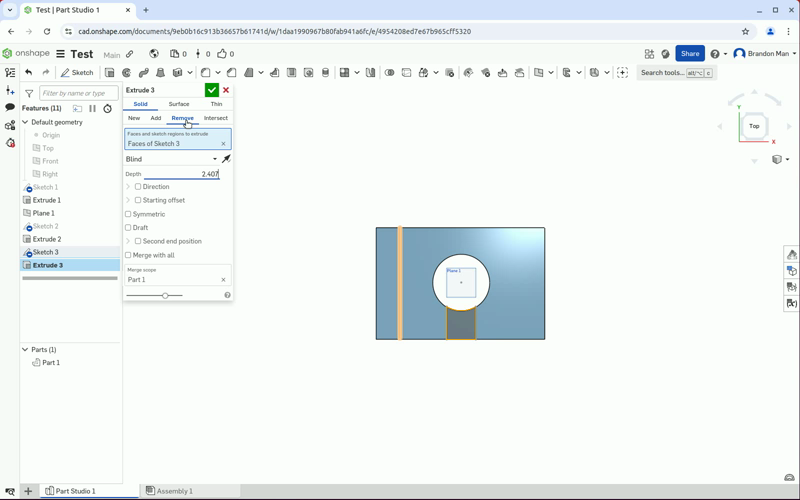
key(tab, 6)
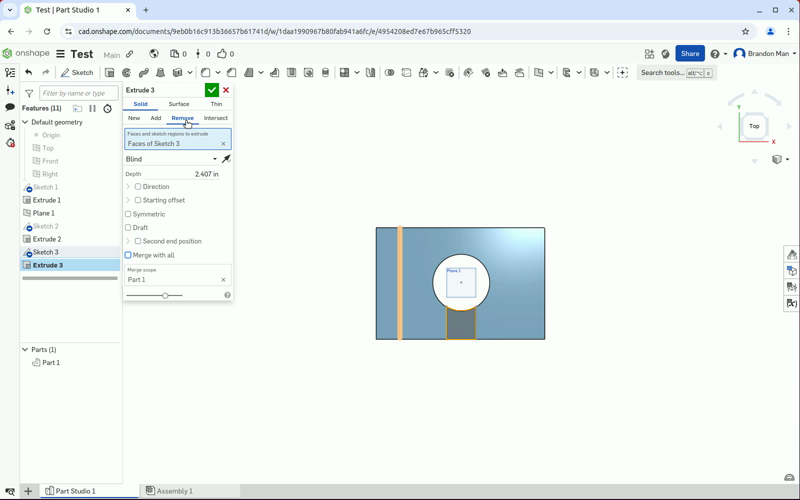
key(space)
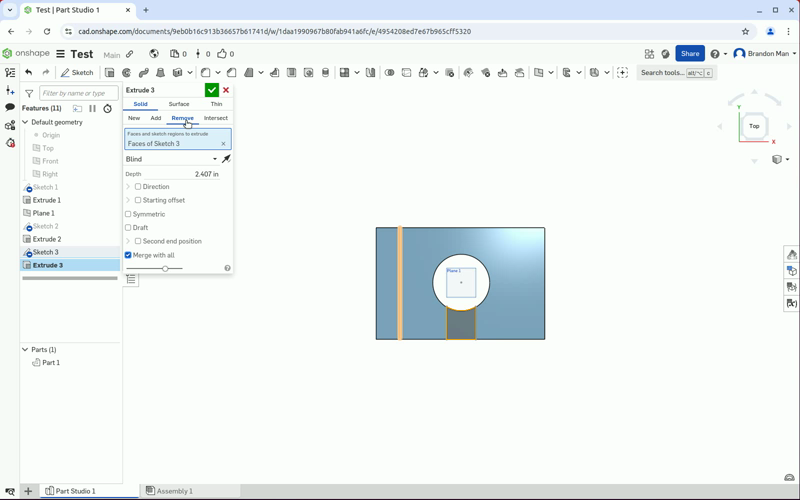
key(enter)
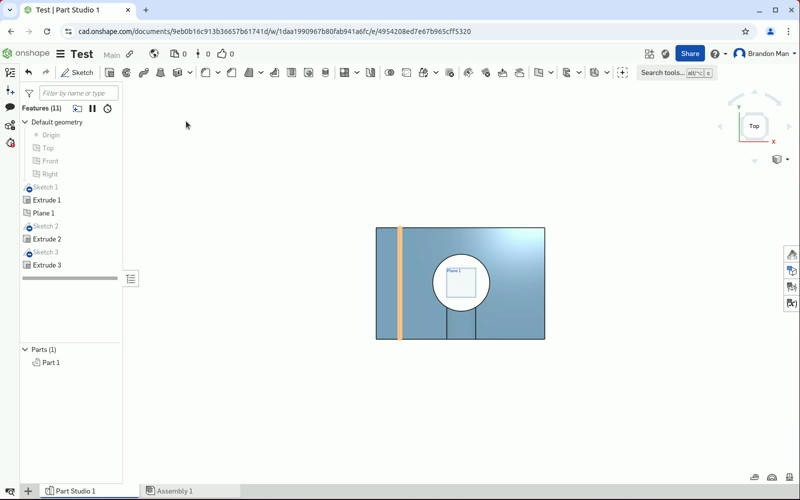
key(shift+h)
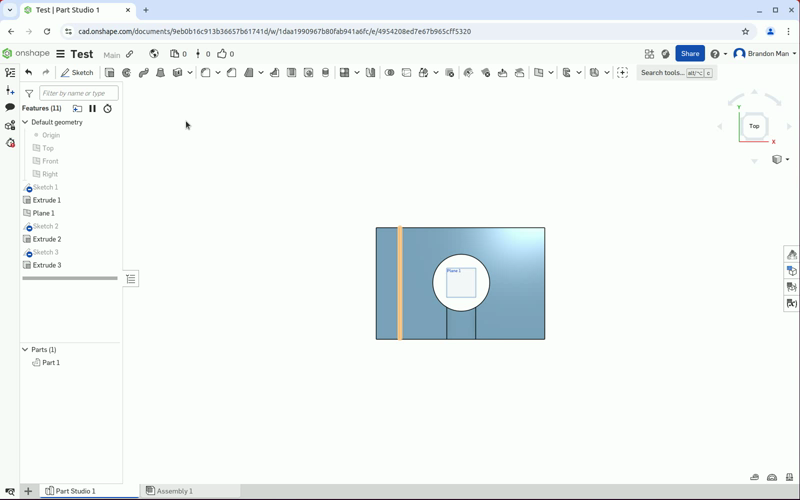
key(shift+h)
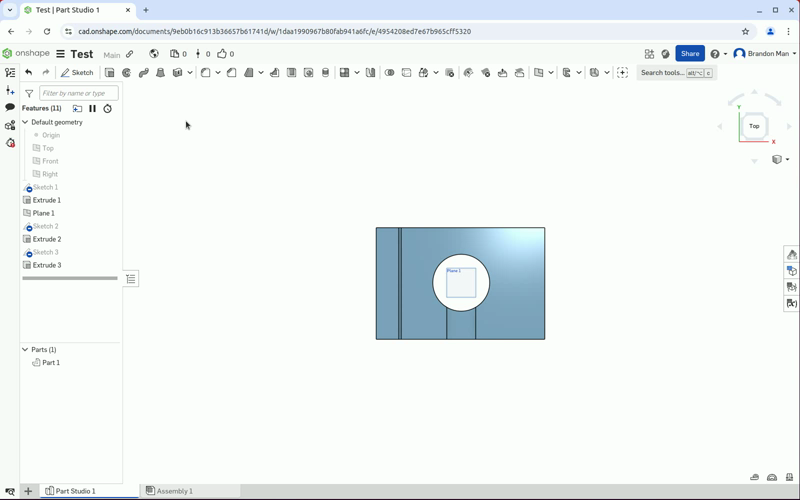
mouse_move(73, 189)
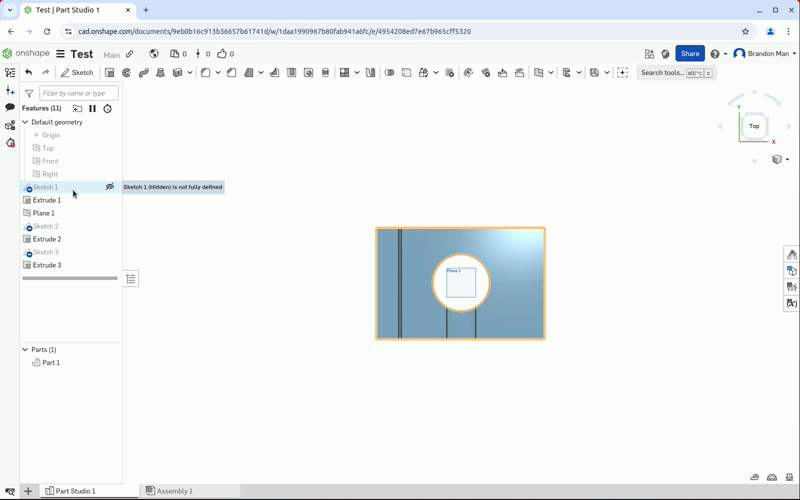
click(73, 189)
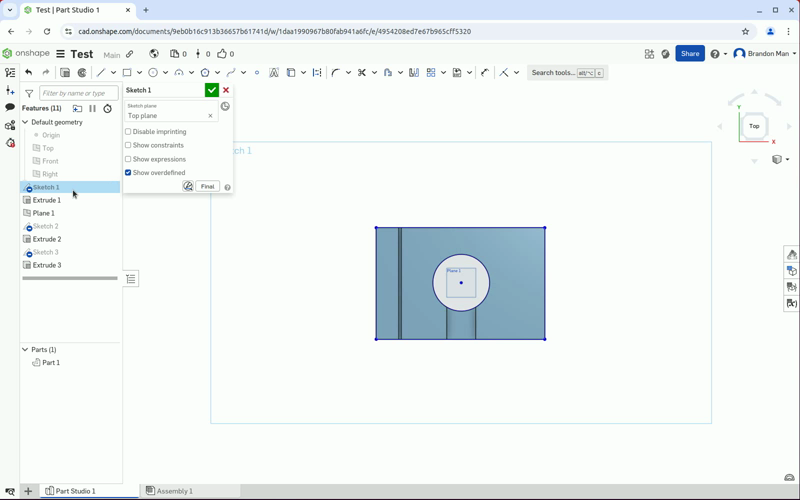
mouse_move(229, 92)
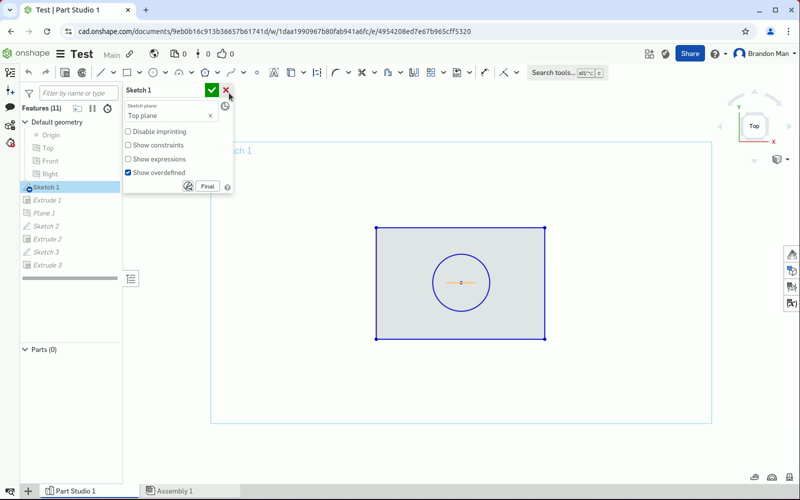
click(229, 92)
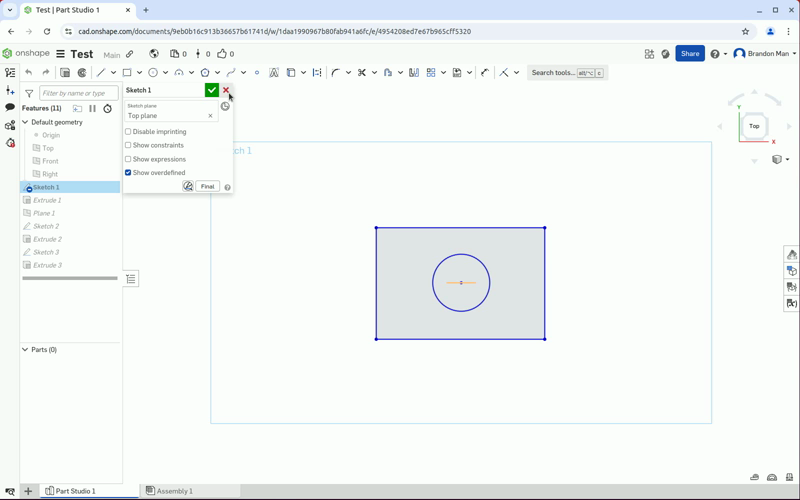
key(shift+s)
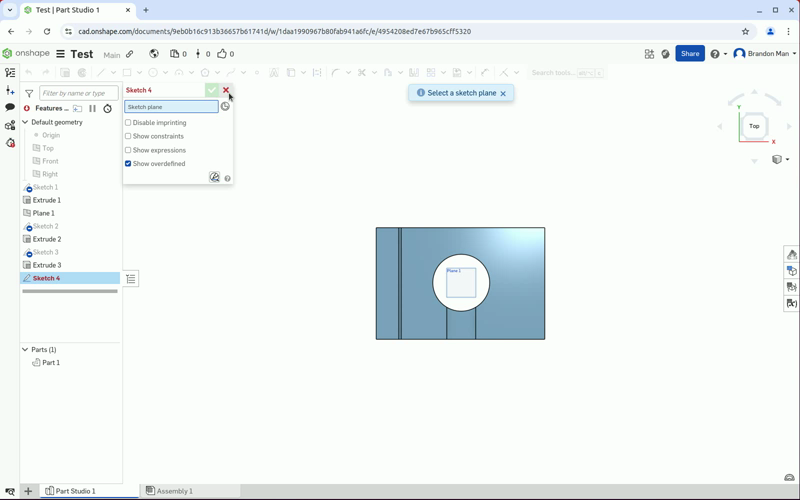
mouse_move(73, 215)
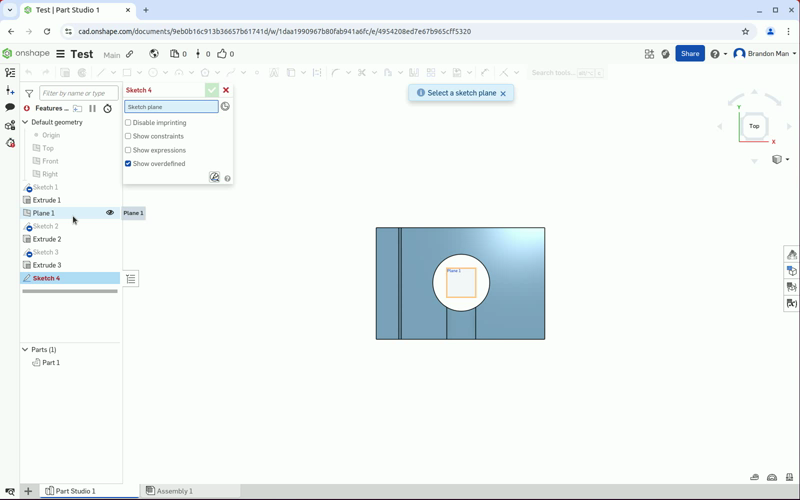
click(73, 215)
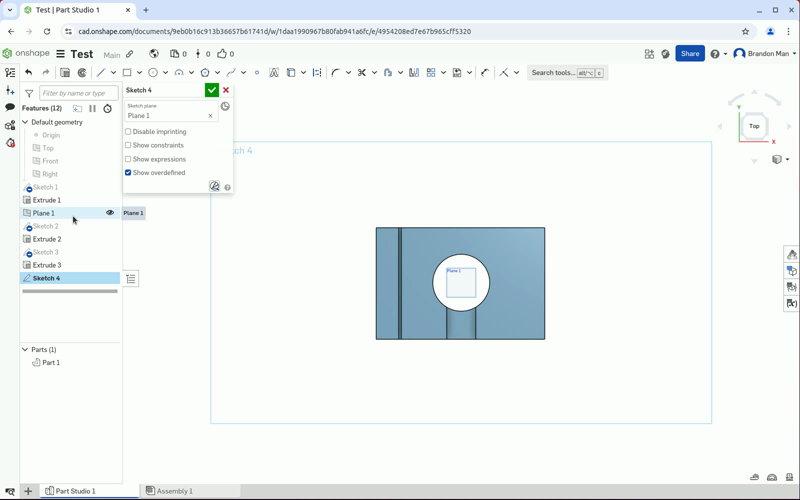
mouse_move(73, 352)
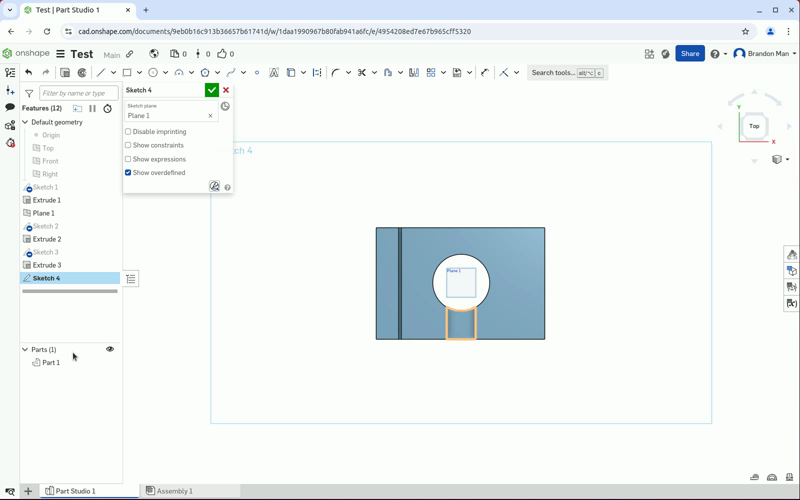
key(y)
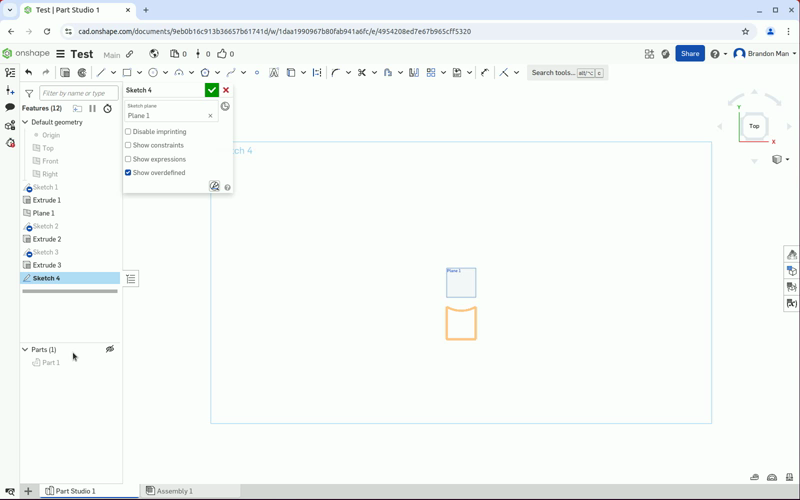
key(a)
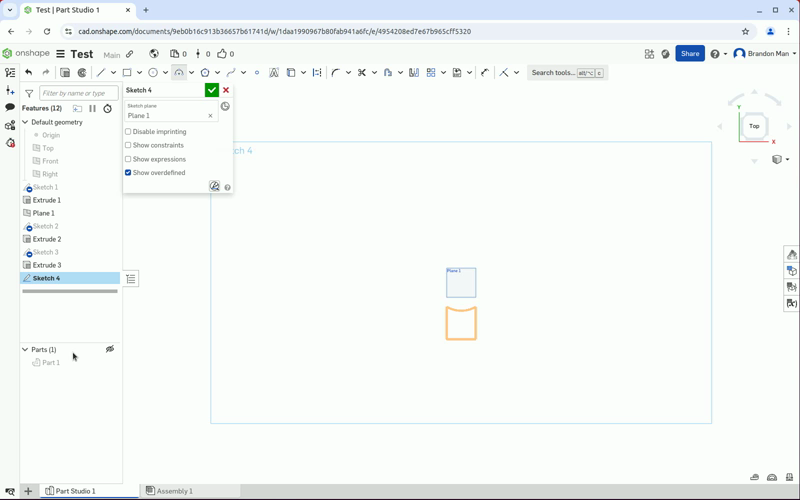
key_down(shift)
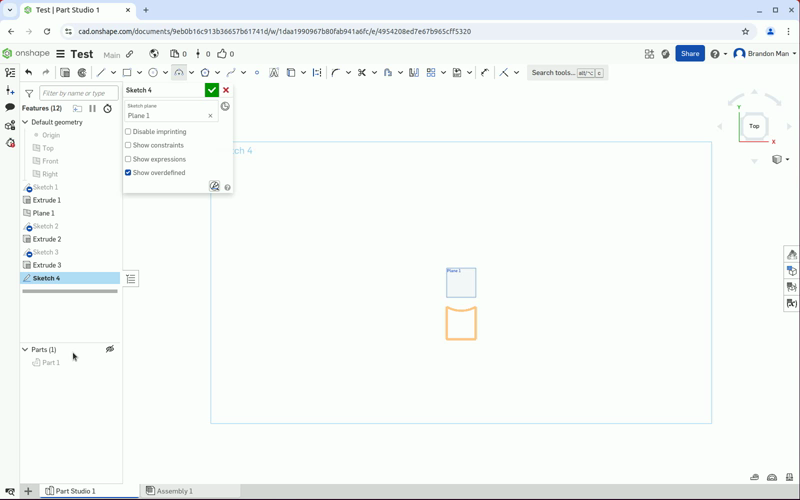
mouse_move(446, 258)
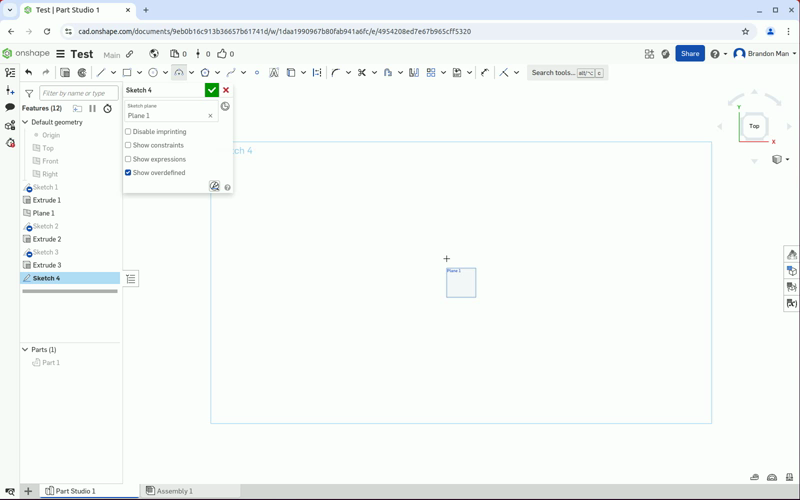
click(446, 258)
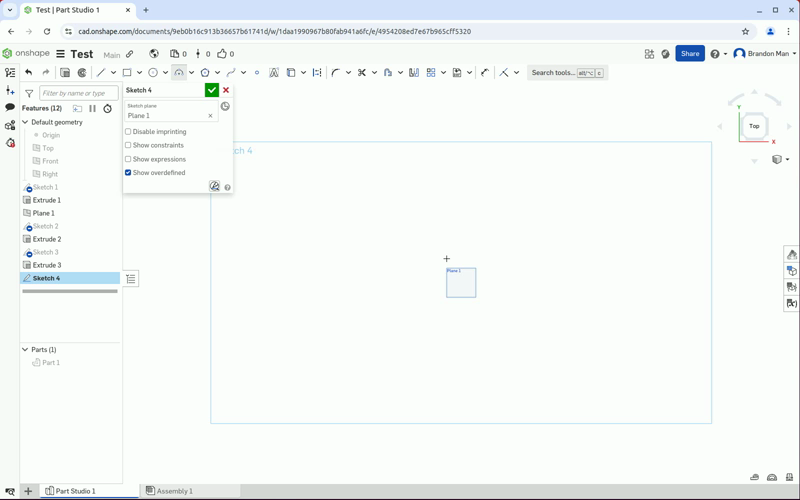
key_up(shift)
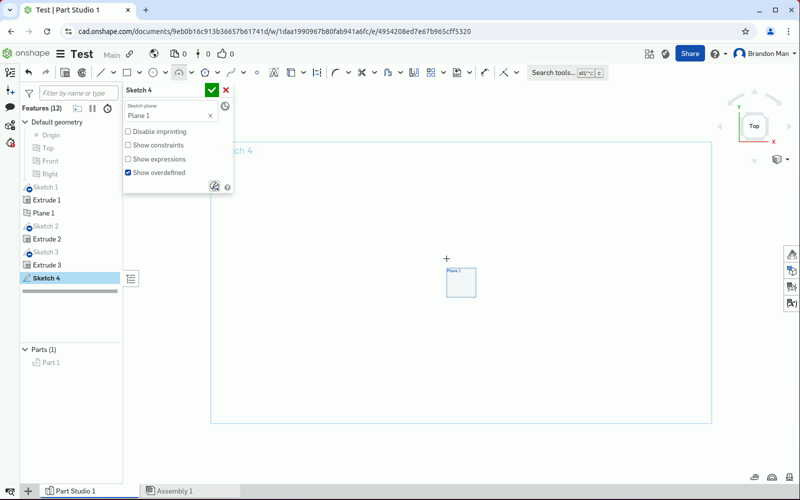
key_down(shift)
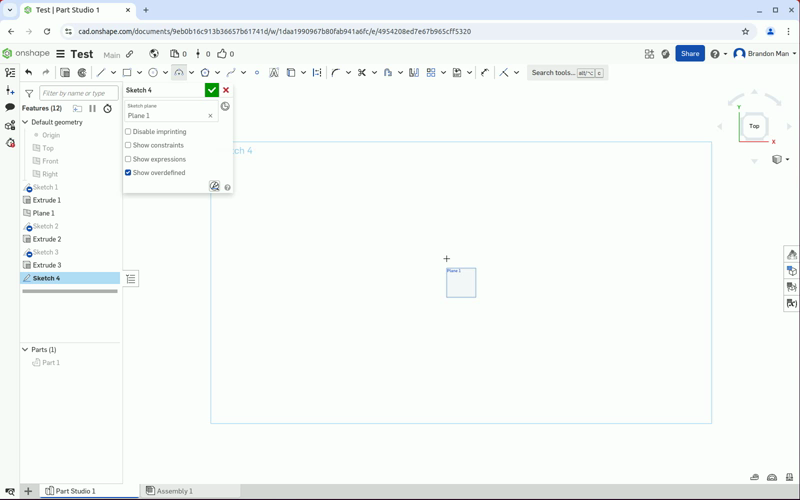
mouse_move(475, 258)
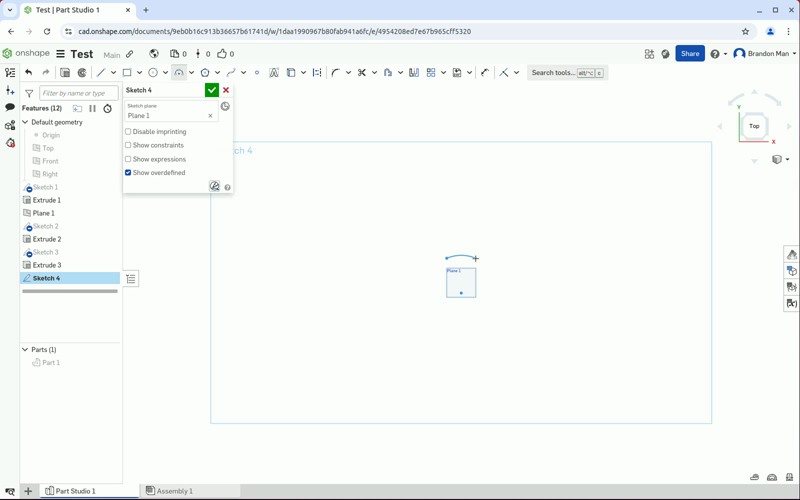
click(475, 258)
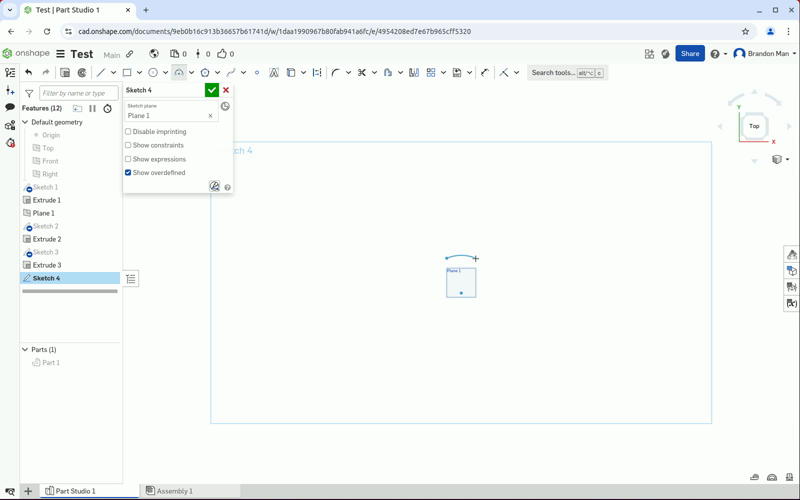
mouse_move(461, 254)
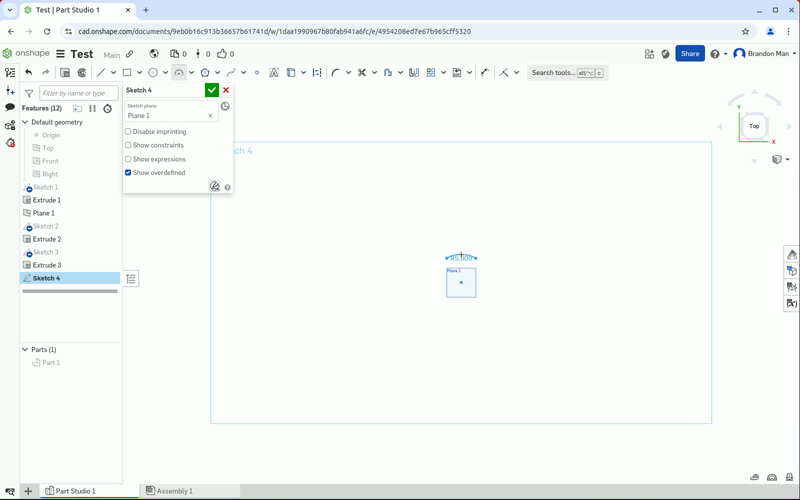
click(461, 254)
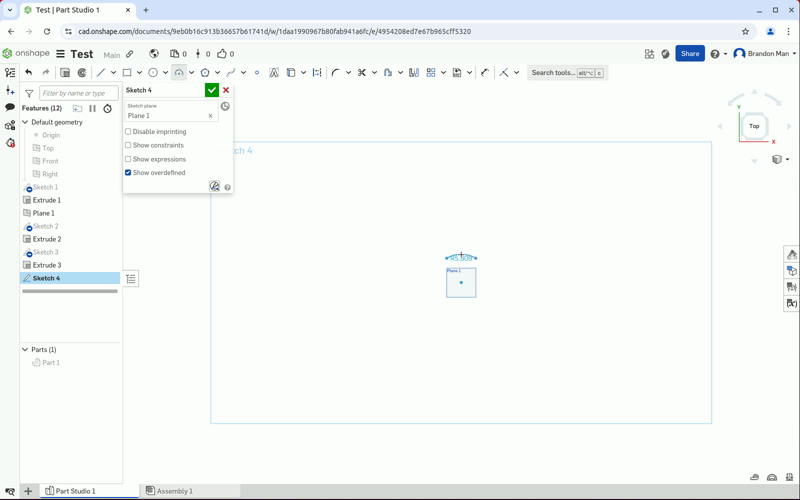
key_up(shift)
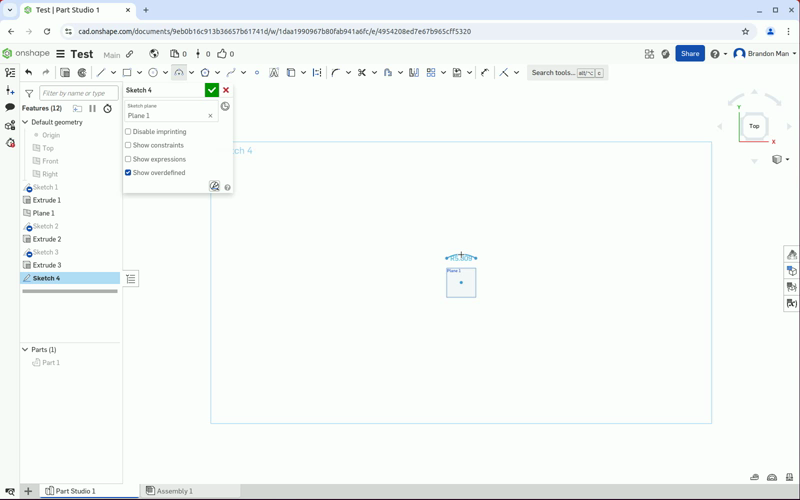
key(esc)
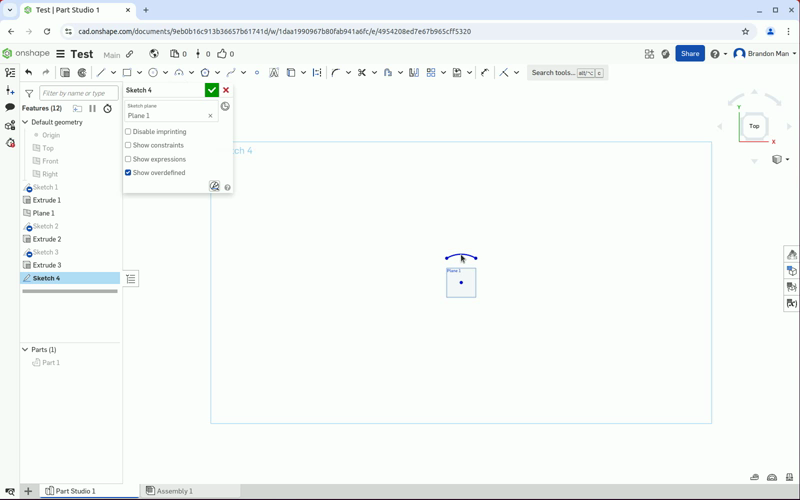
key(l)
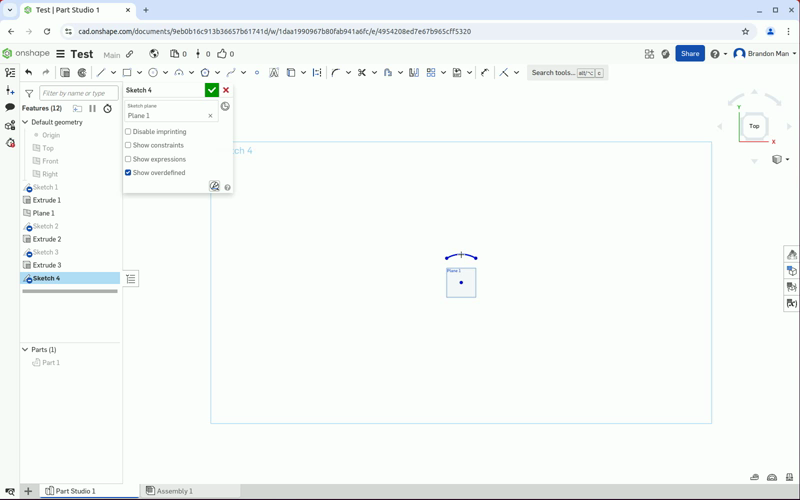
mouse_move(475, 258)
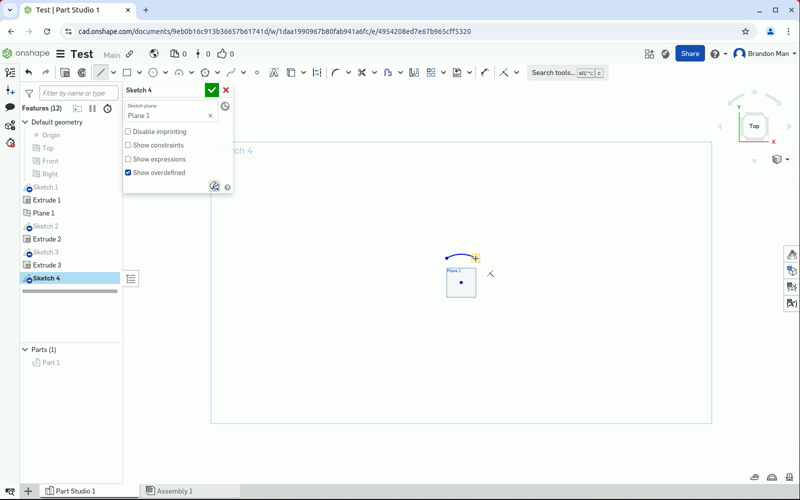
click(475, 258)
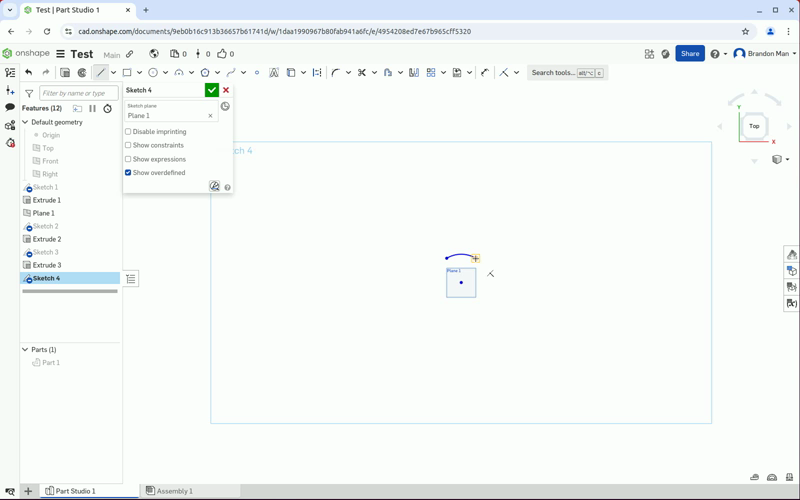
key_down(shift)
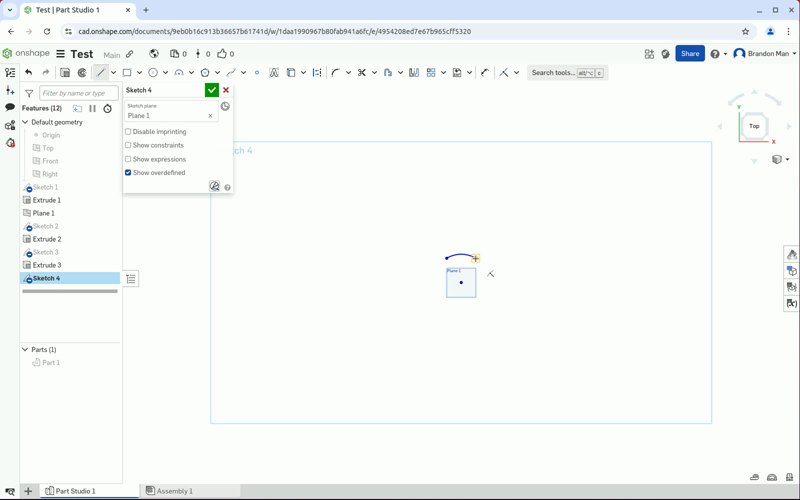
mouse_move(505, 258)
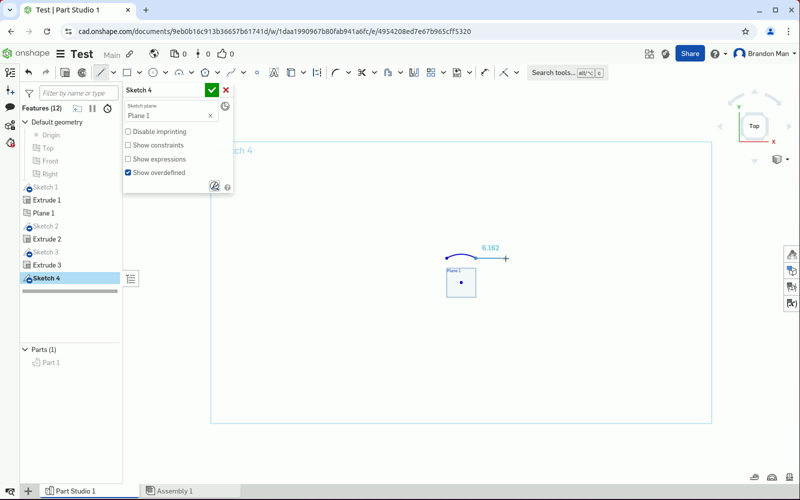
mouse_move(475, 225)
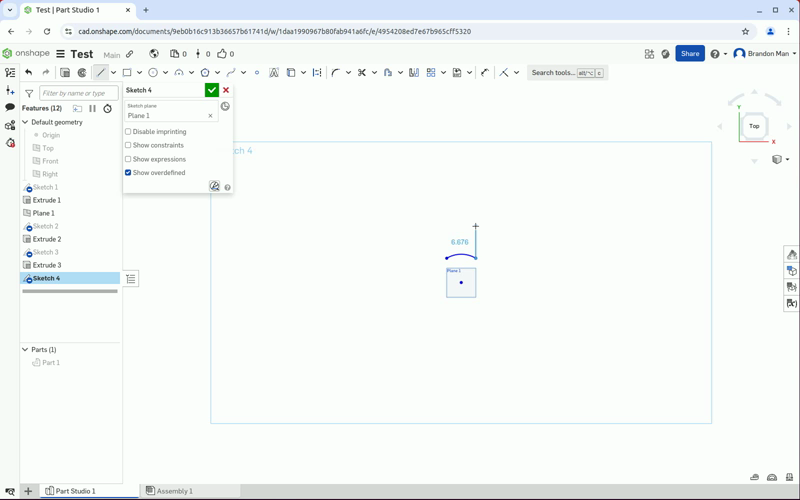
click(475, 225)
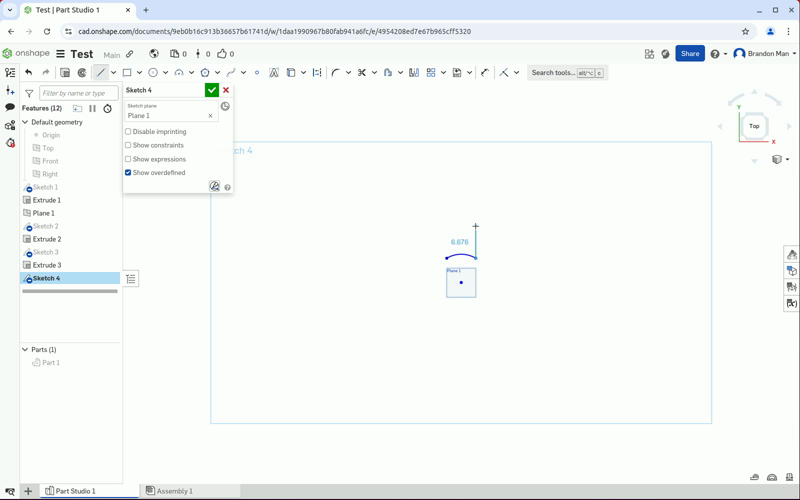
key_up(shift)
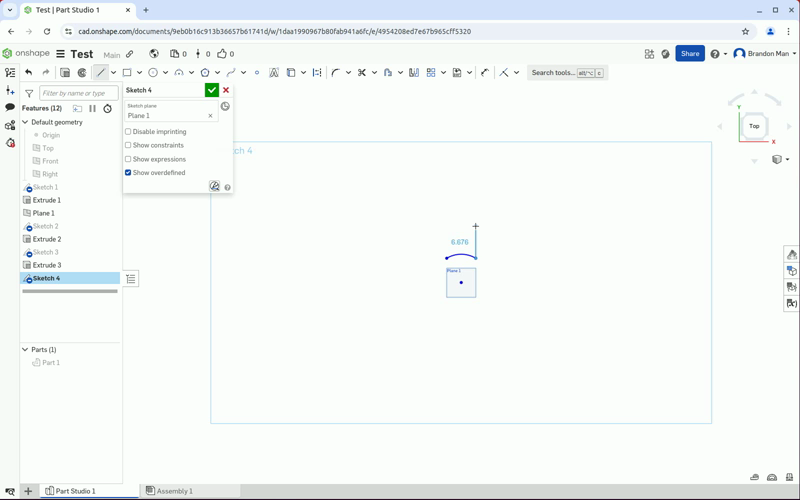
key_down(shift)
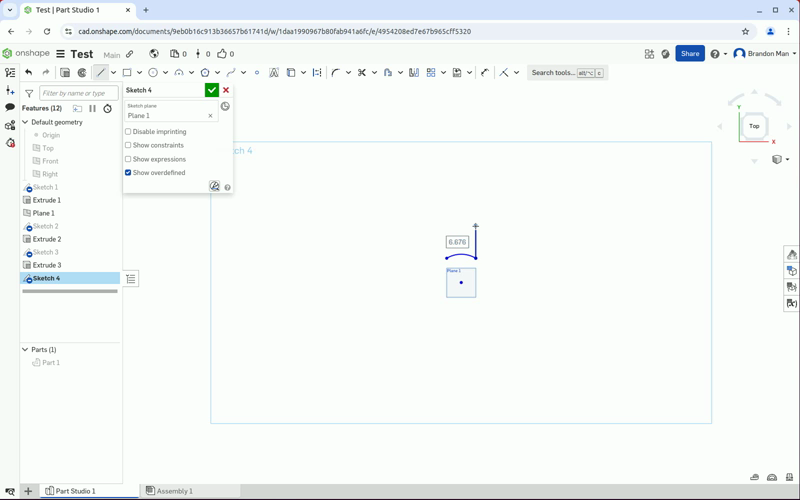
mouse_move(505, 225)
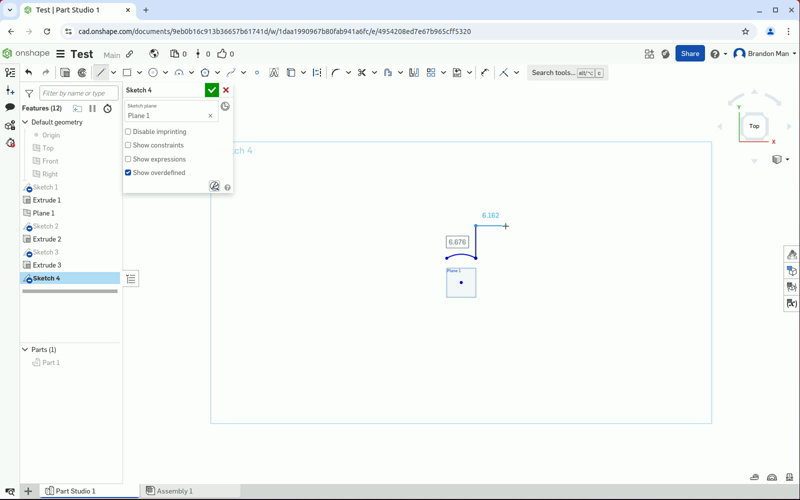
mouse_move(446, 225)
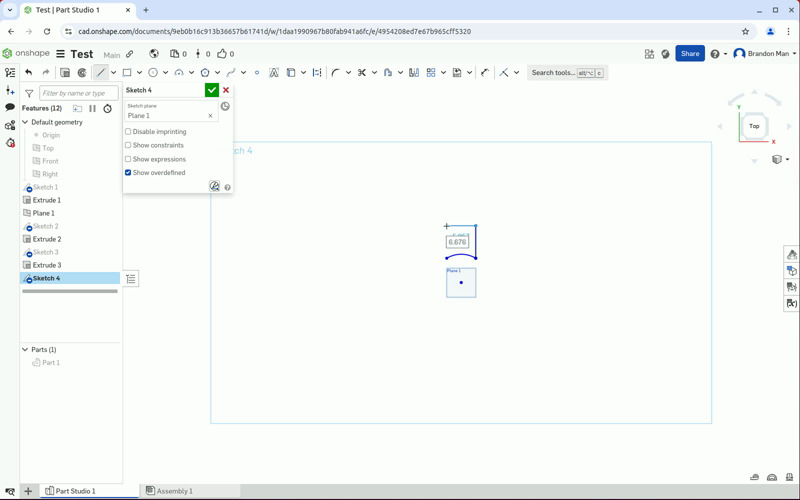
click(446, 225)
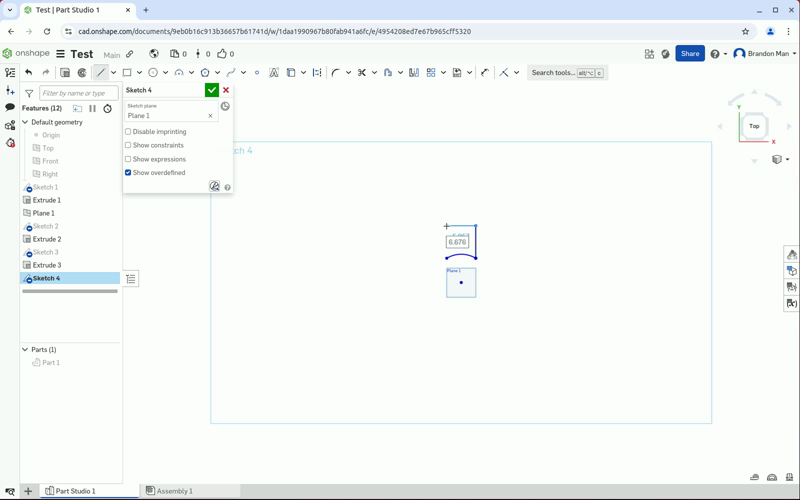
key_up(shift)
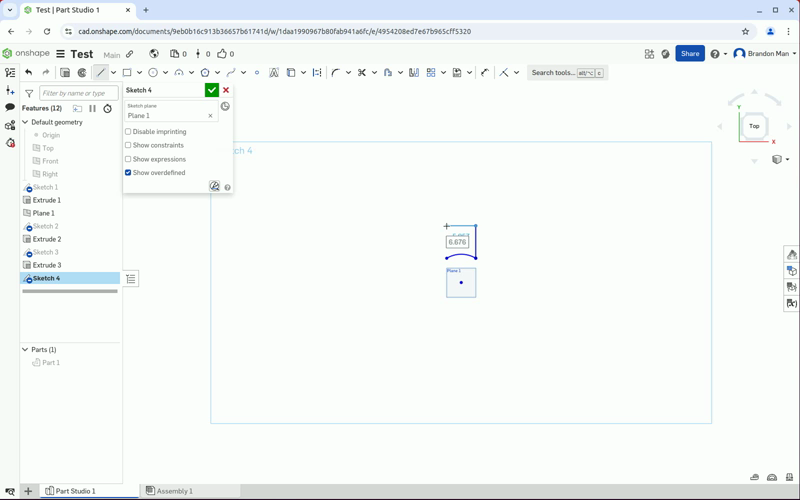
mouse_move(476, 225)
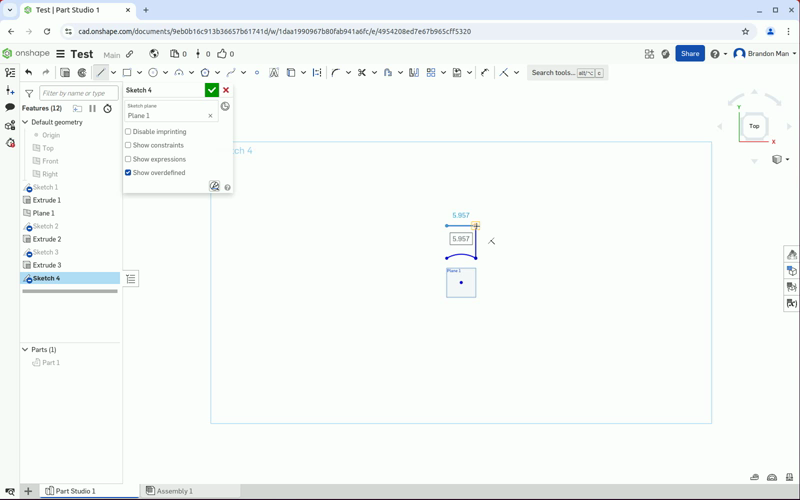
key_down(shift)
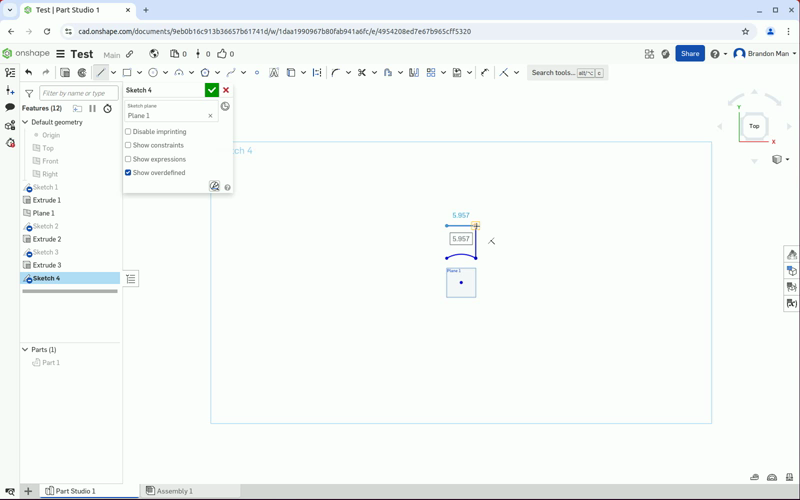
mouse_move(446, 258)
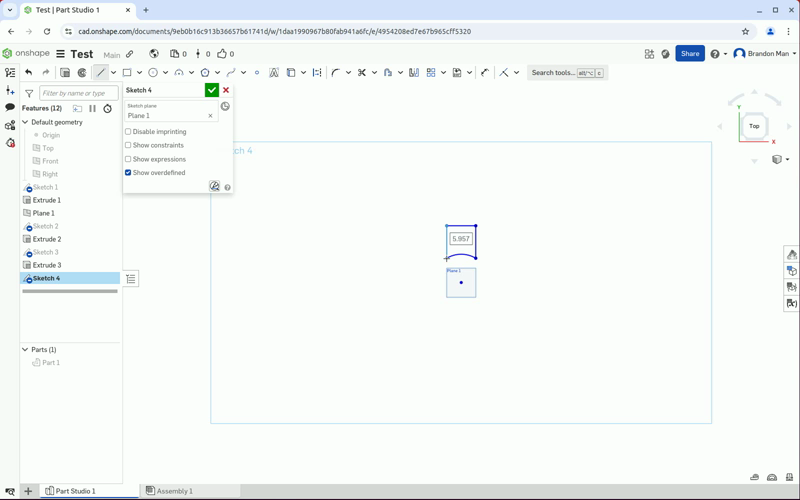
key_up(shift)
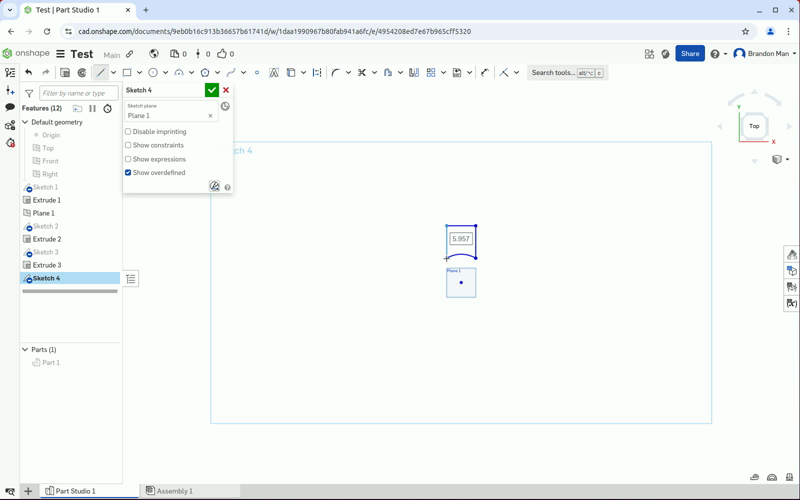
click(446, 258)
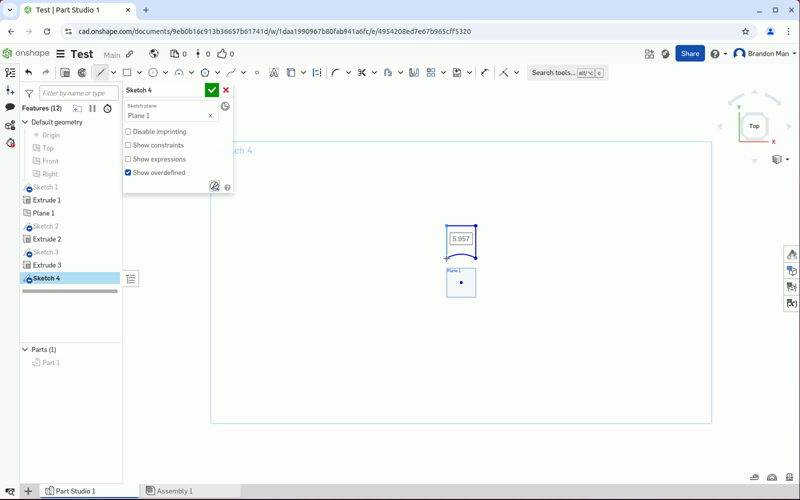
key(esc)
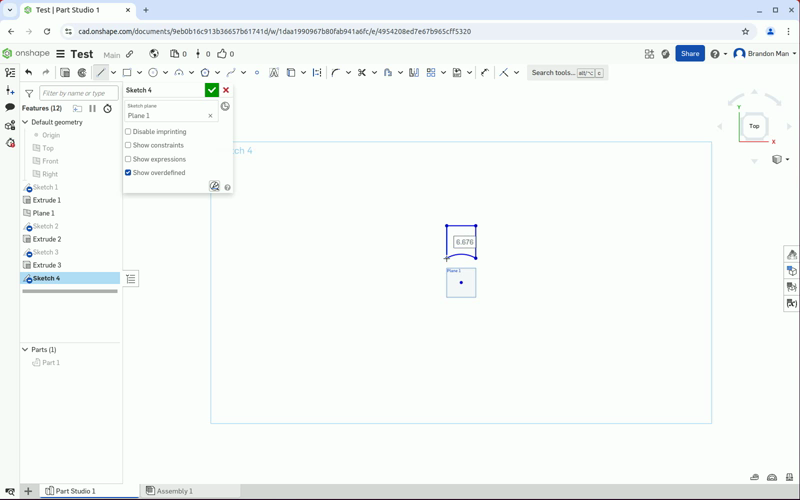
mouse_move(474, 255)
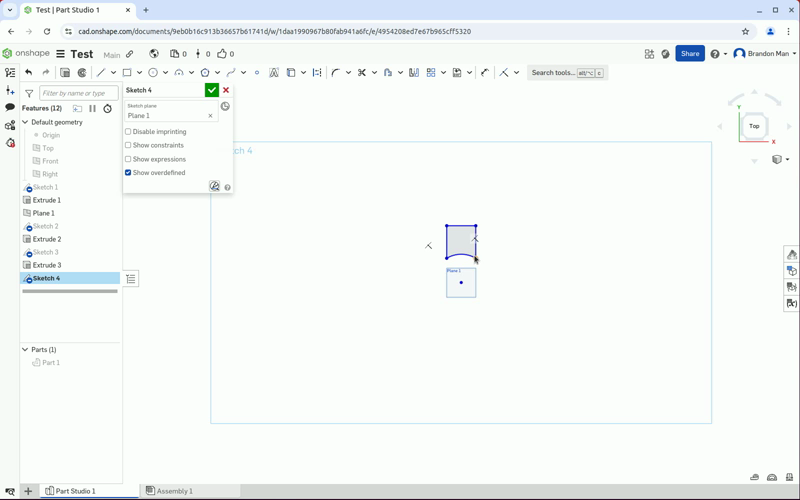
scroll(6)
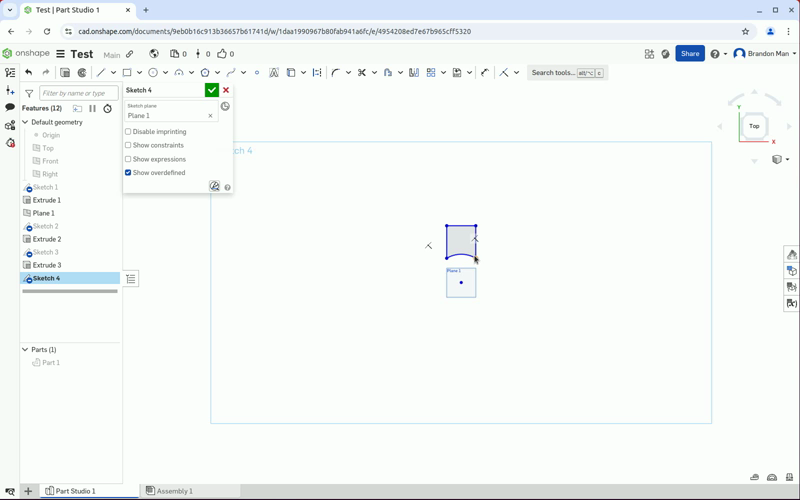
scroll(6)
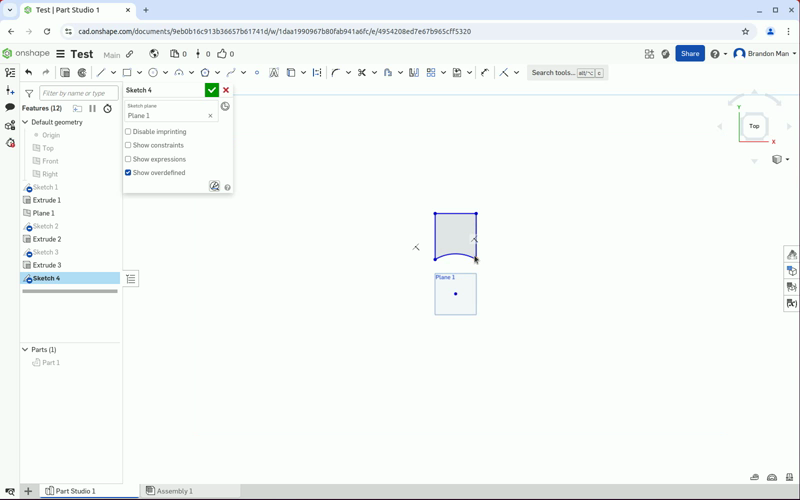
scroll(6)
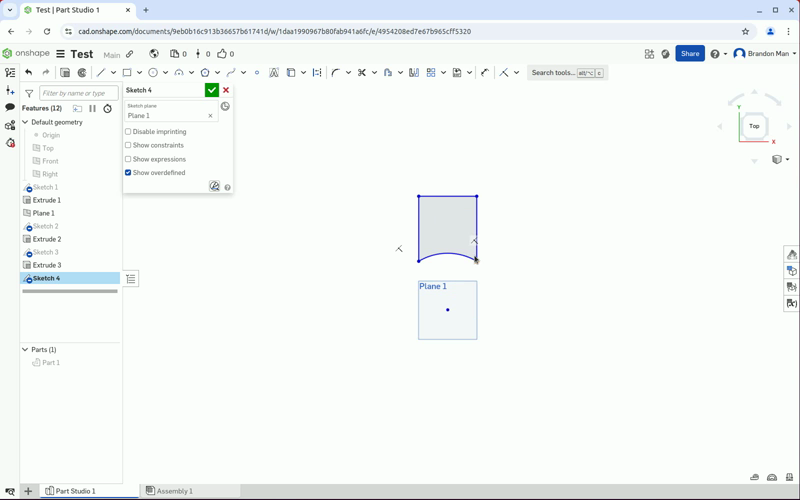
scroll(6)
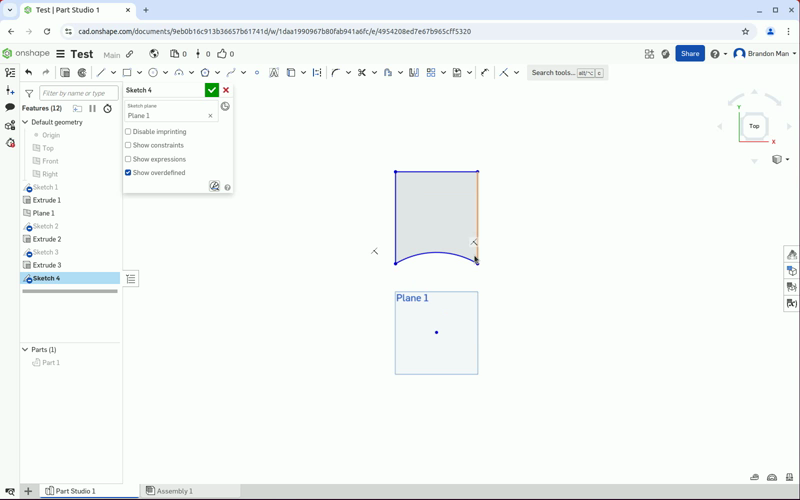
scroll(6)
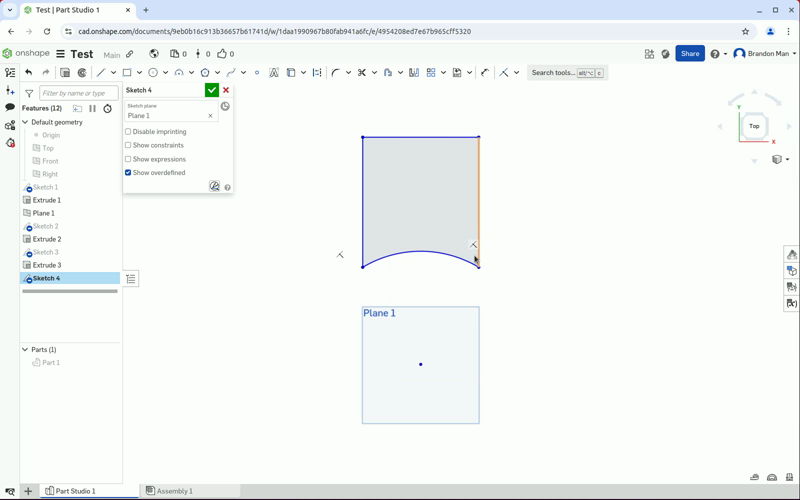
scroll(6)
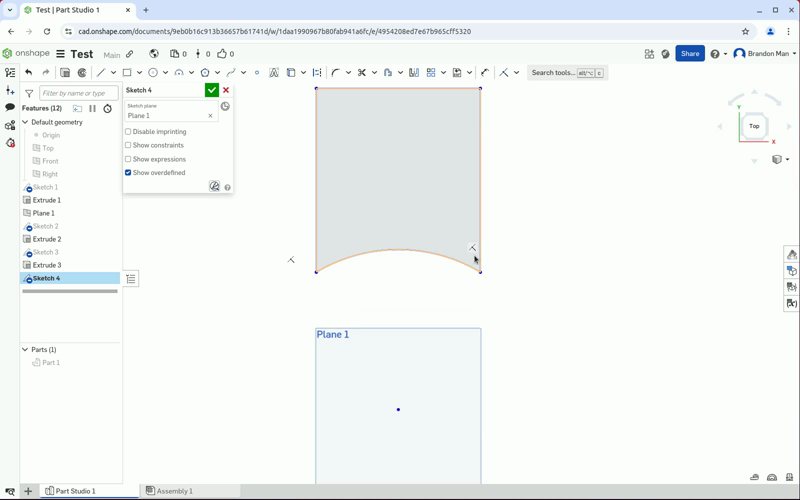
scroll(6)
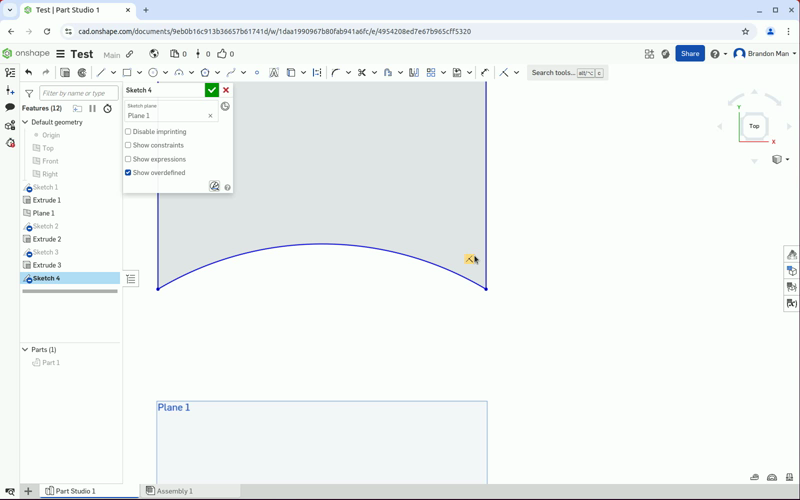
click(474, 255)
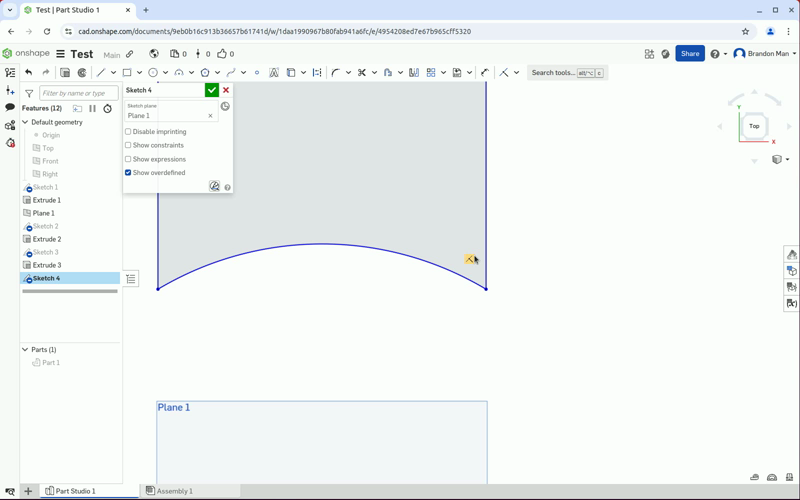
scroll(-6)
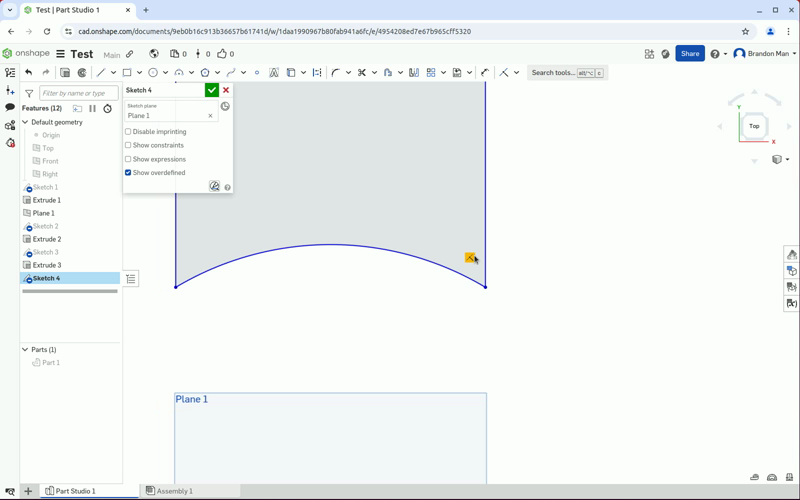
scroll(-6)
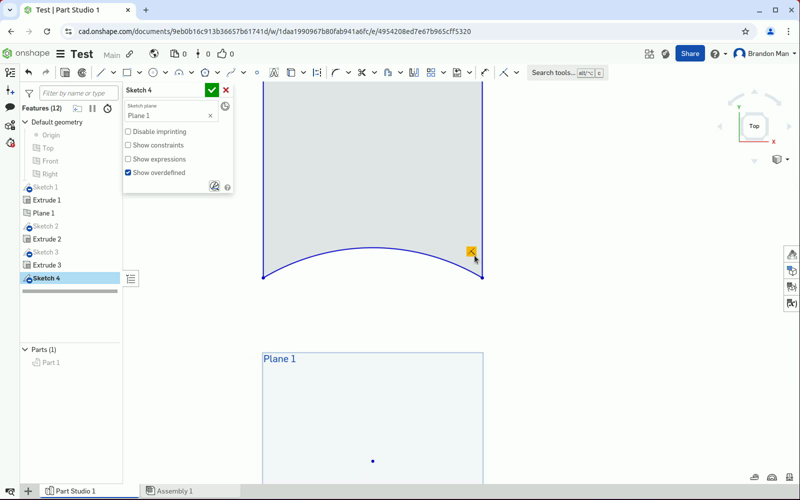
scroll(-6)
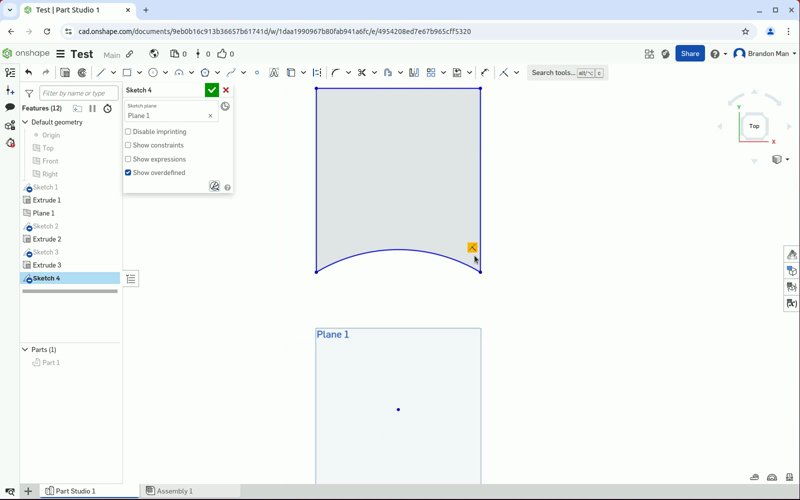
scroll(-6)
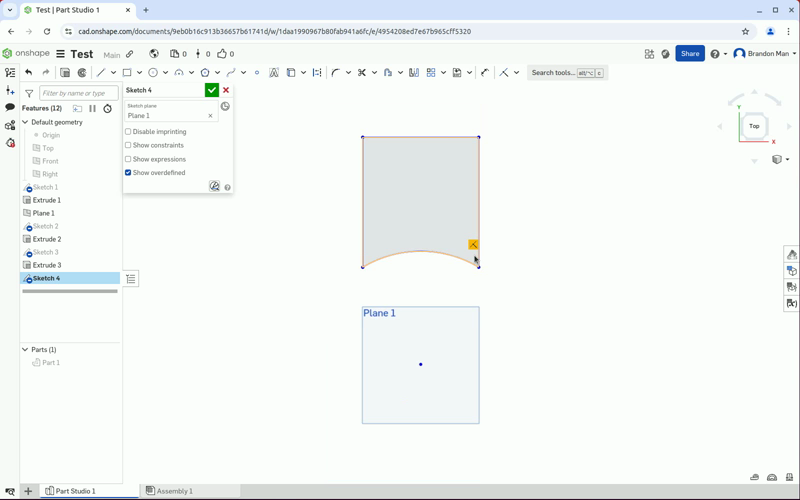
scroll(-6)
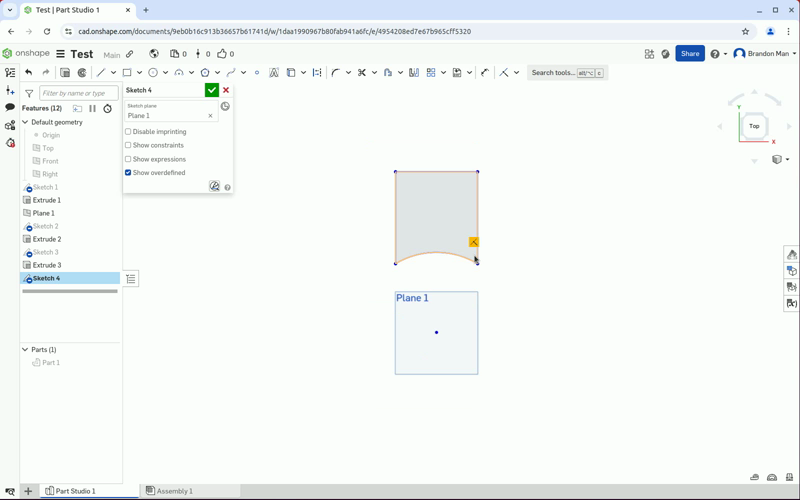
scroll(-6)
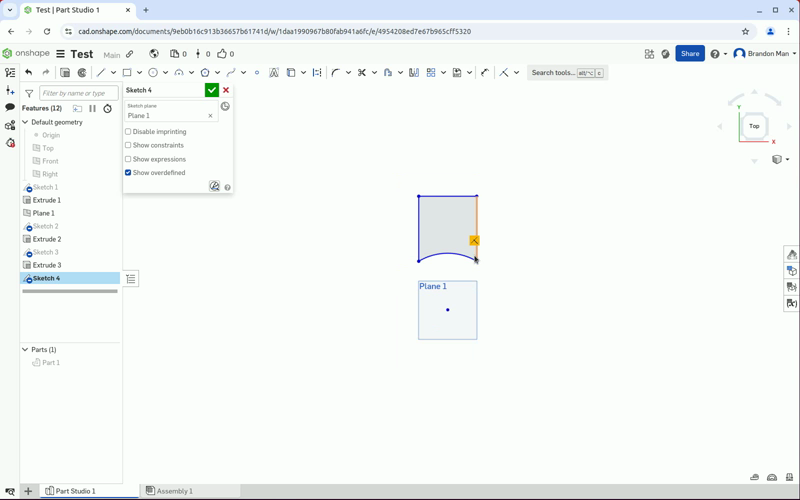
scroll(-6)
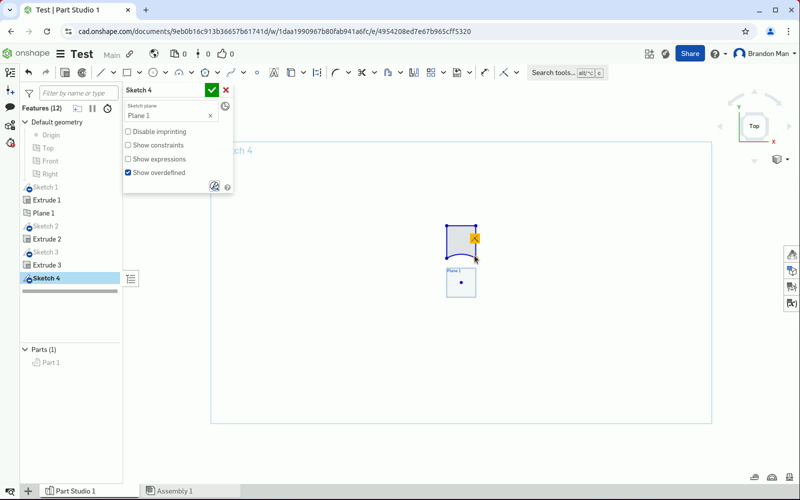
mouse_move(73, 352)
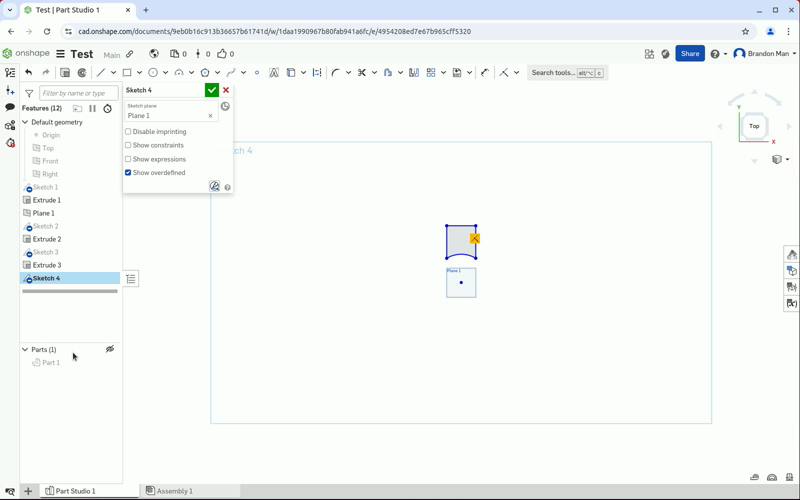
key(shift+y)
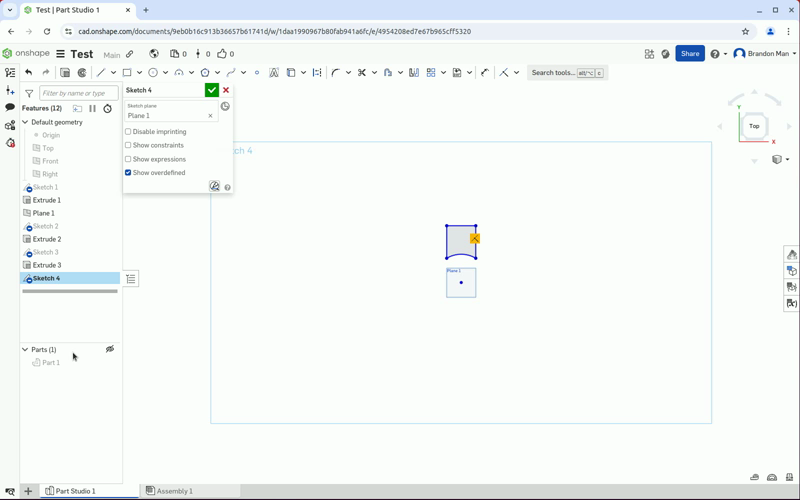
key(shift+e)
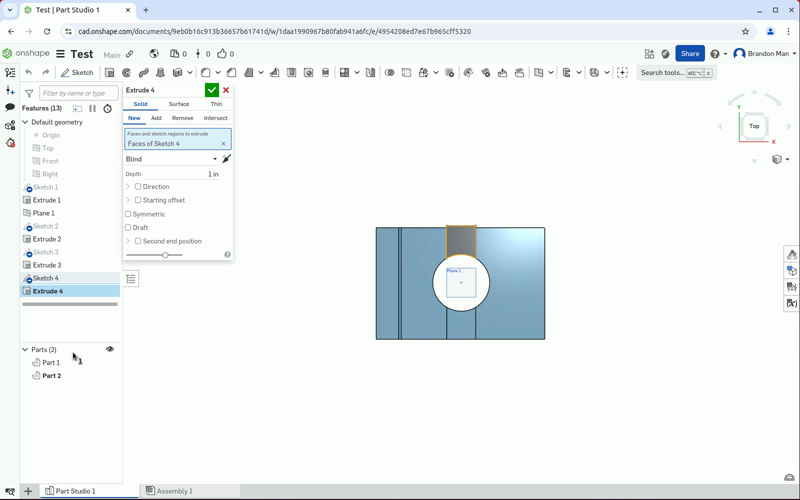
mouse_move(143, 106)
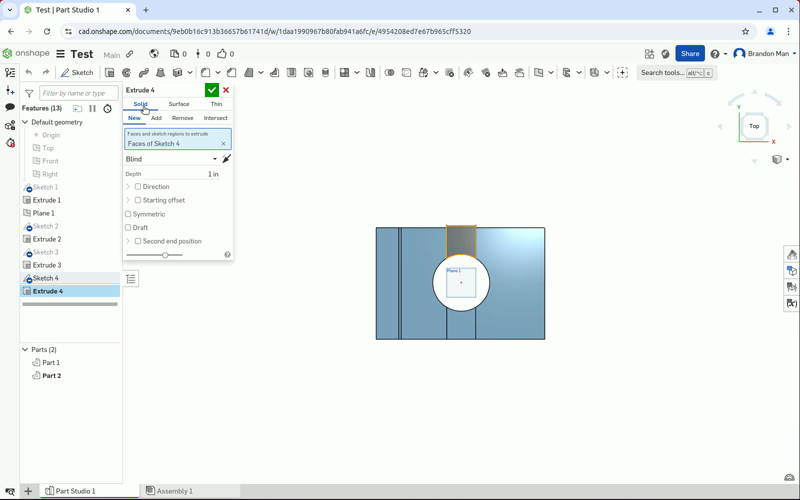
click(143, 106)
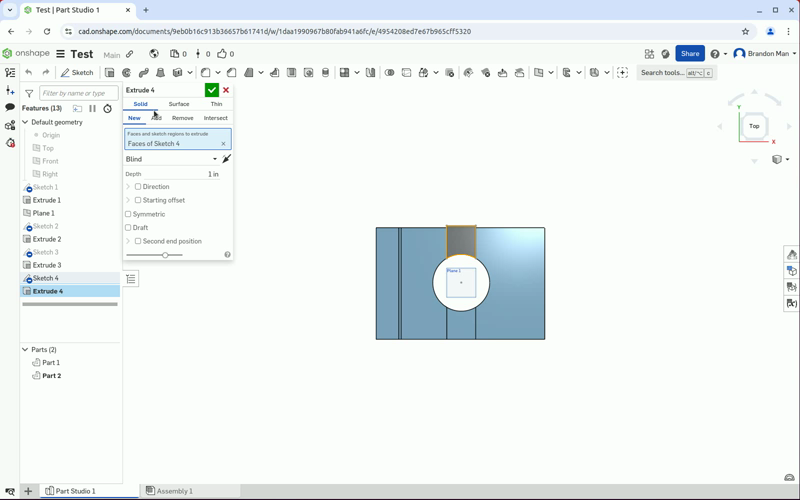
mouse_move(186, 120)
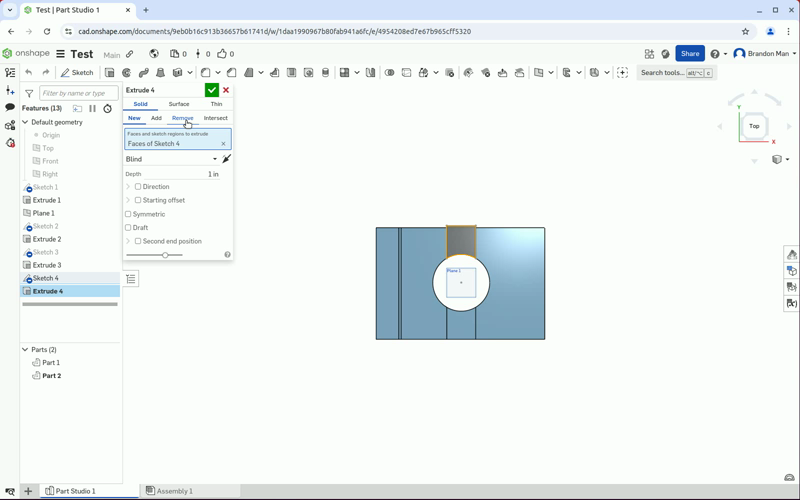
click(186, 120)
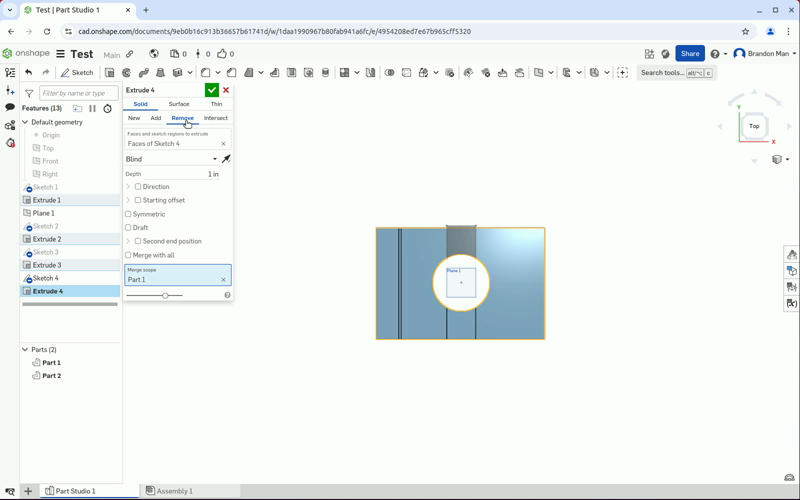
key(tab, 4)
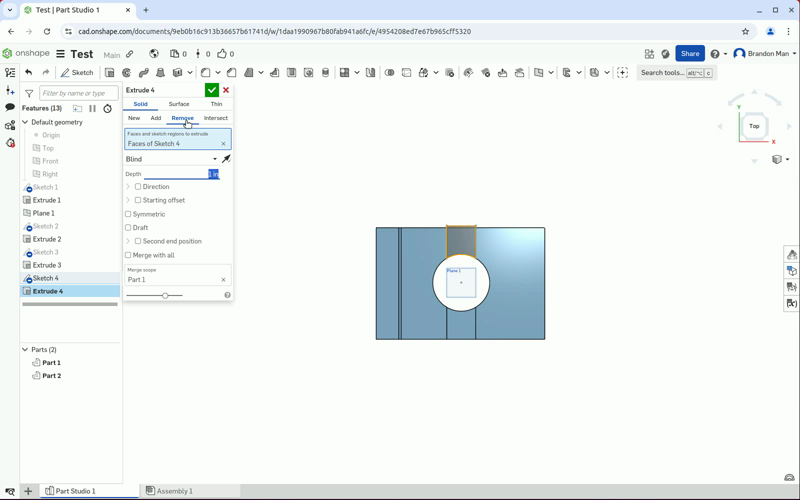
text(2.407)
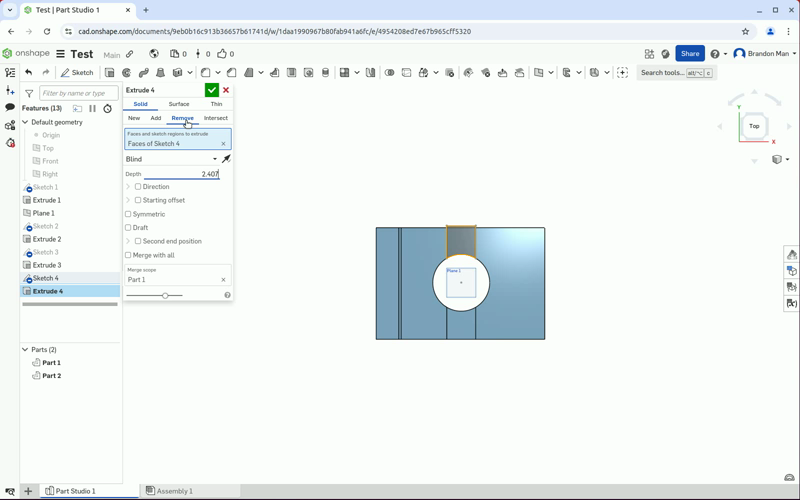
key(tab, 6)
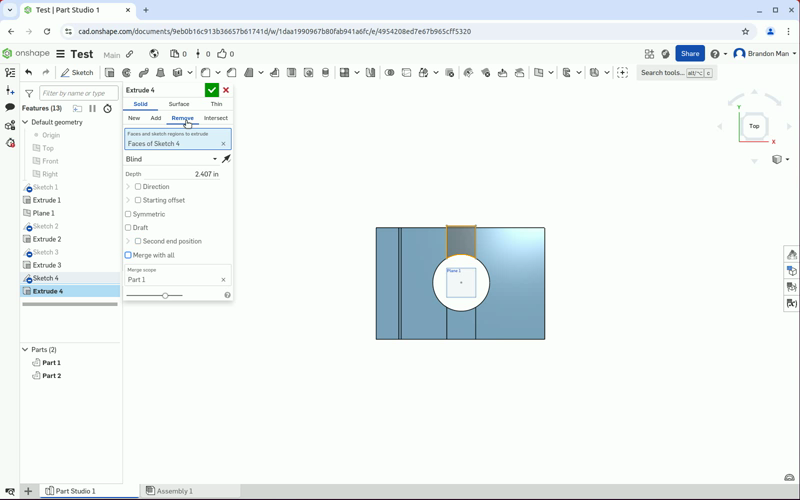
key(space)
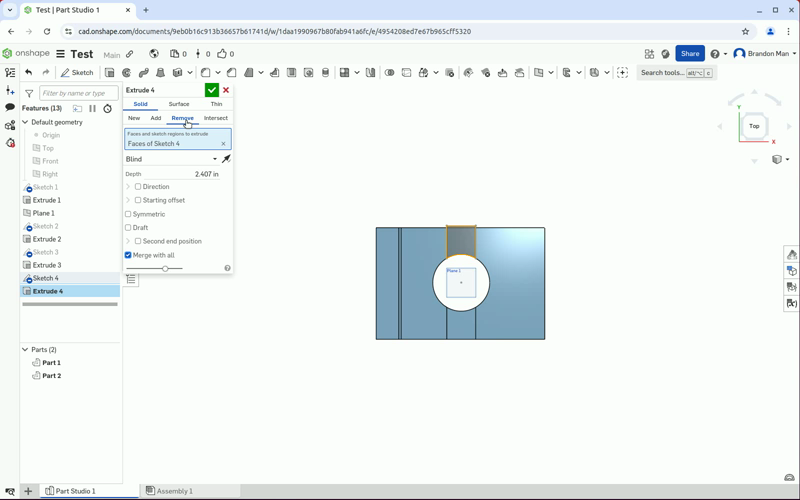
key(enter)
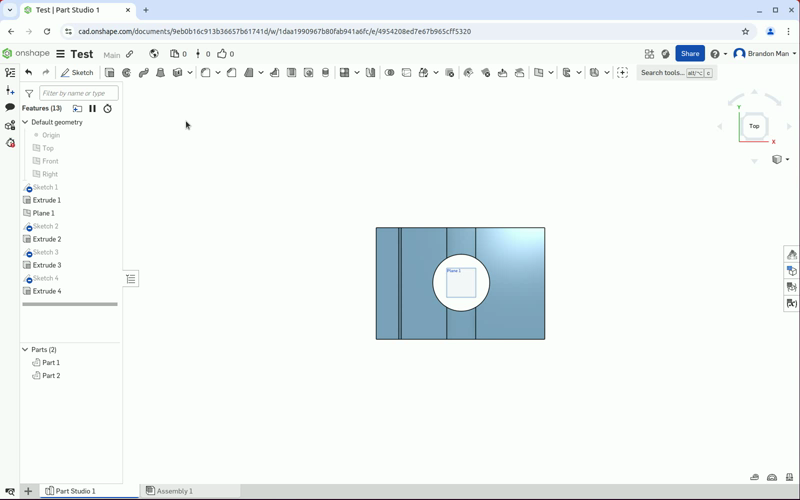
key(shift+h)
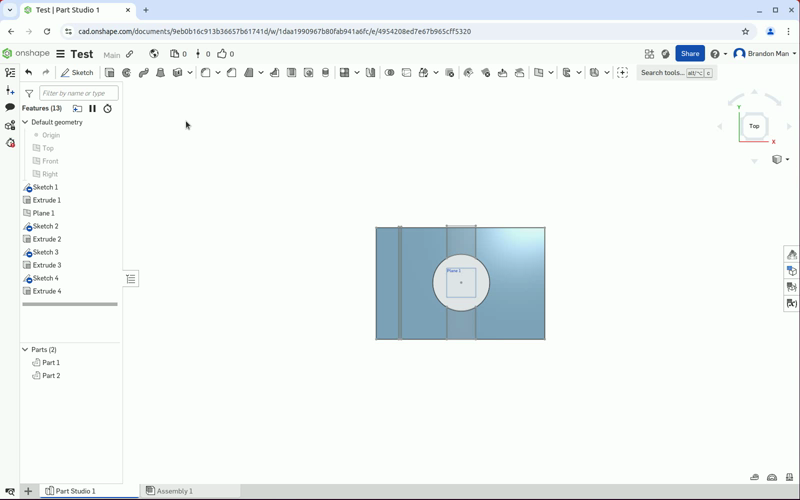
key(shift+h)
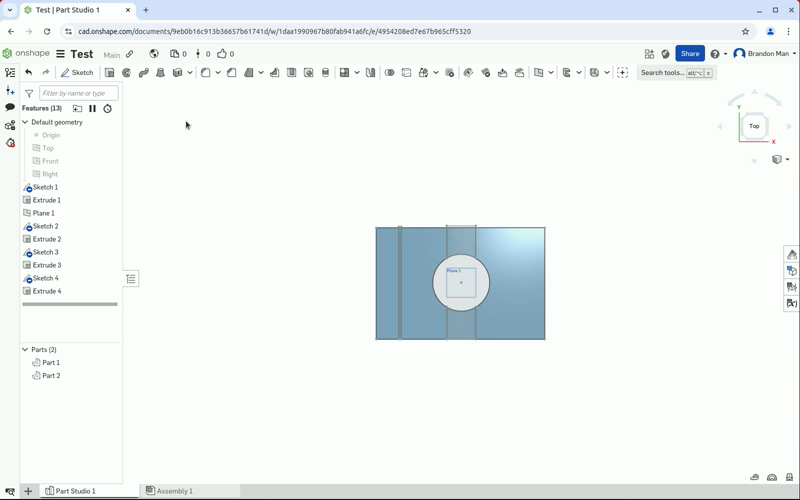
key(shift+7)
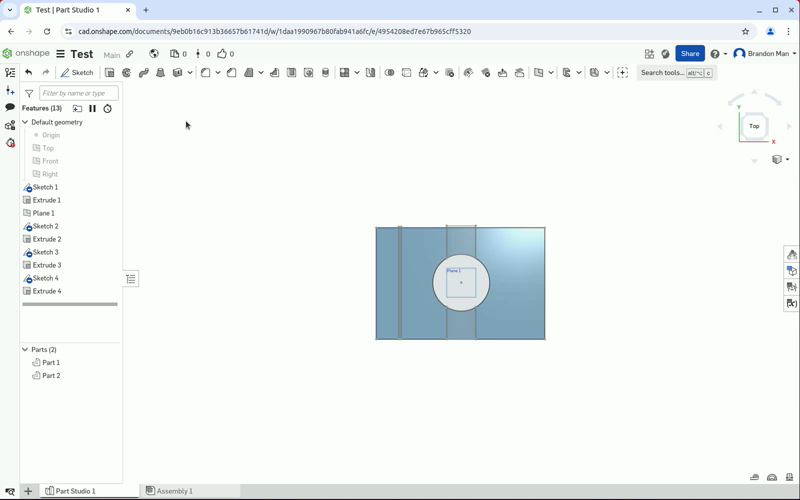
key(up, 3)
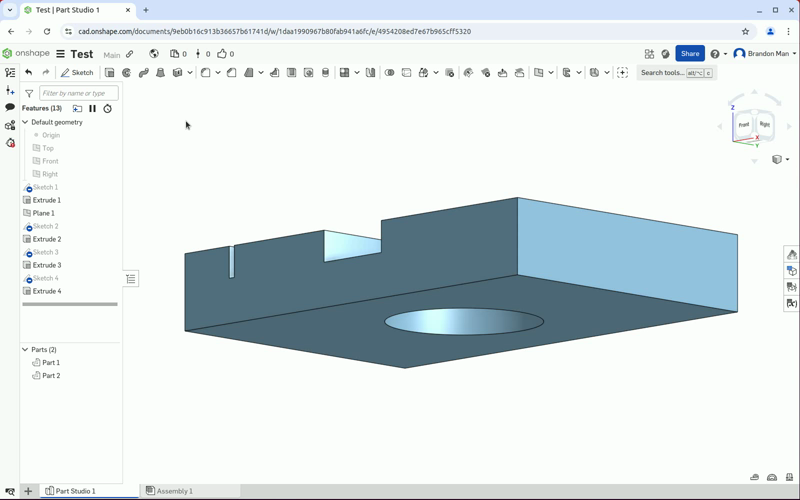
key(left, 3)
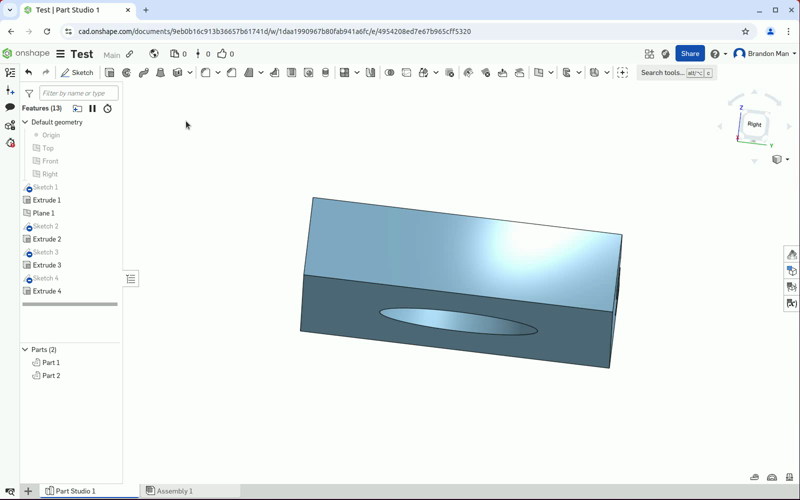
key(right, 3)
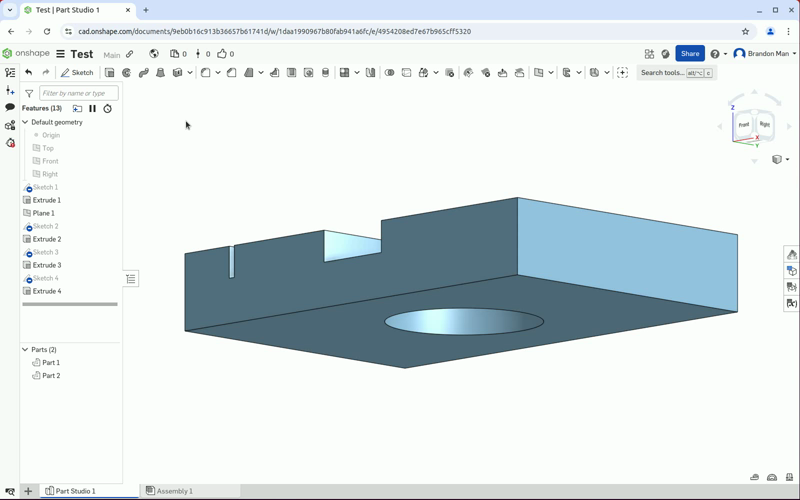
key(down, 3)
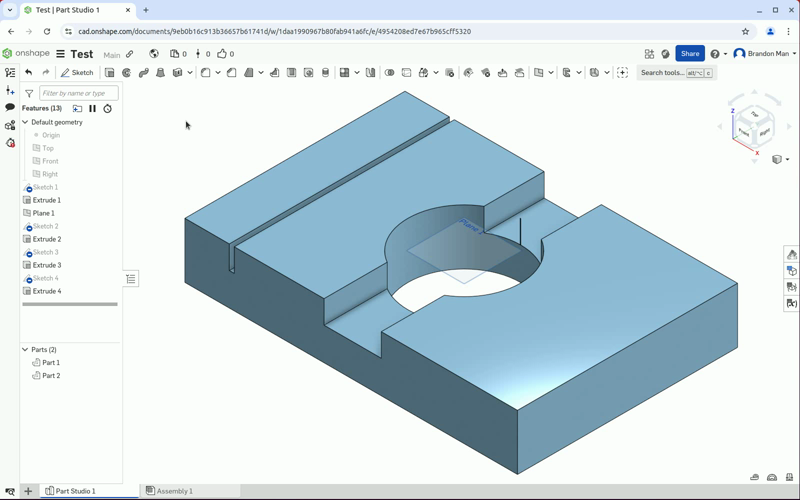
mouse_move(73, 189)
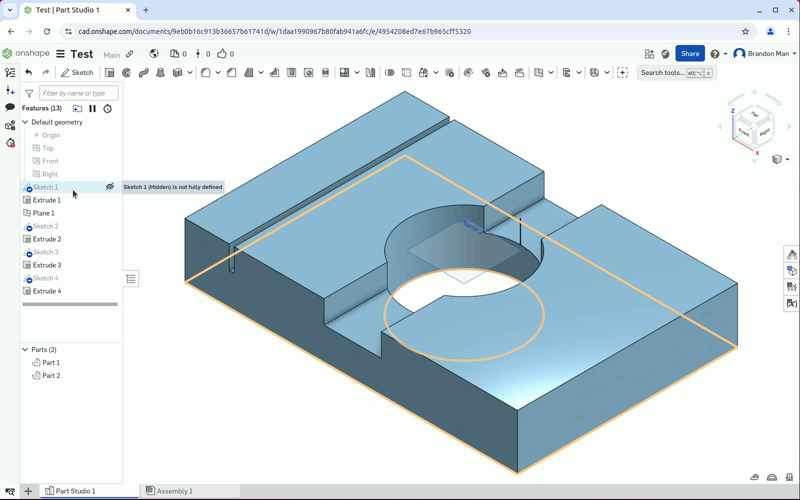
click(73, 189)